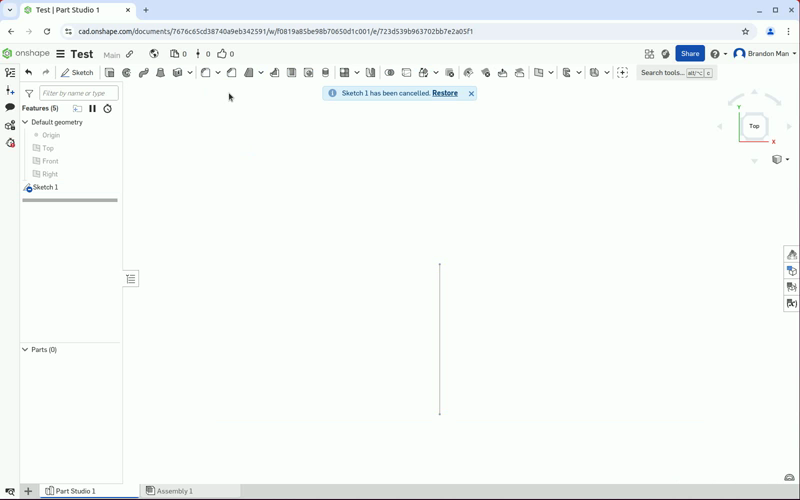
key(shift+h)
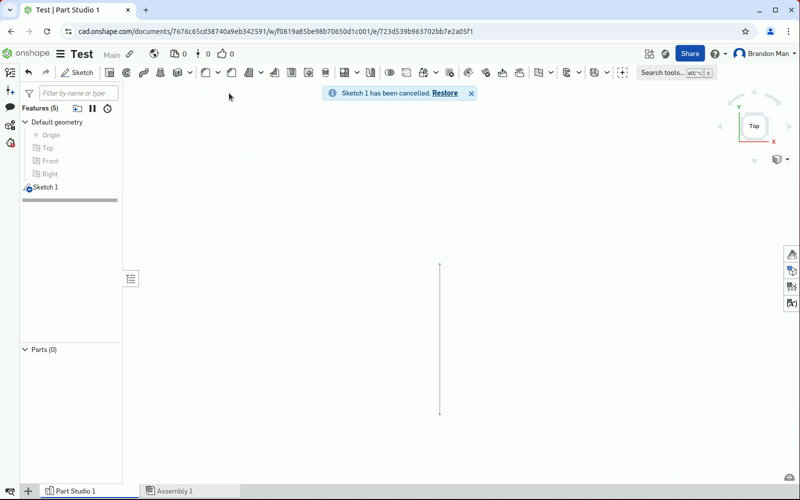
key(shift+s)
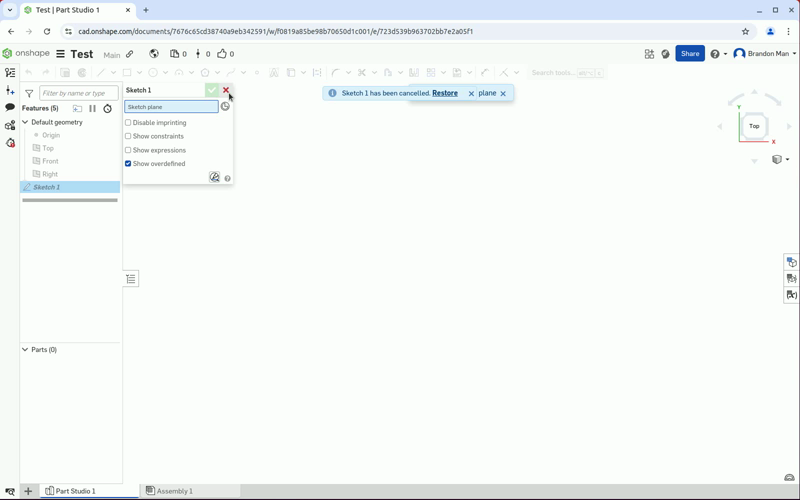
mouse_move(73, 150)
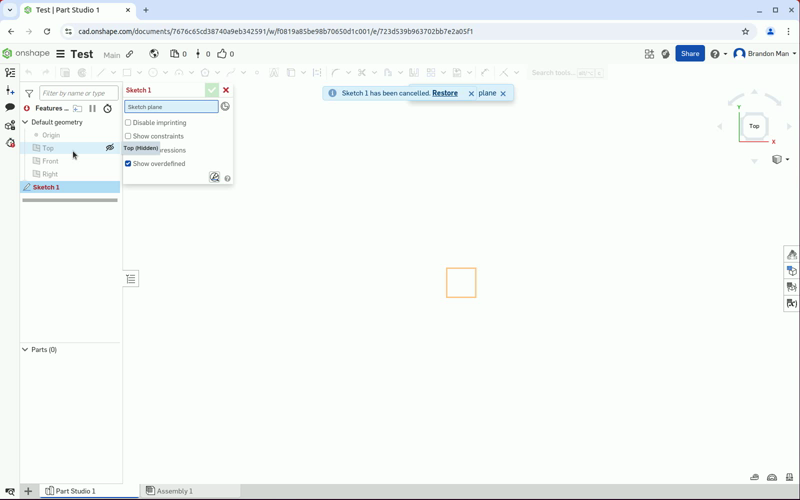
click(73, 150)
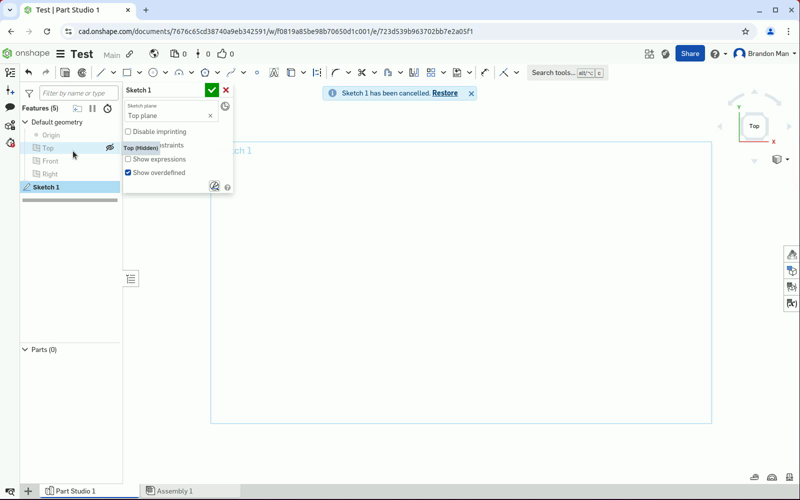
mouse_move(73, 352)
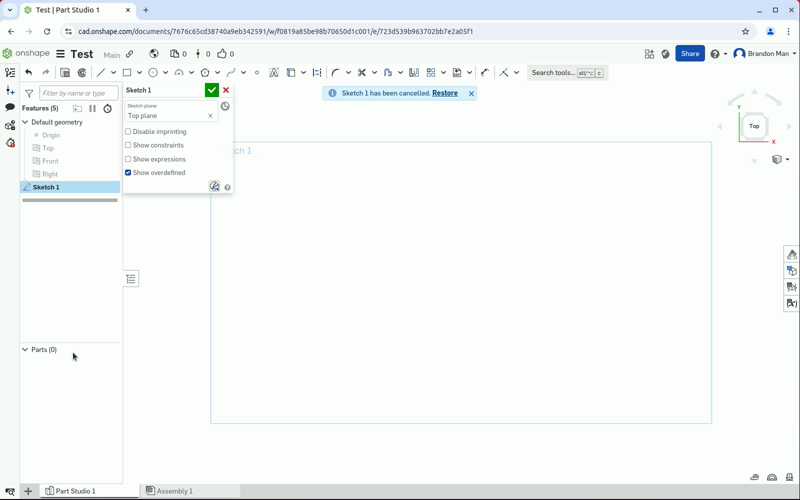
key(y)
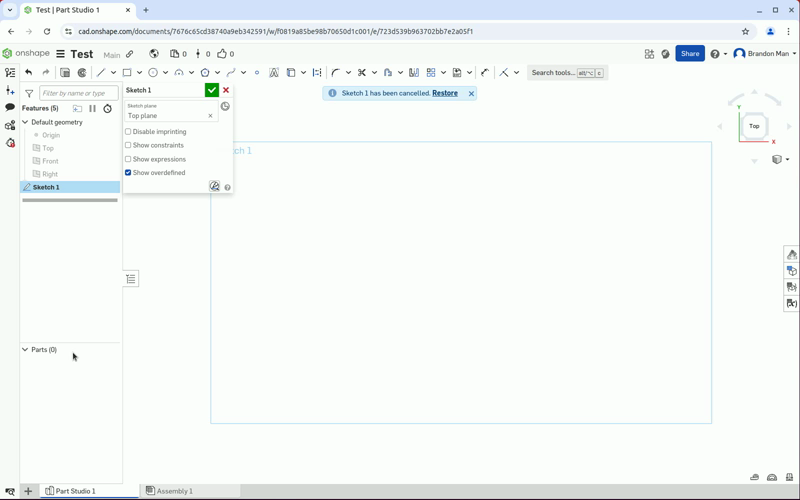
key(l)
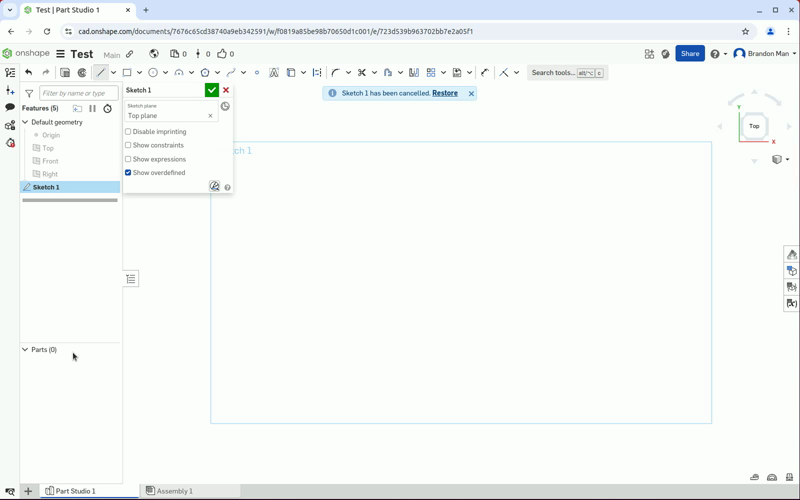
key_down(shift)
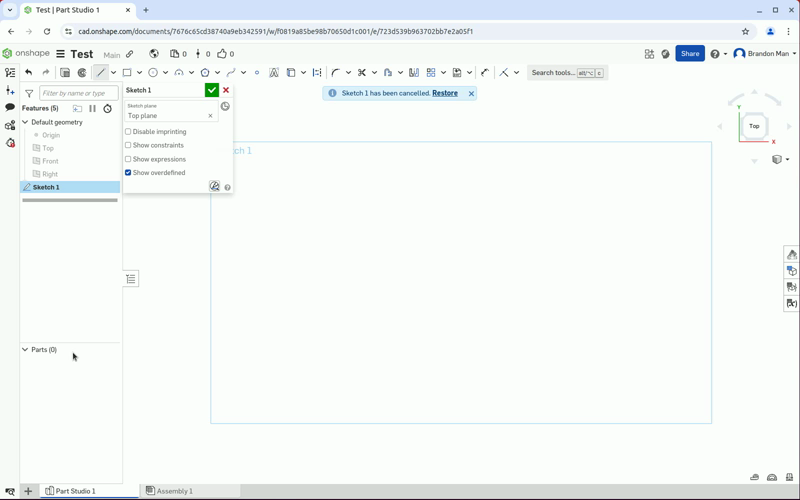
mouse_move(386, 353)
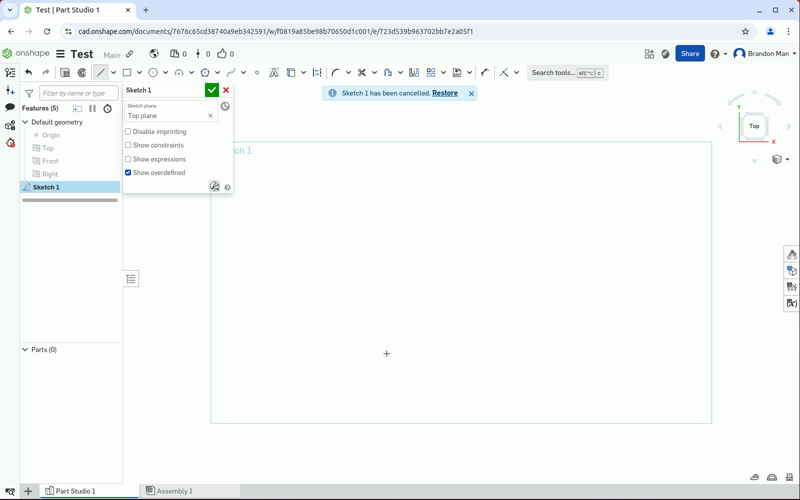
click(386, 353)
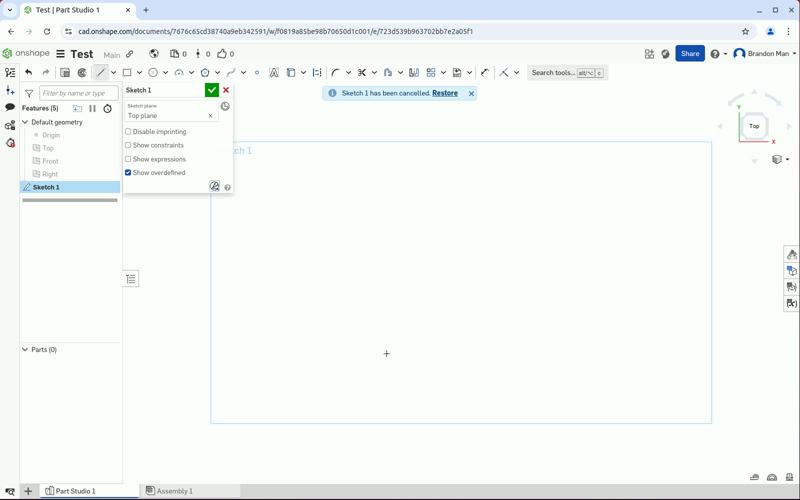
key_up(shift)
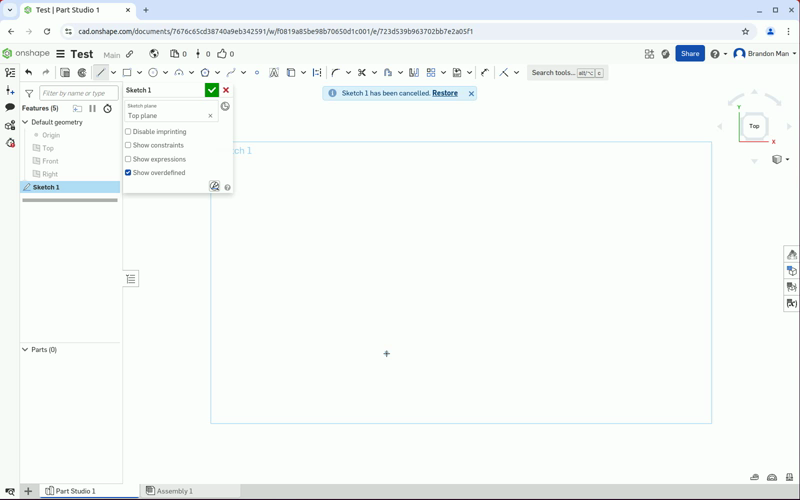
key_down(shift)
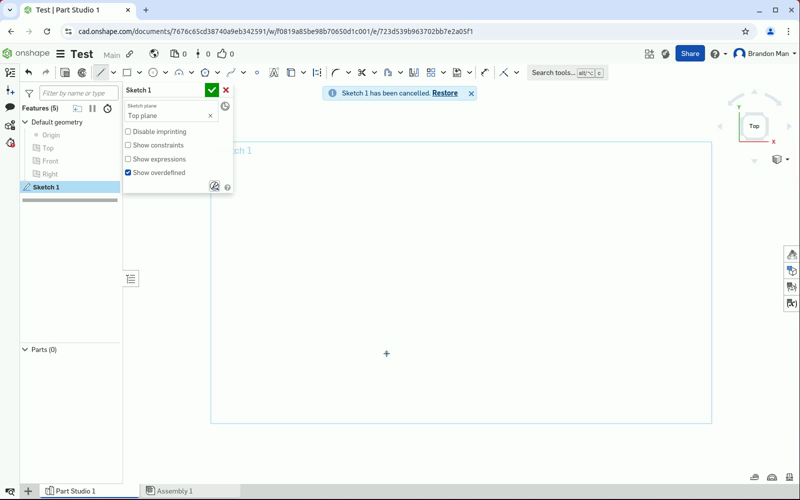
mouse_move(557, 353)
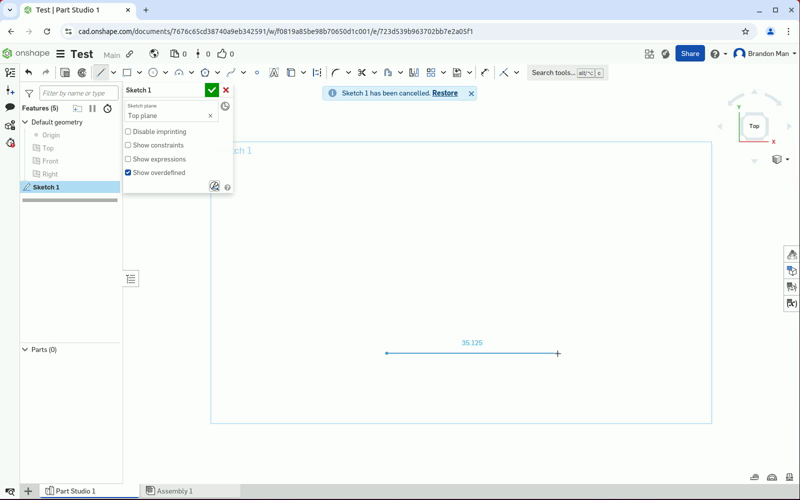
click(557, 353)
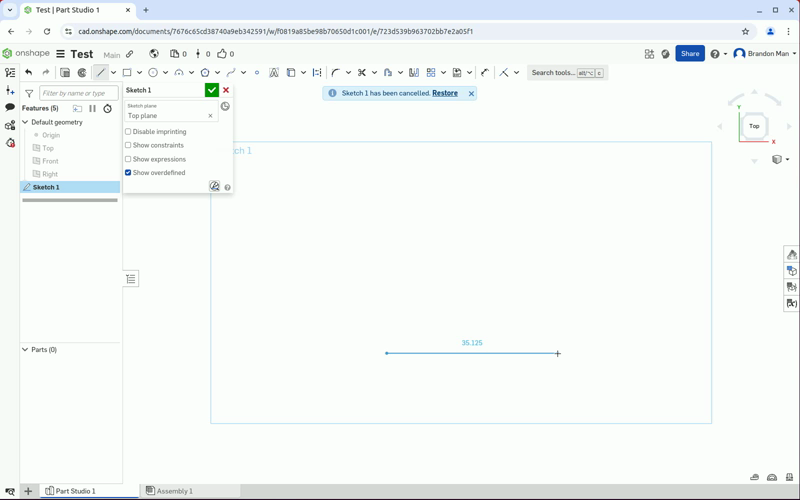
key_up(shift)
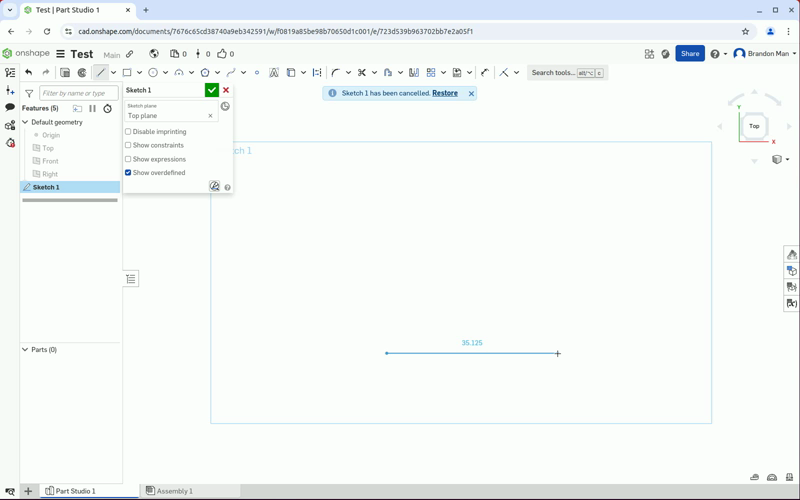
key_down(shift)
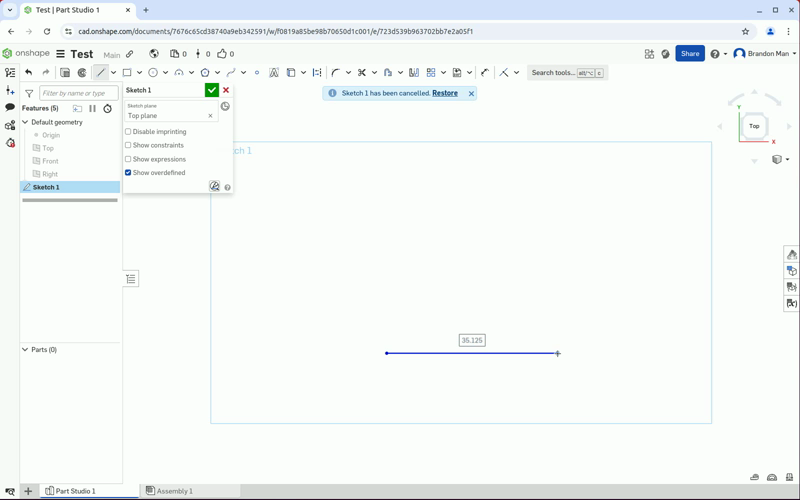
mouse_move(557, 171)
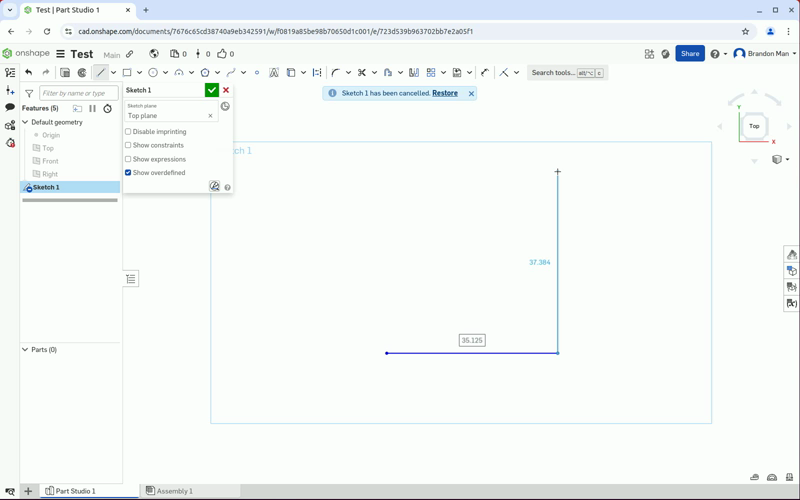
click(557, 171)
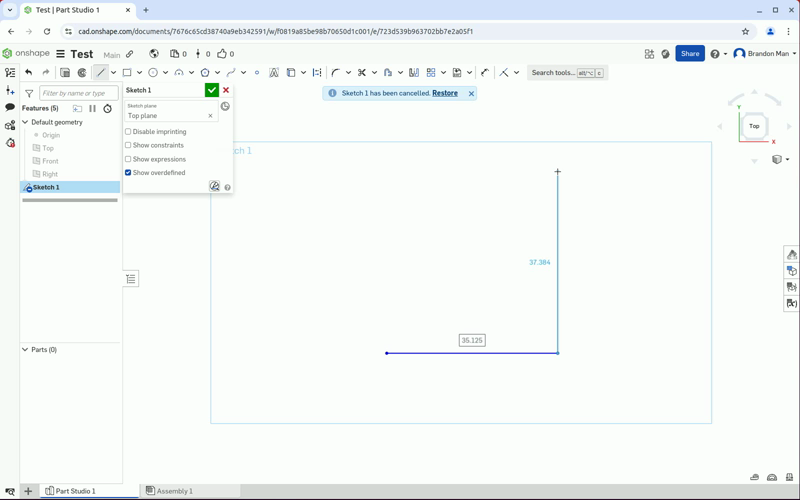
key_up(shift)
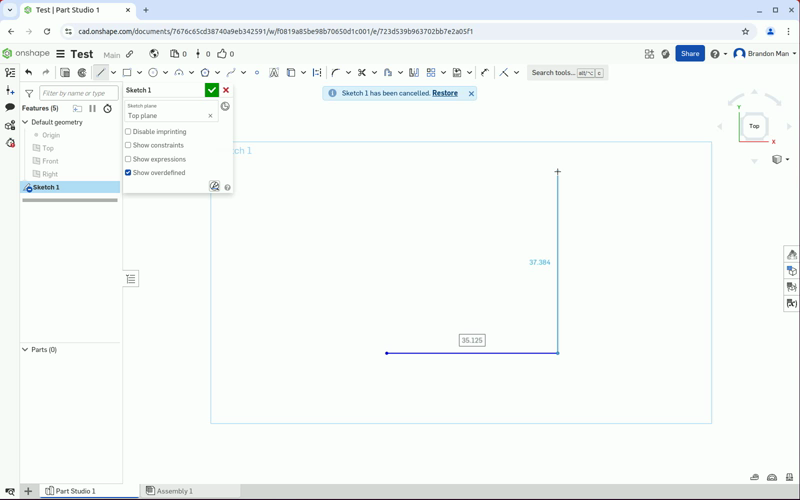
key_down(shift)
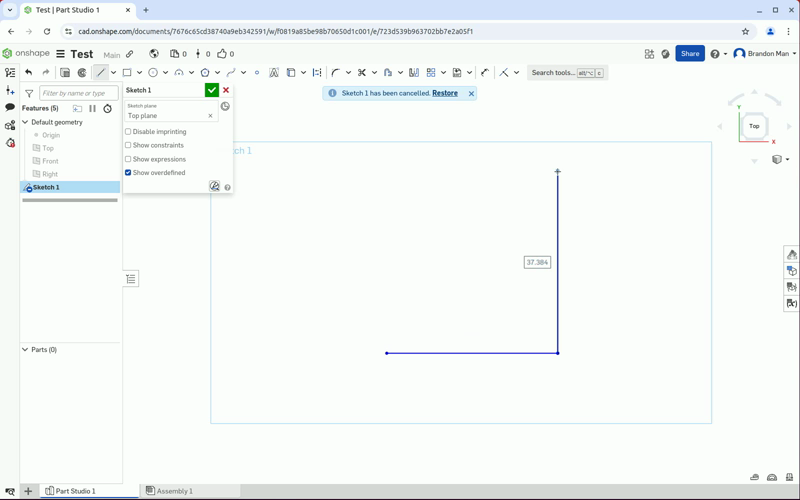
mouse_move(386, 171)
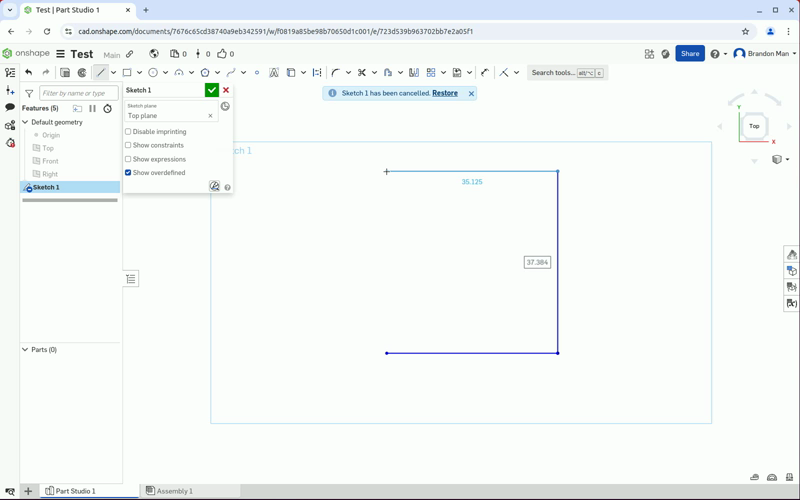
click(386, 171)
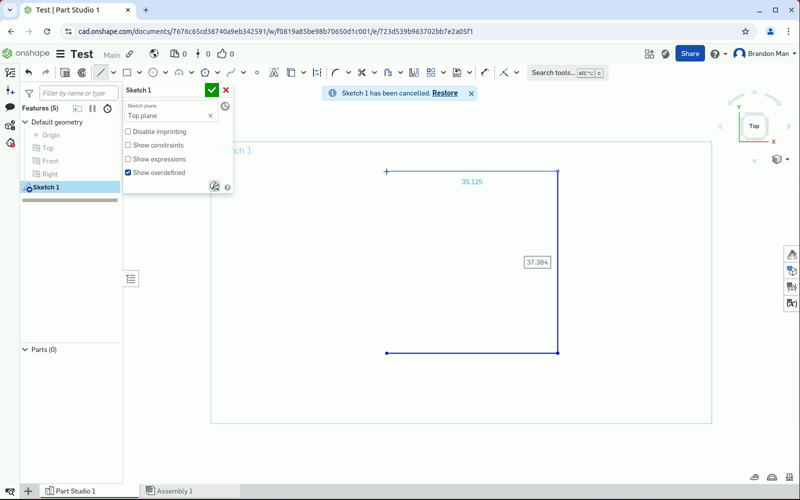
key_up(shift)
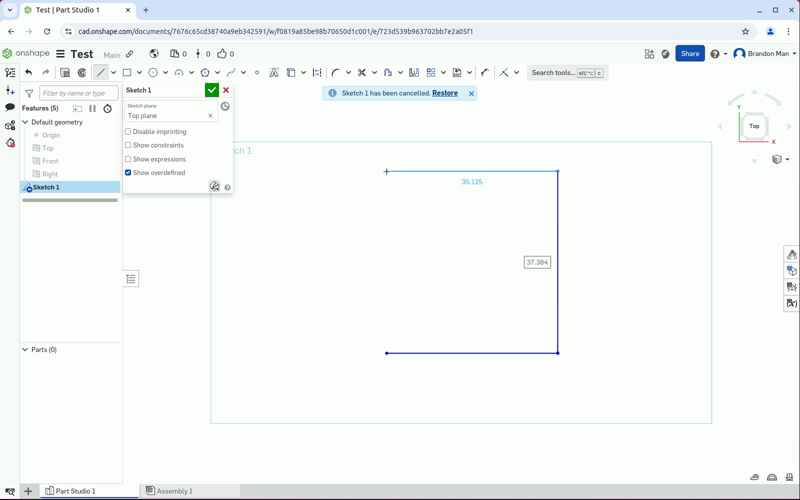
key_down(shift)
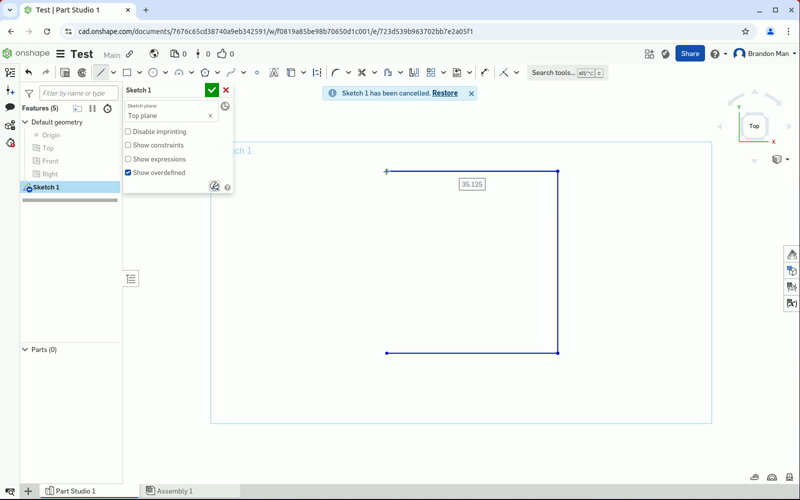
mouse_move(386, 353)
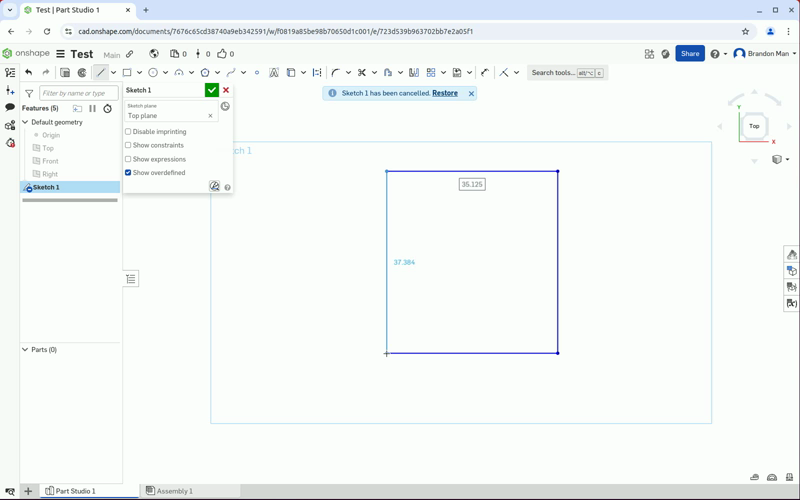
key_up(shift)
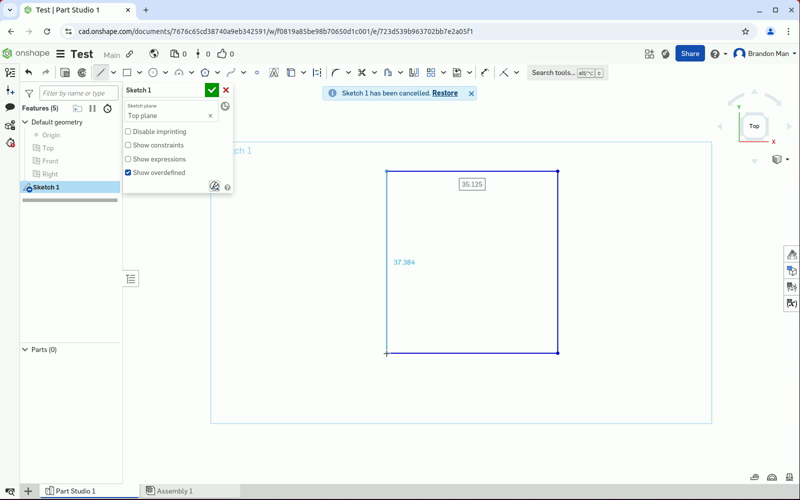
click(386, 353)
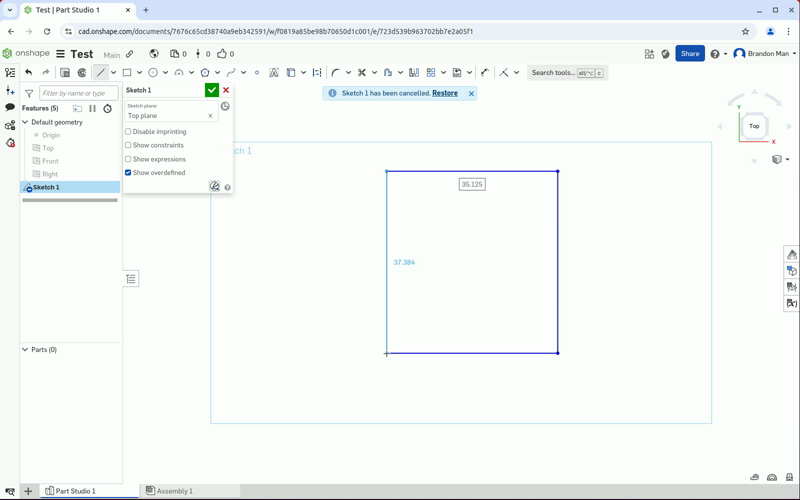
key(esc)
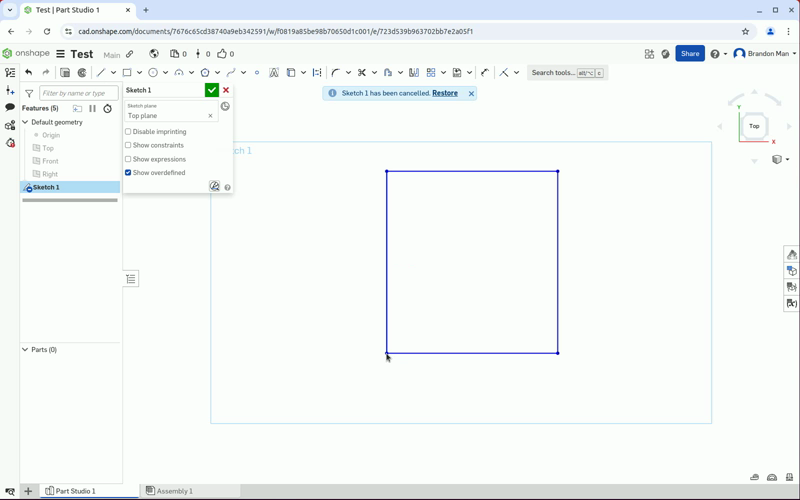
mouse_move(536, 331)
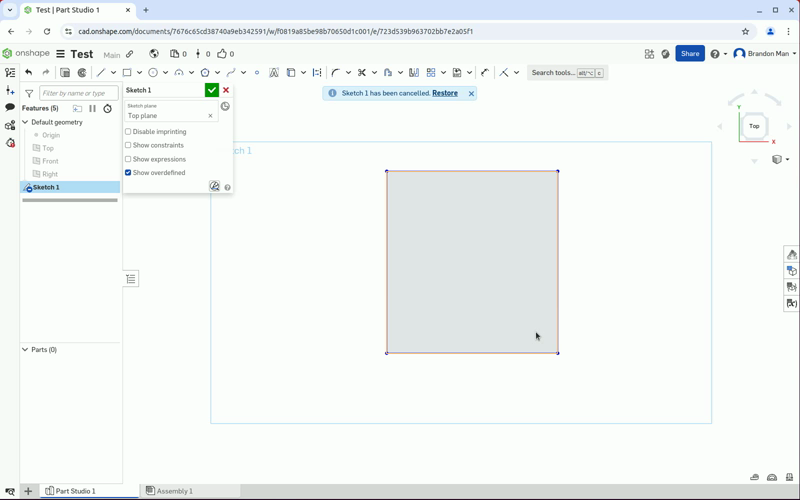
click(536, 331)
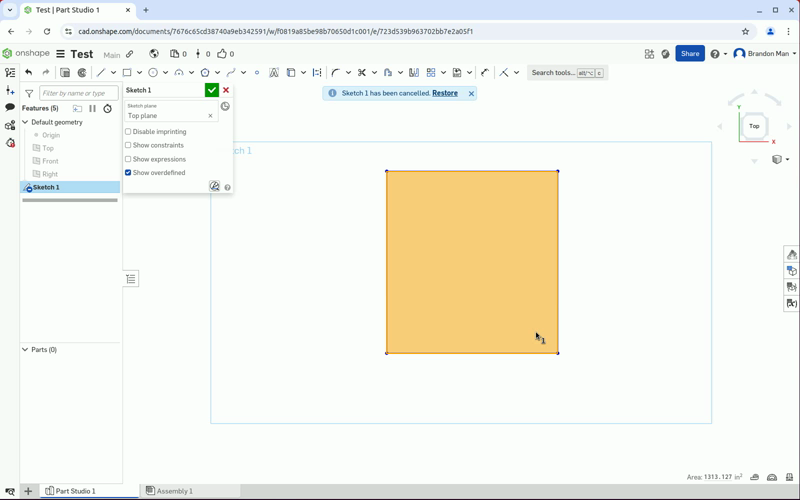
mouse_move(73, 352)
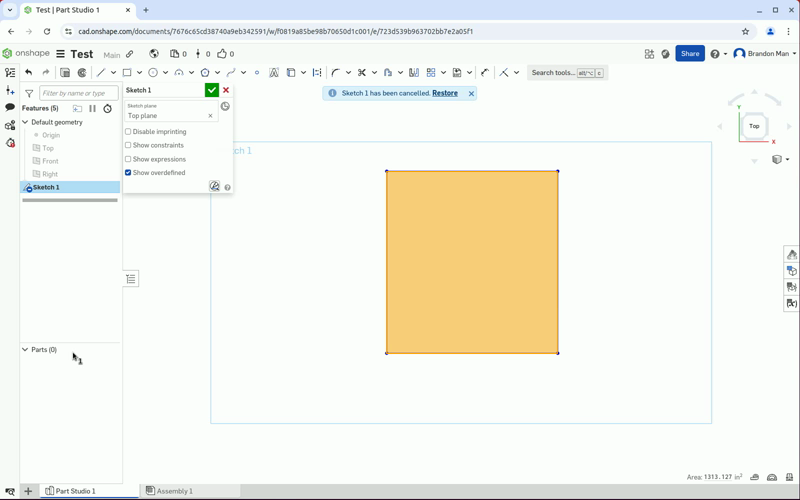
key(shift+y)
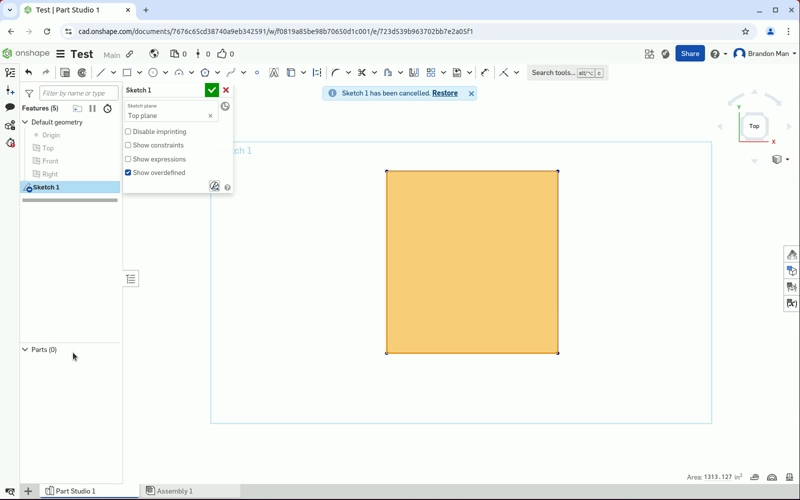
key(shift+e)
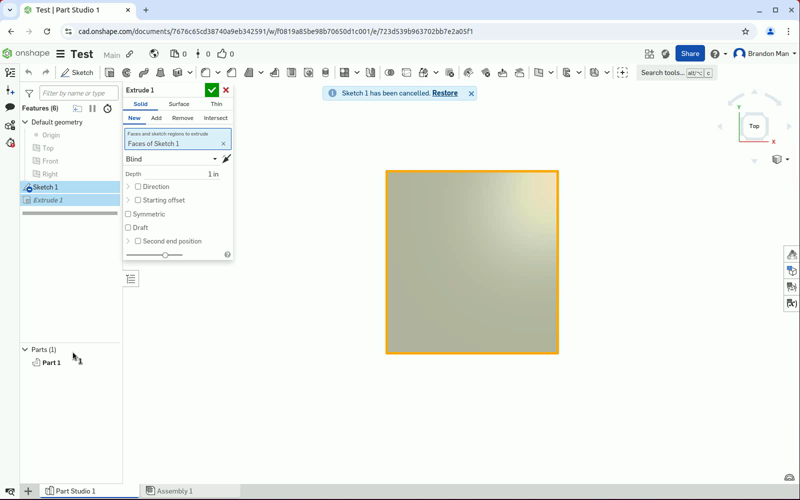
mouse_move(143, 106)
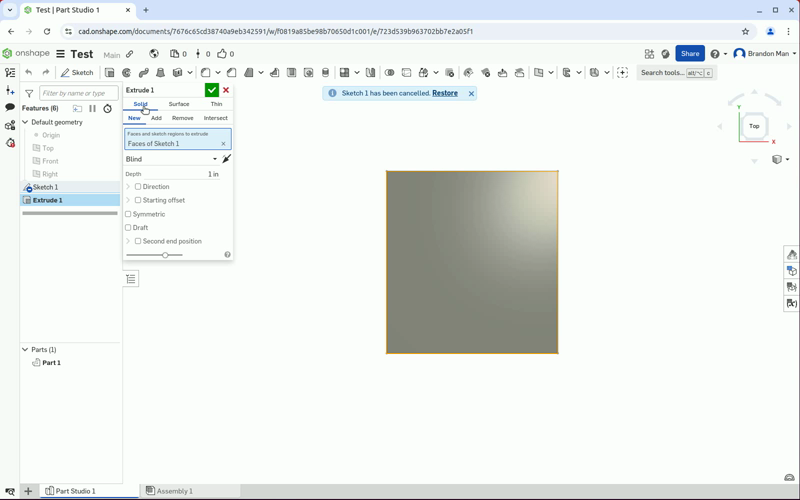
click(143, 106)
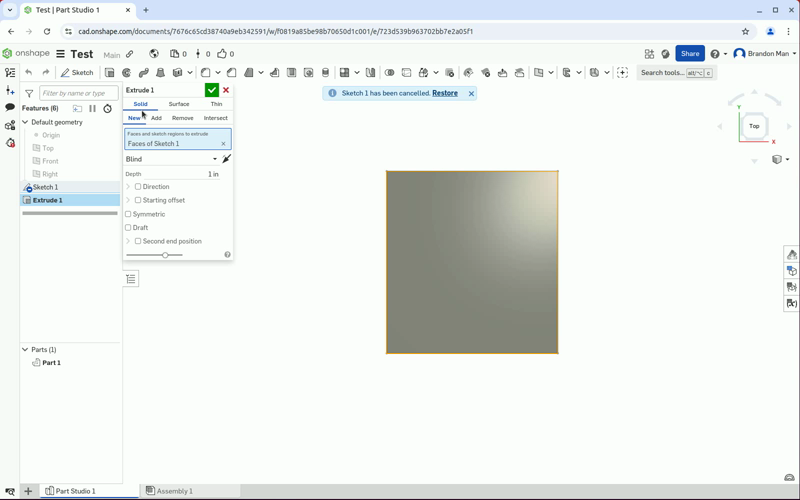
mouse_move(137, 120)
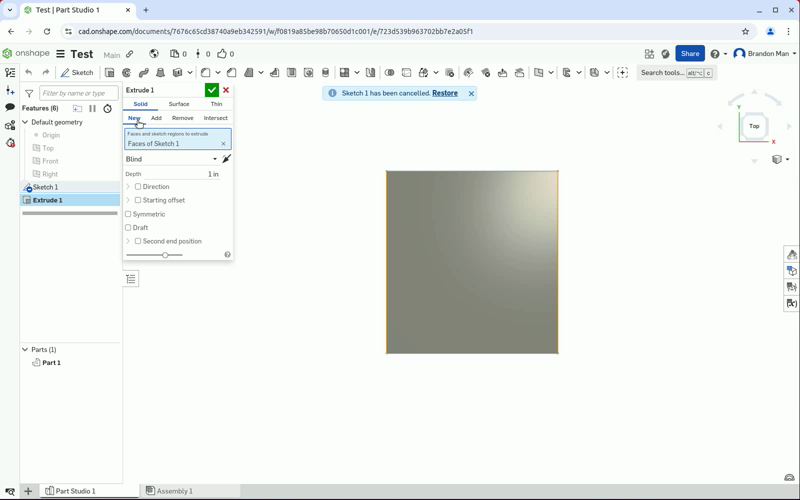
click(137, 120)
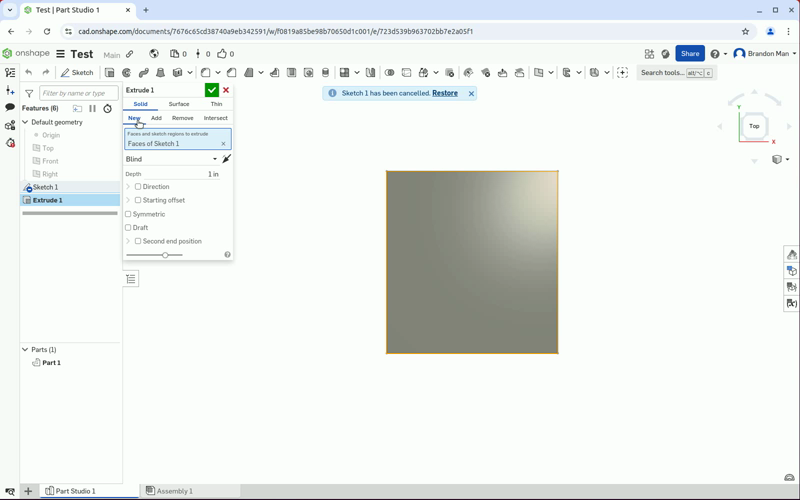
key(tab, 4)
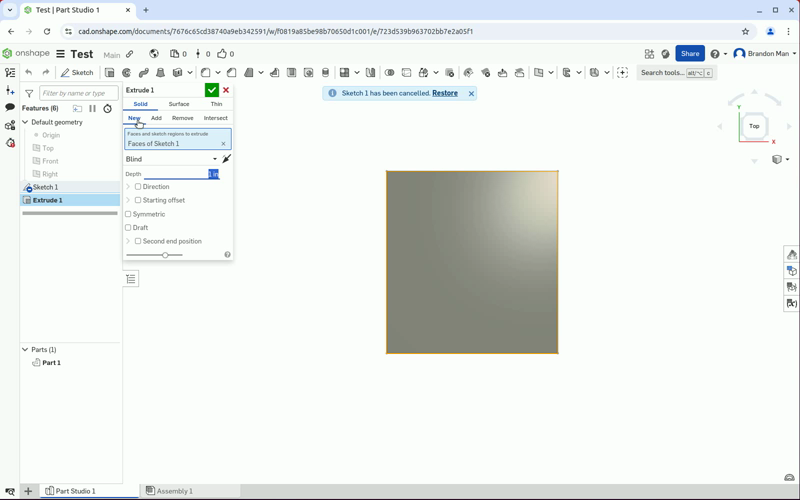
text(18.775)
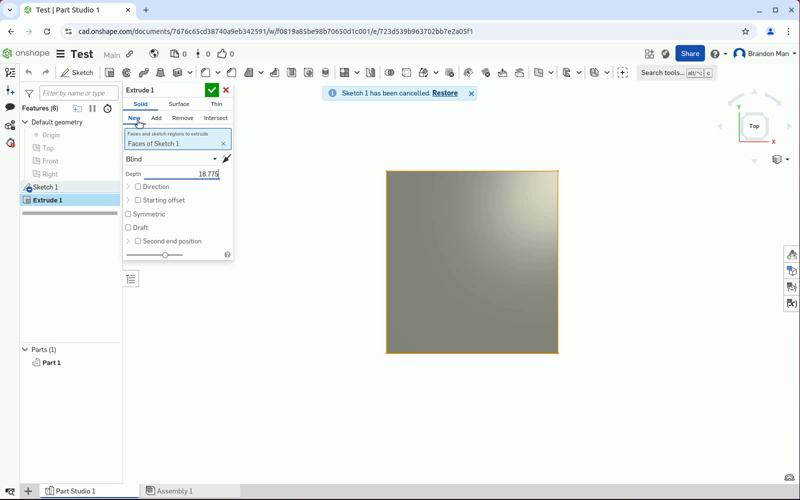
key(enter)
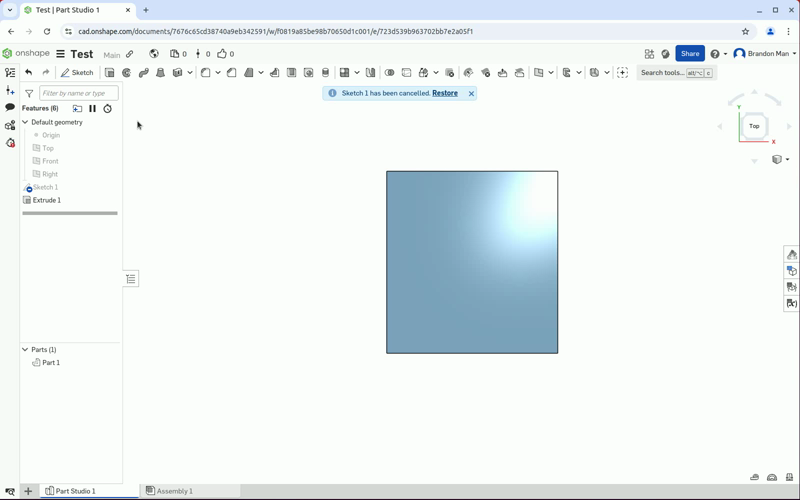
key(shift+h)
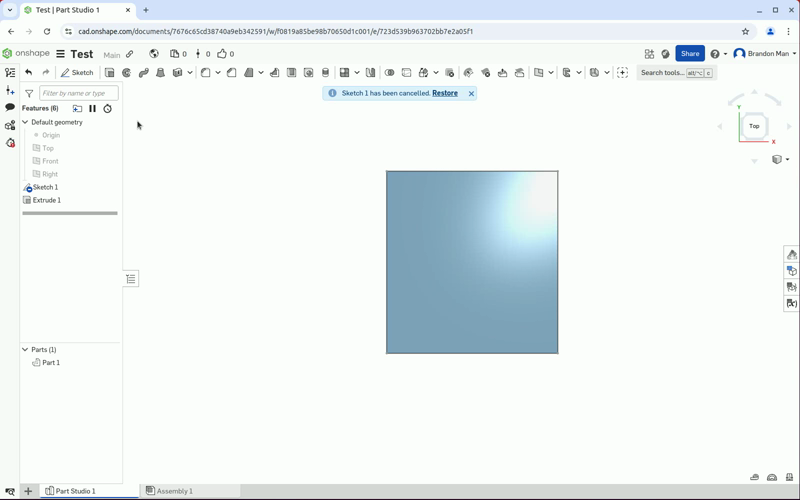
key(shift+h)
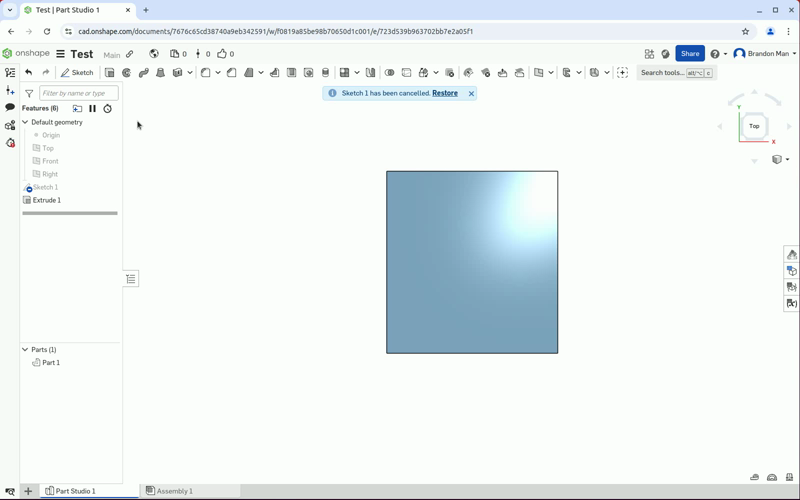
mouse_move(73, 189)
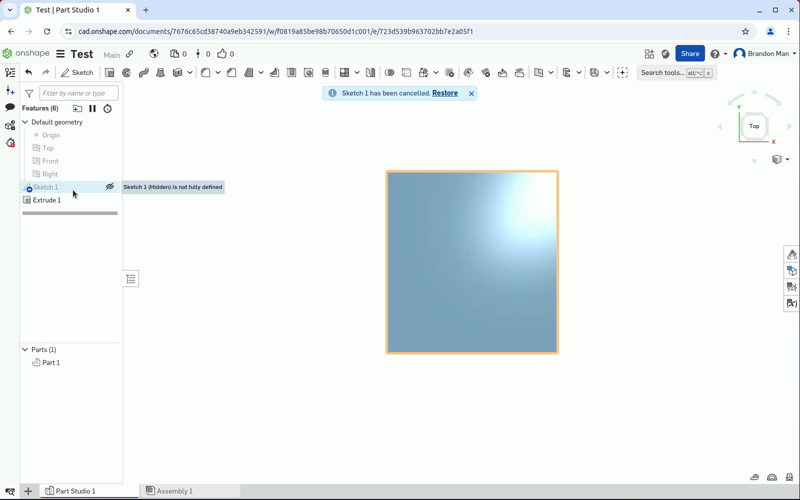
click(73, 189)
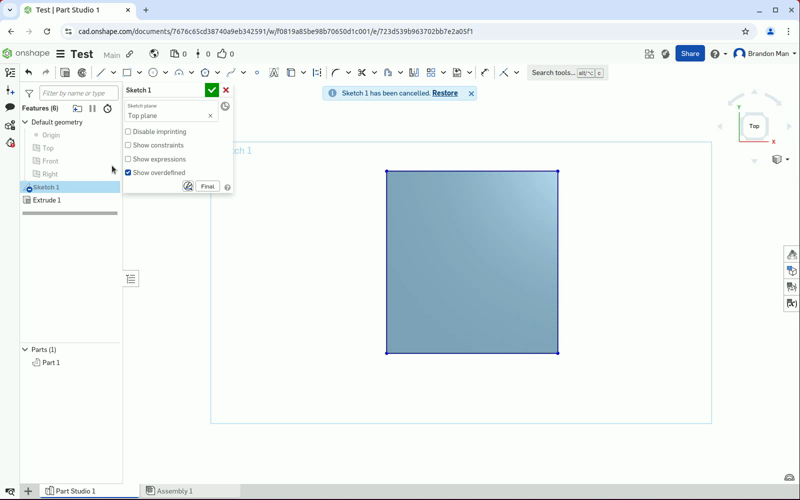
mouse_move(229, 92)
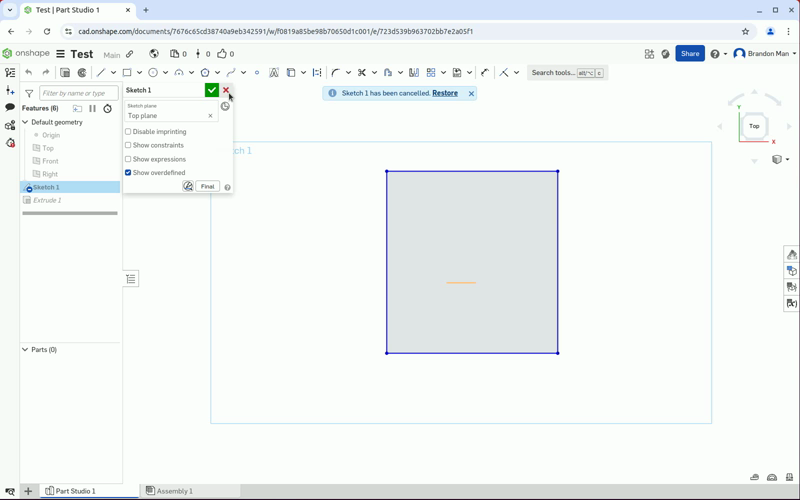
click(229, 92)
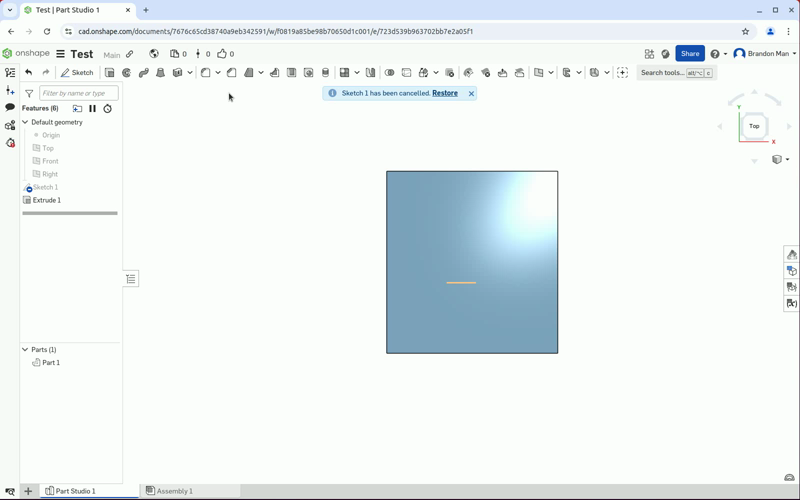
mouse_move(541, 75)
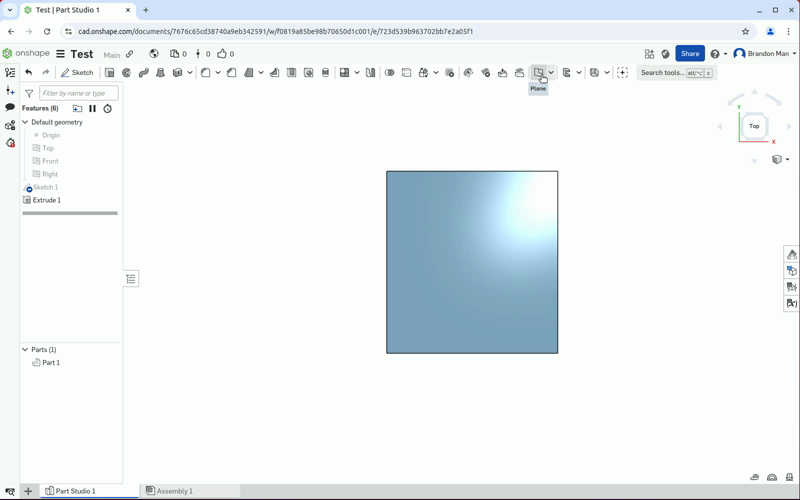
click(541, 75)
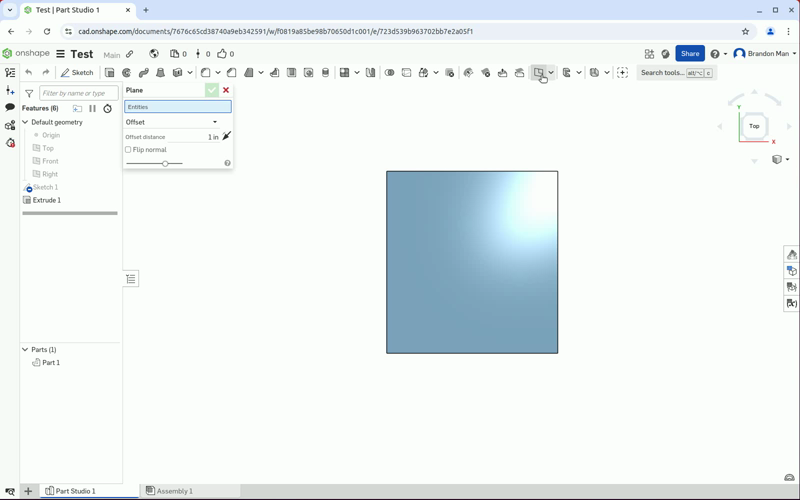
mouse_move(73, 150)
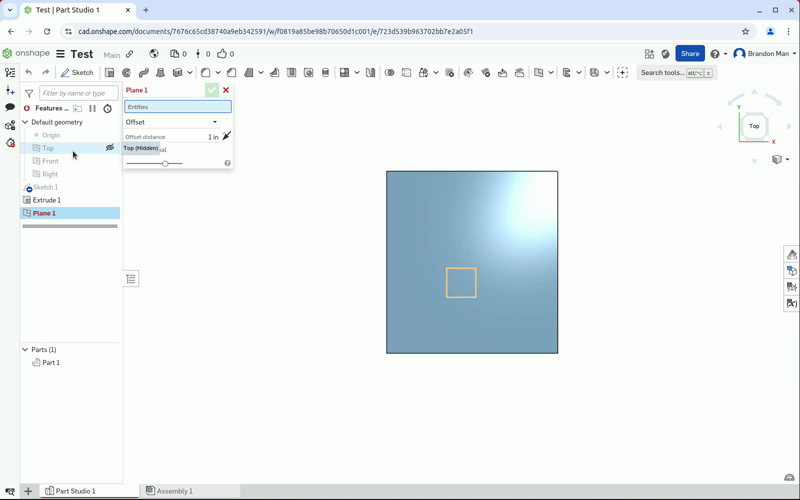
click(73, 150)
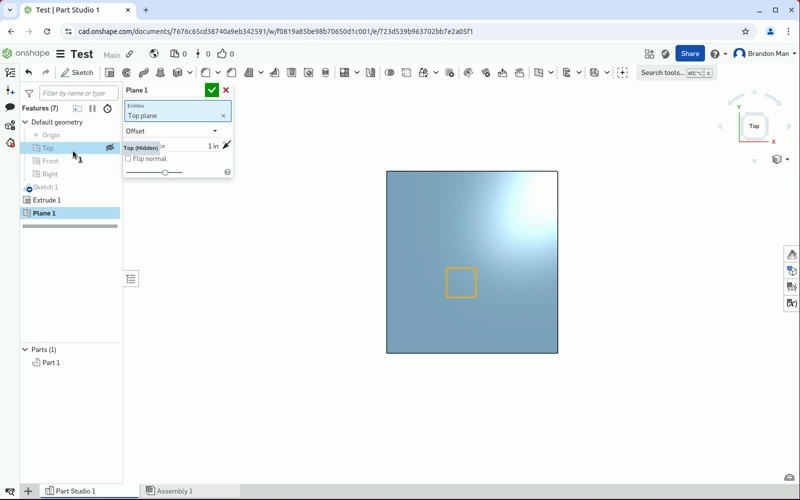
key(tab, 2)
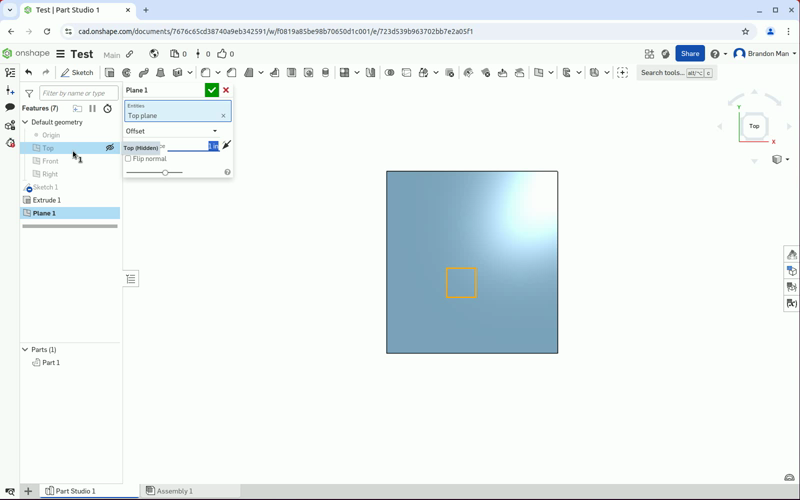
text(18.764)
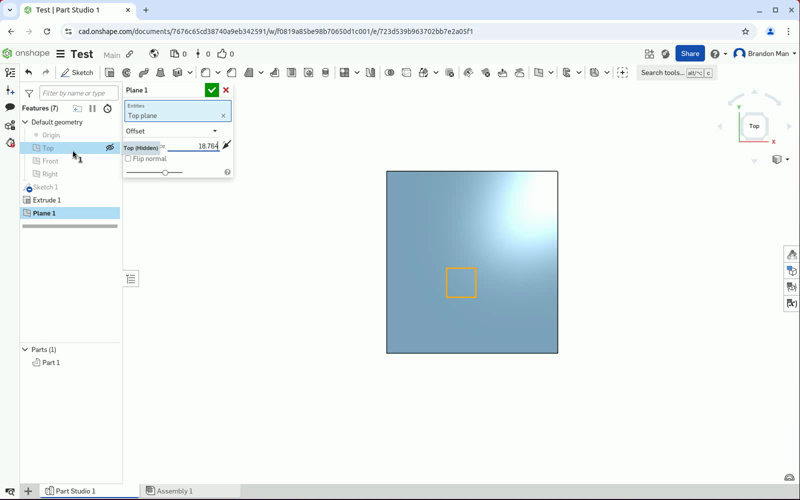
key(enter, 2)
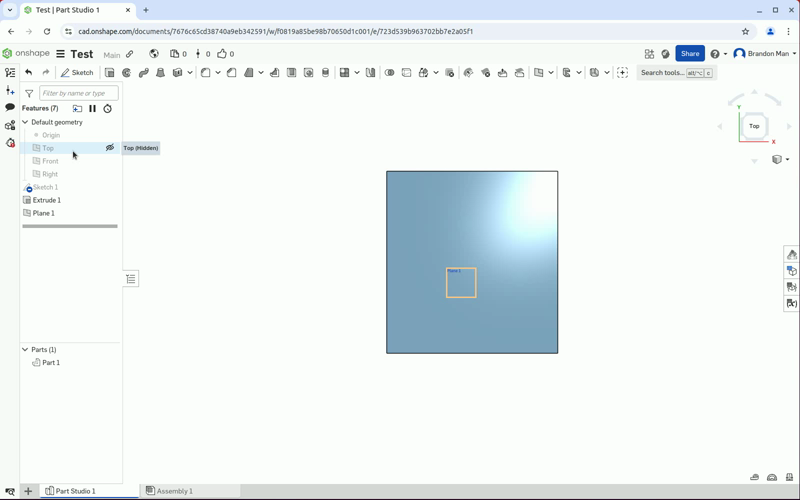
key(shift+s)
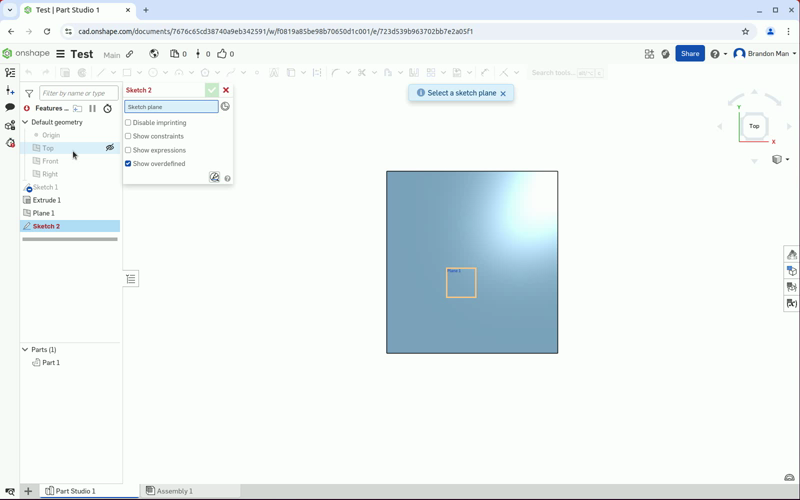
mouse_move(73, 215)
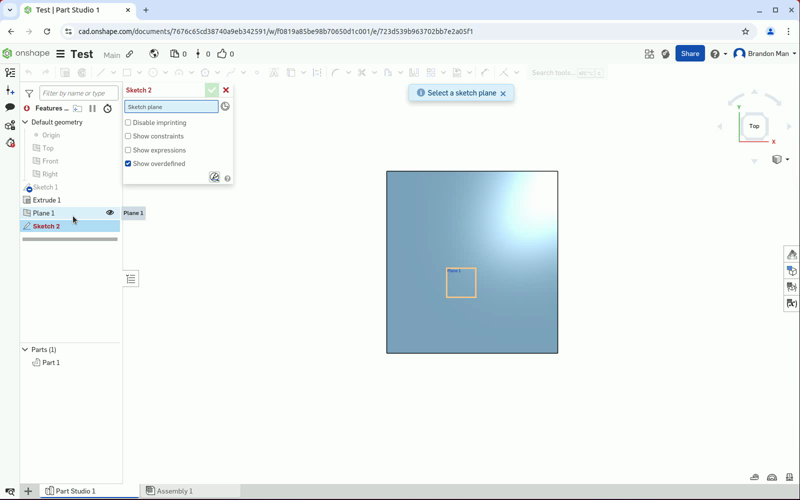
click(73, 215)
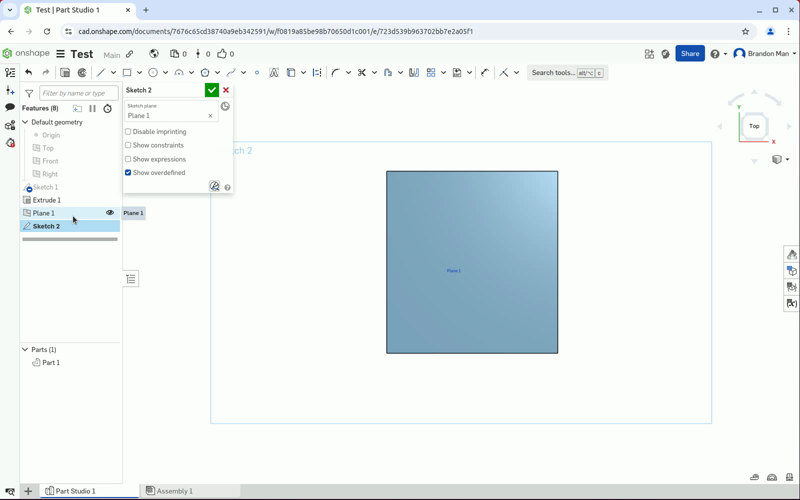
mouse_move(73, 352)
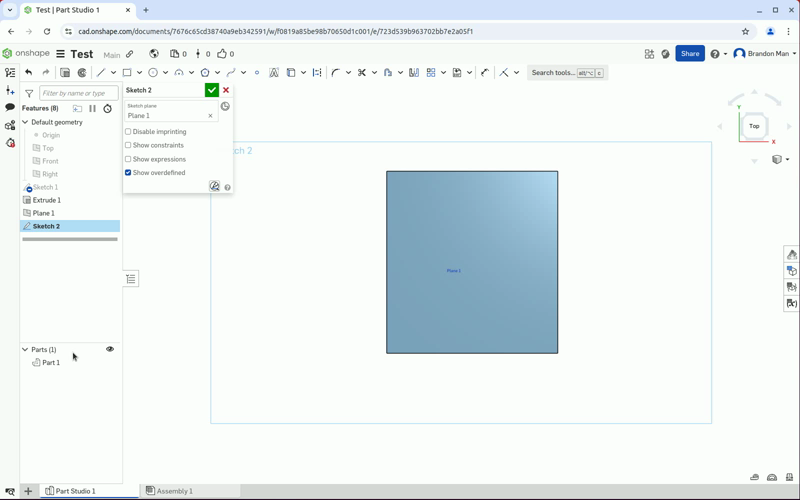
key(y)
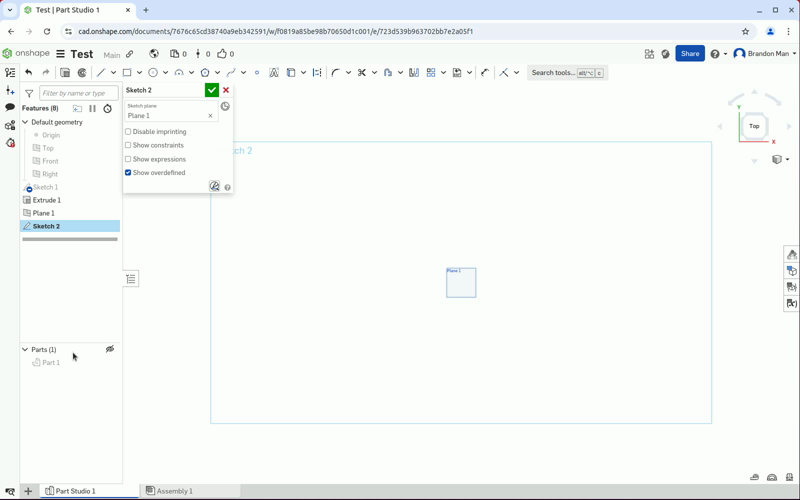
key(l)
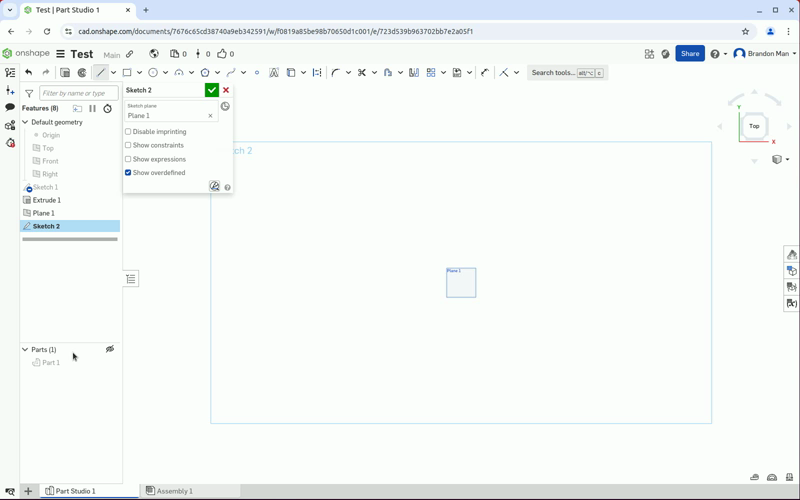
key_down(shift)
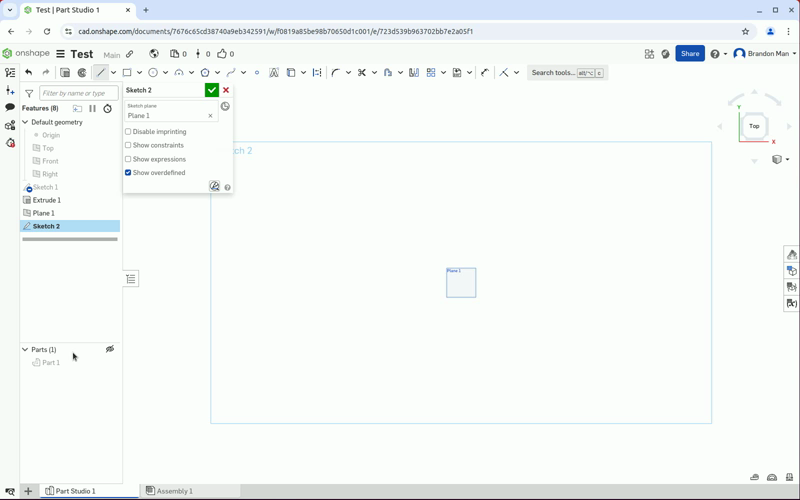
mouse_move(441, 322)
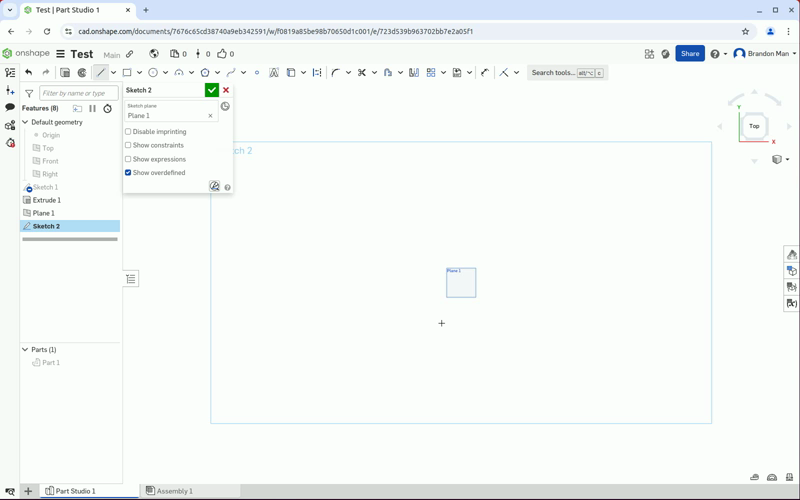
click(441, 322)
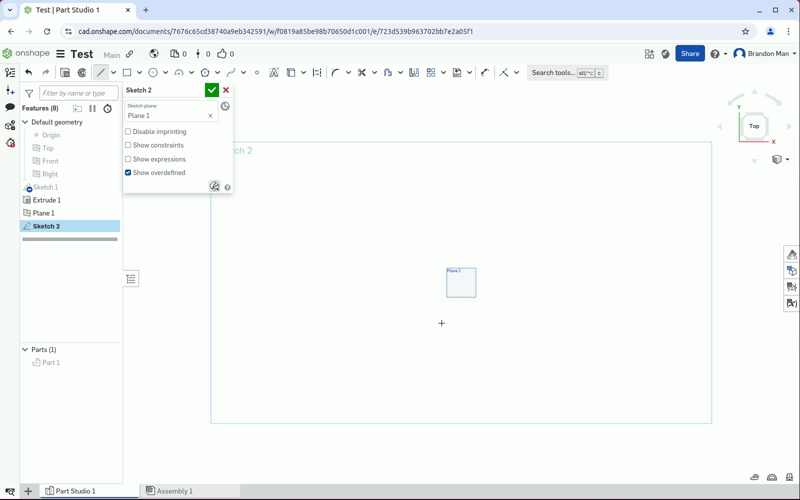
key_up(shift)
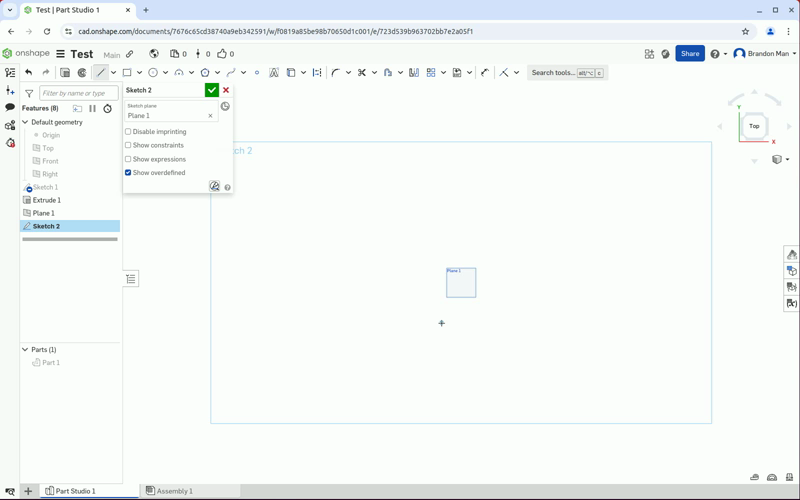
key_down(shift)
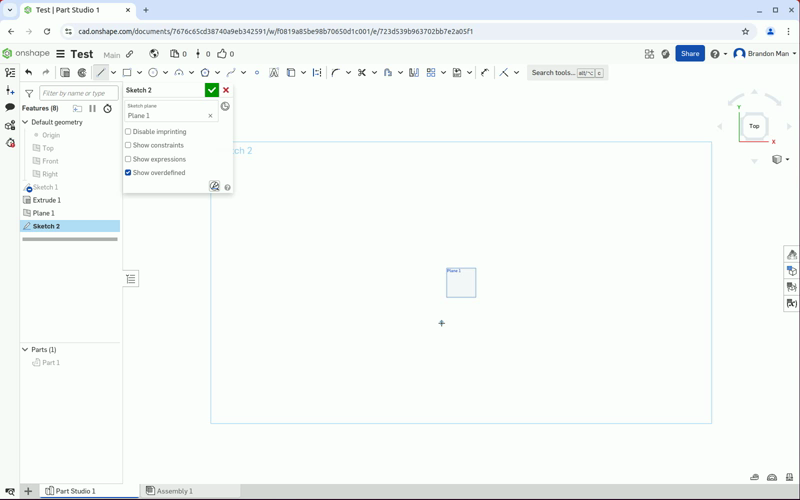
mouse_move(502, 322)
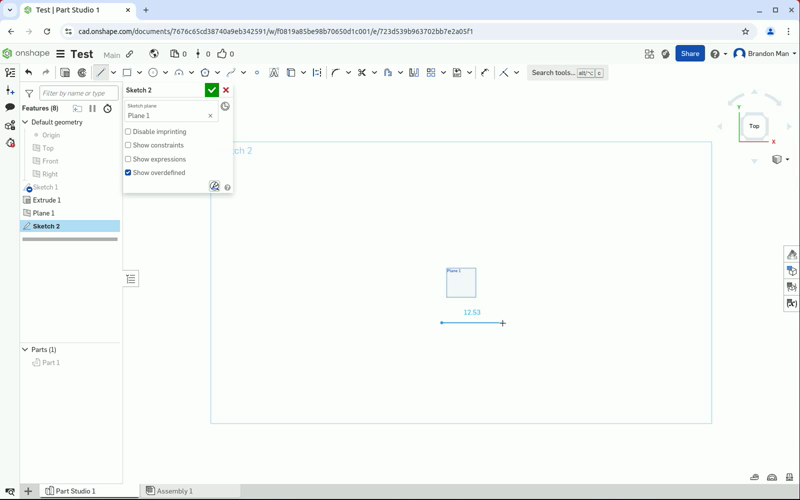
click(502, 322)
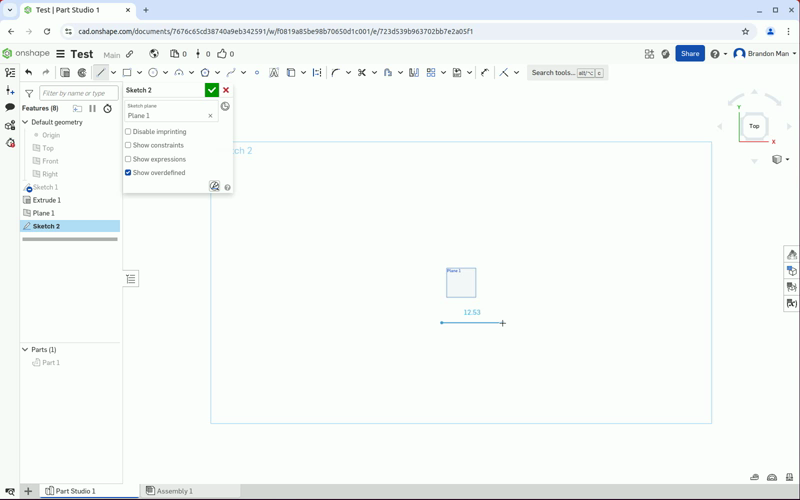
key_up(shift)
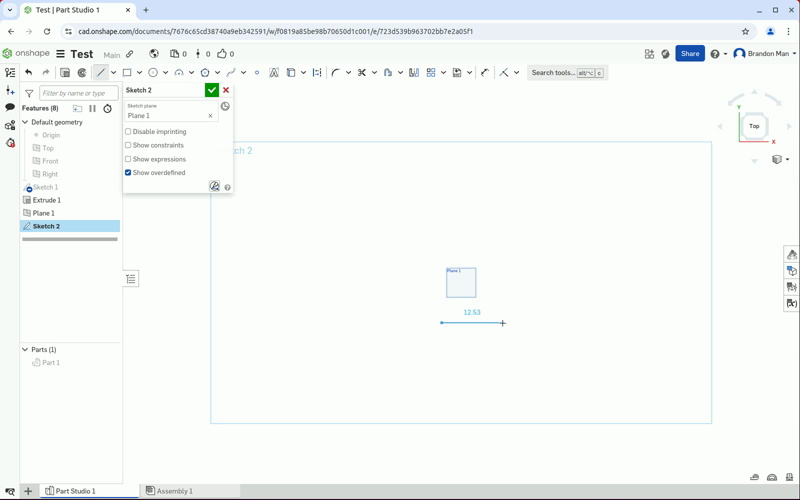
key_down(shift)
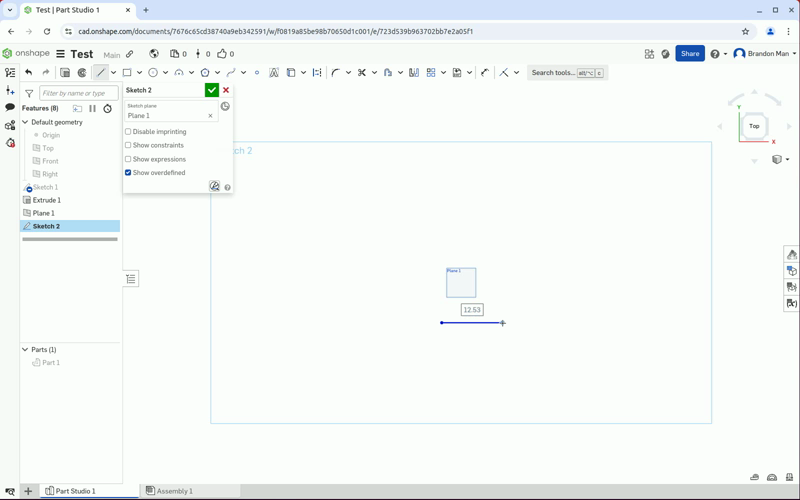
mouse_move(502, 170)
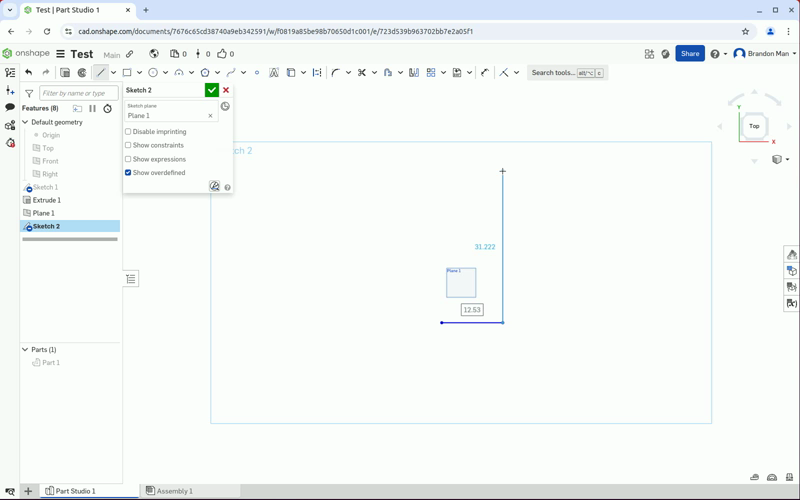
click(502, 170)
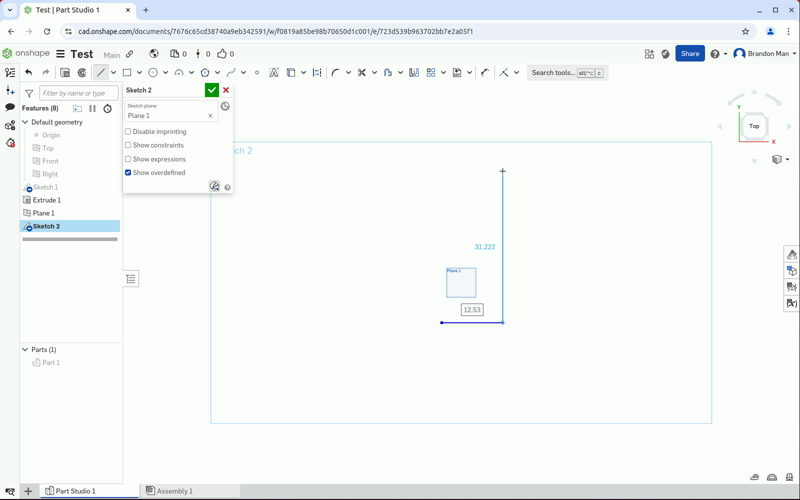
key_up(shift)
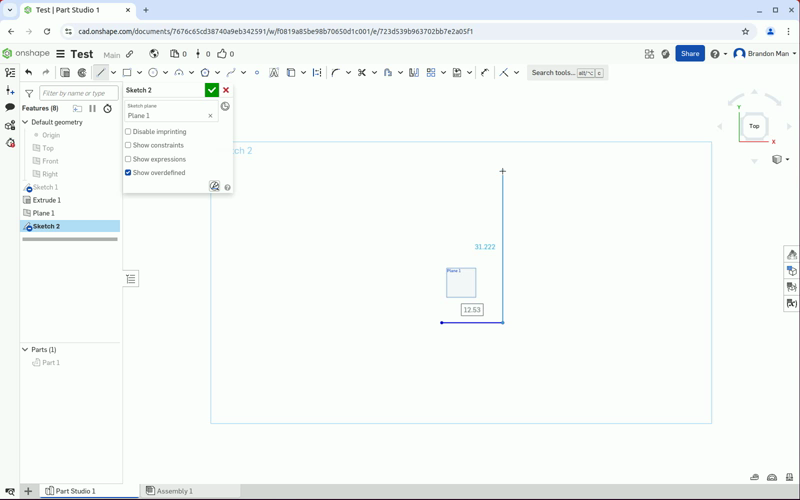
key_down(shift)
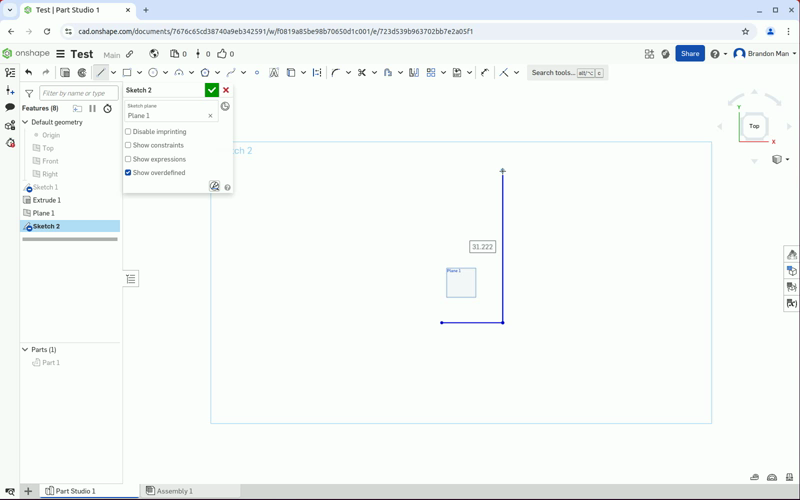
mouse_move(441, 170)
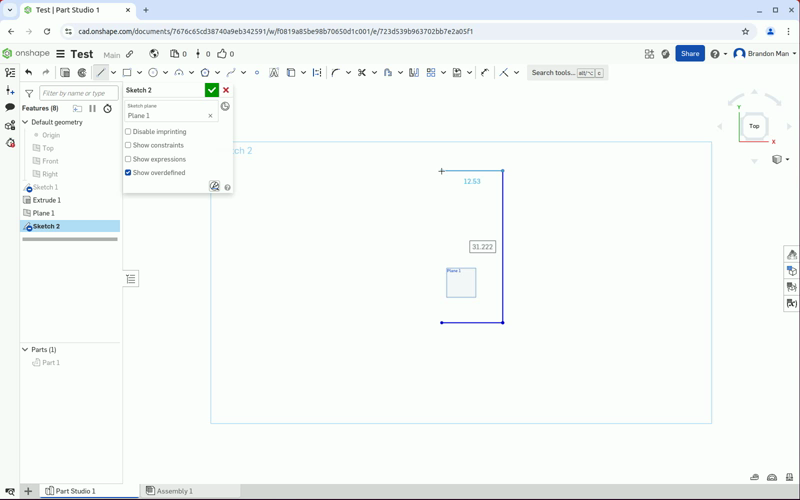
click(441, 170)
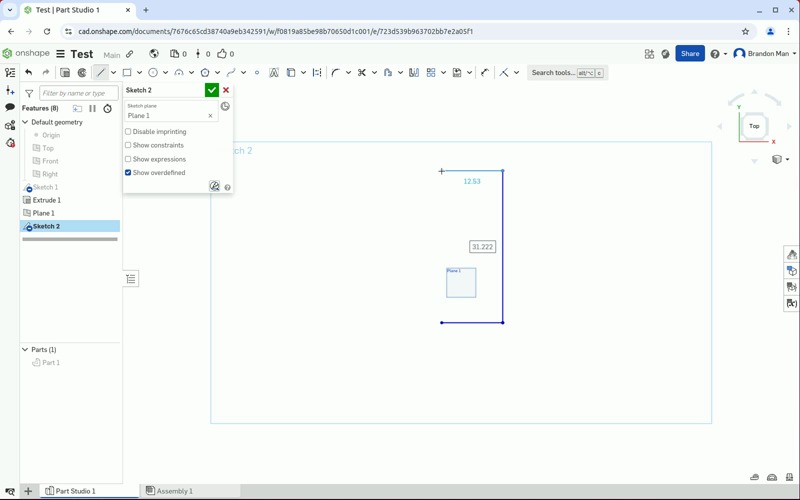
key_up(shift)
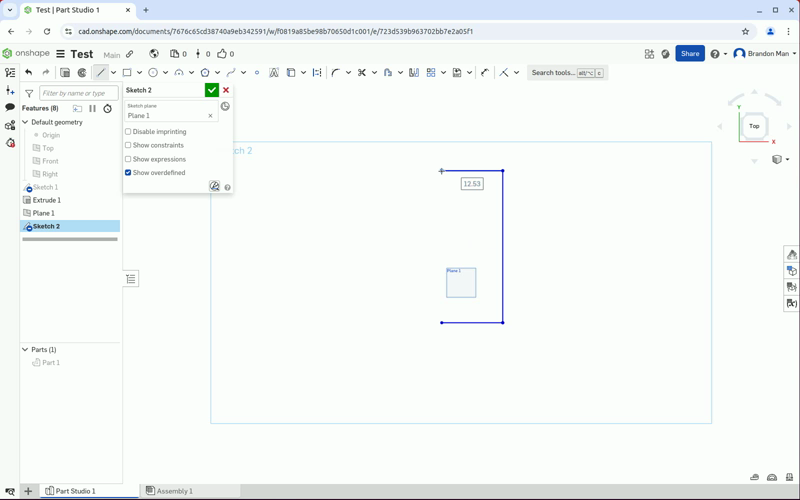
key_down(shift)
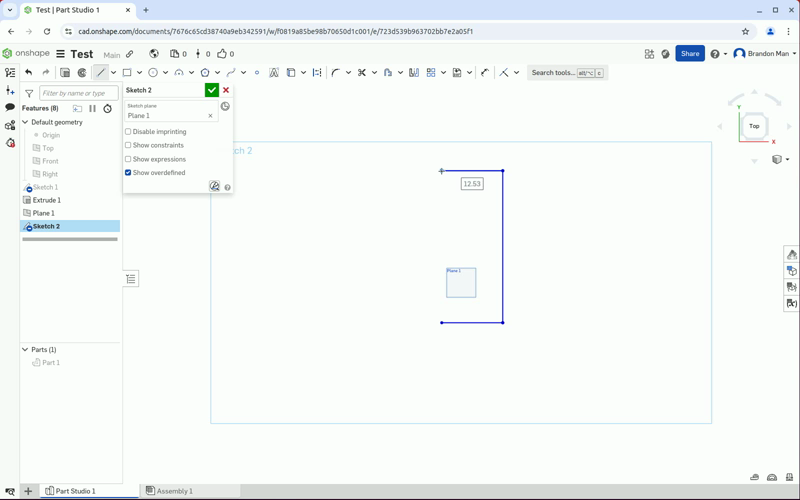
mouse_move(441, 322)
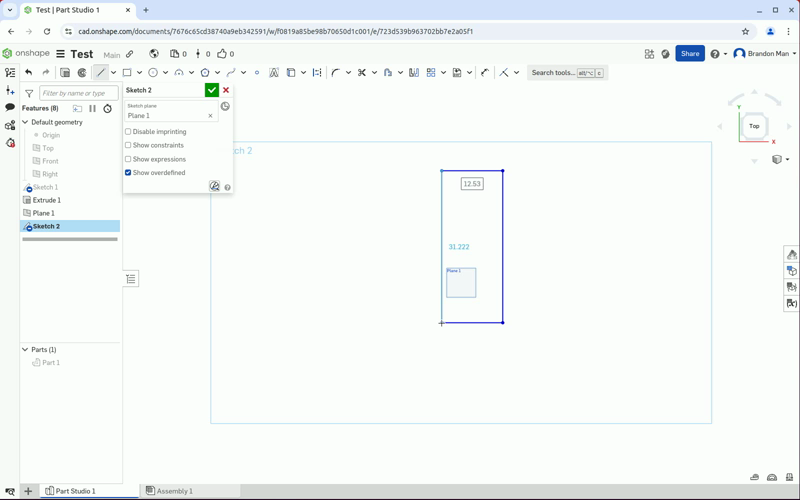
key_up(shift)
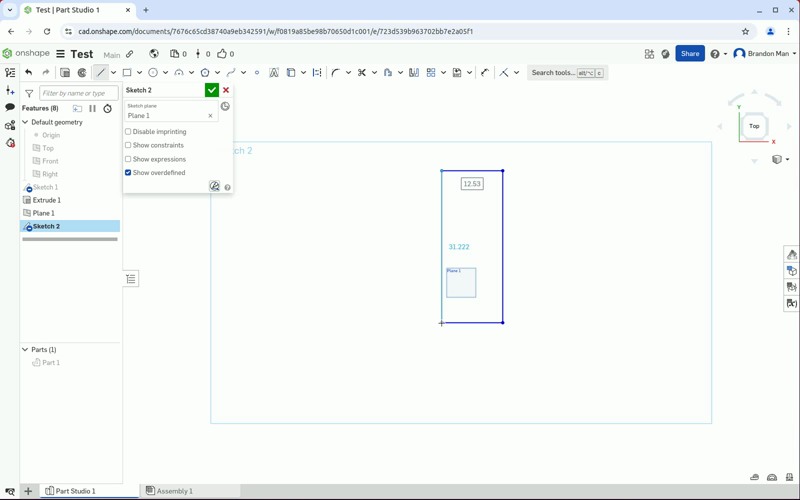
click(441, 322)
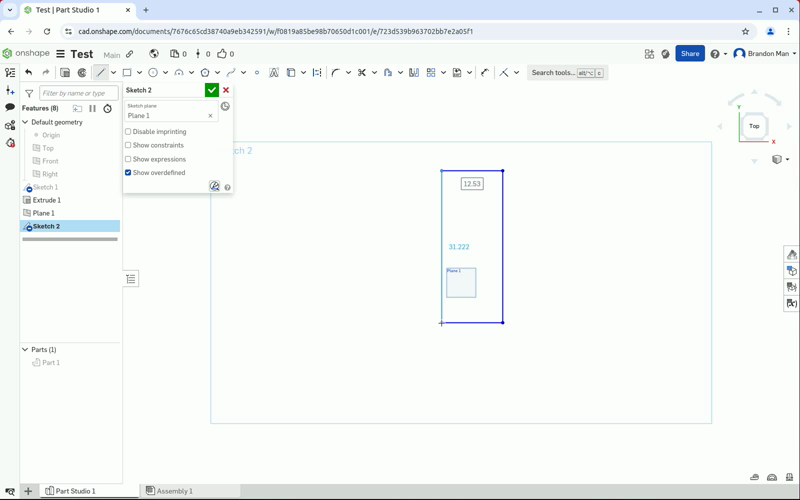
key(esc)
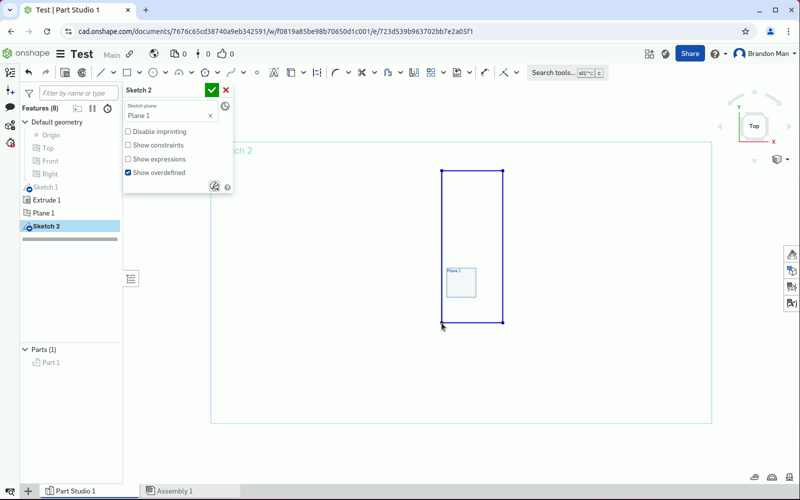
mouse_move(453, 239)
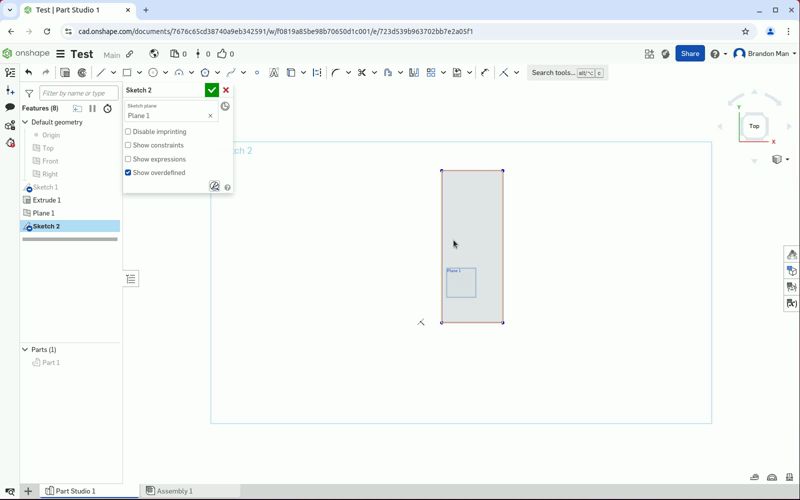
click(453, 239)
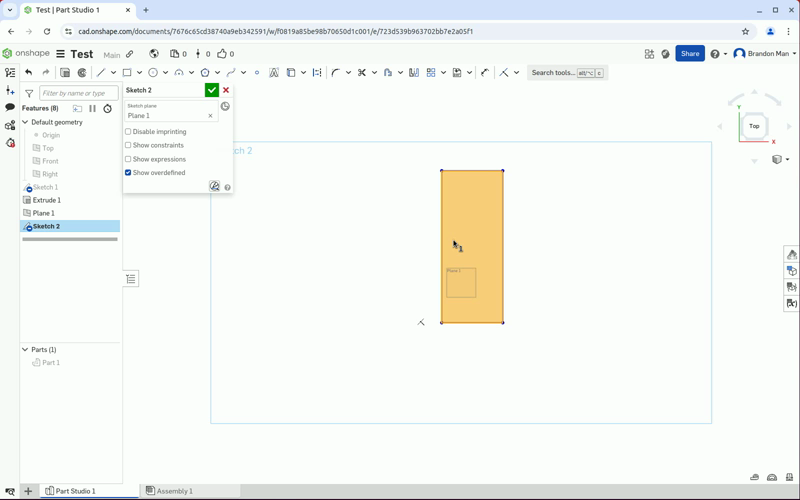
mouse_move(73, 352)
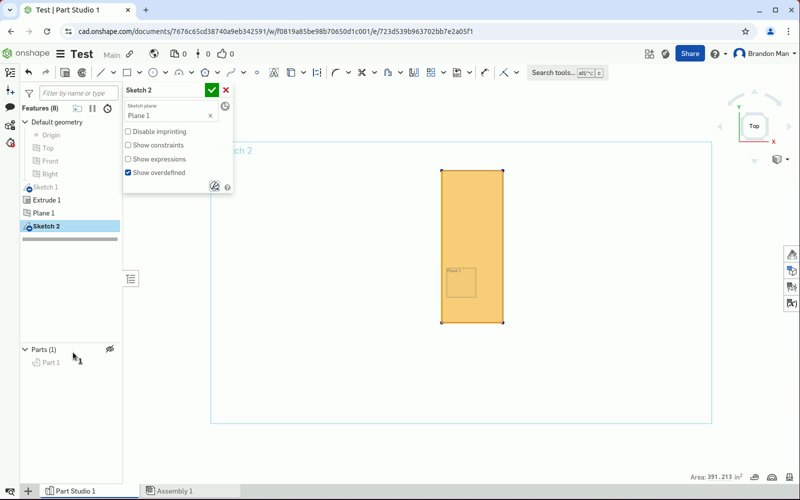
key(shift+y)
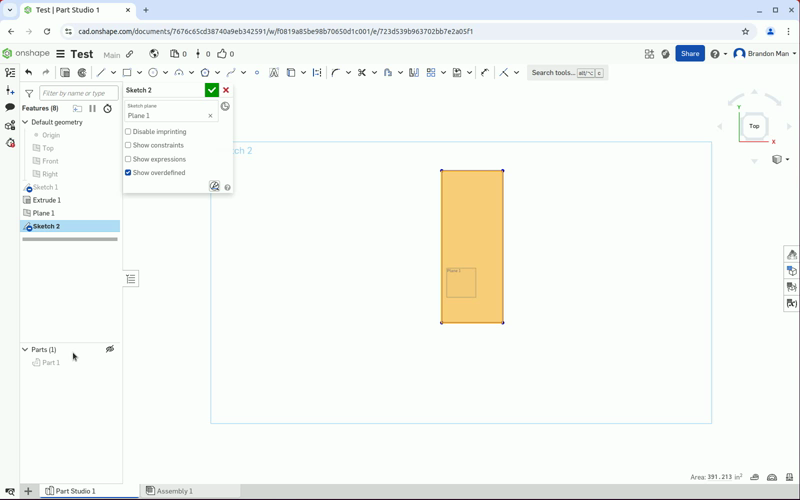
key(shift+e)
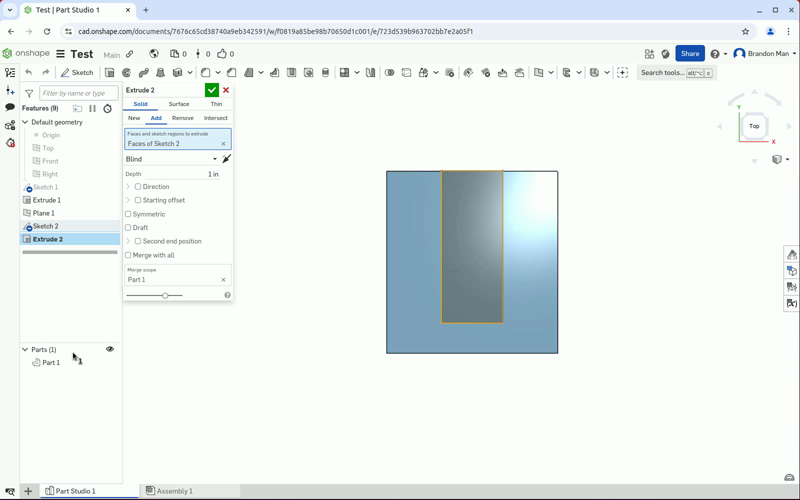
mouse_move(143, 106)
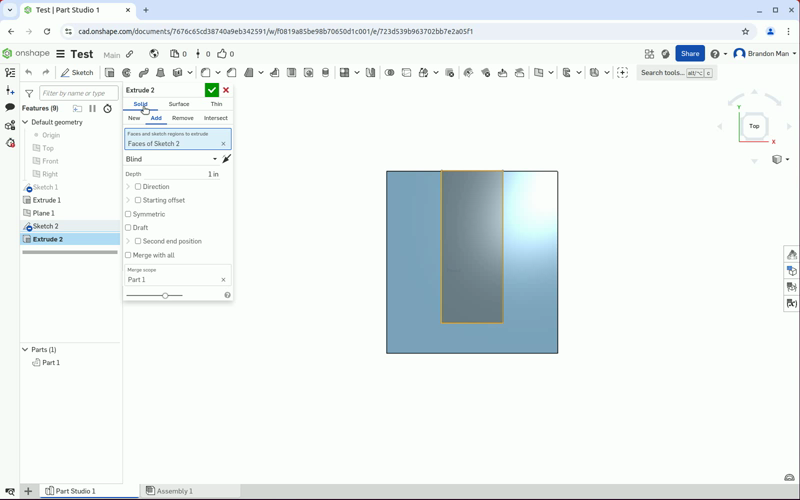
click(143, 106)
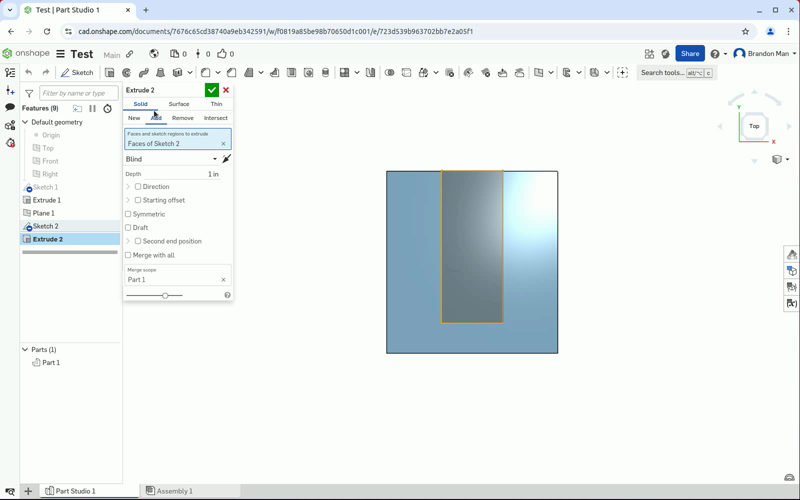
mouse_move(186, 120)
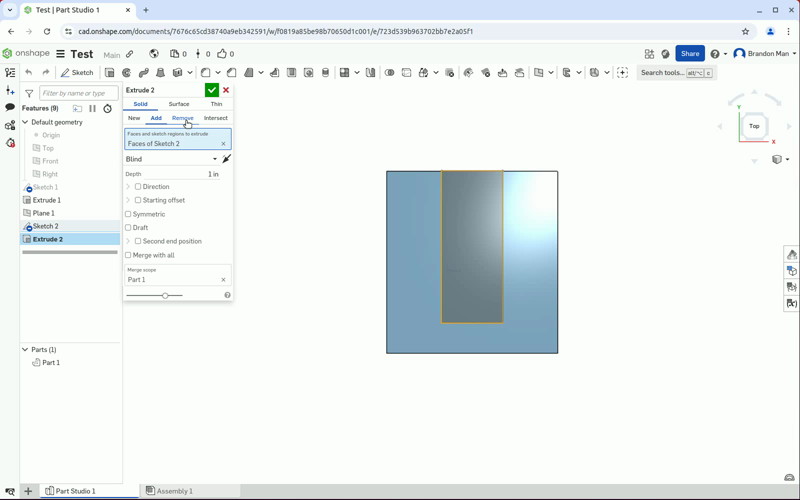
click(186, 120)
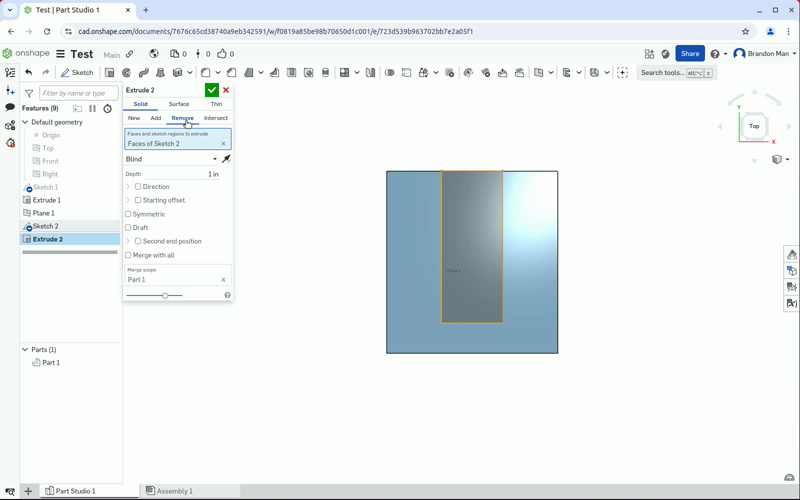
key(tab, 4)
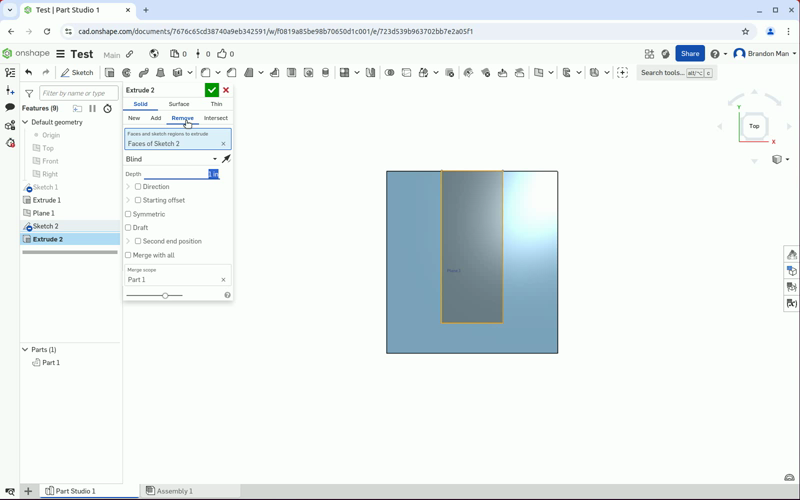
text(18.775)
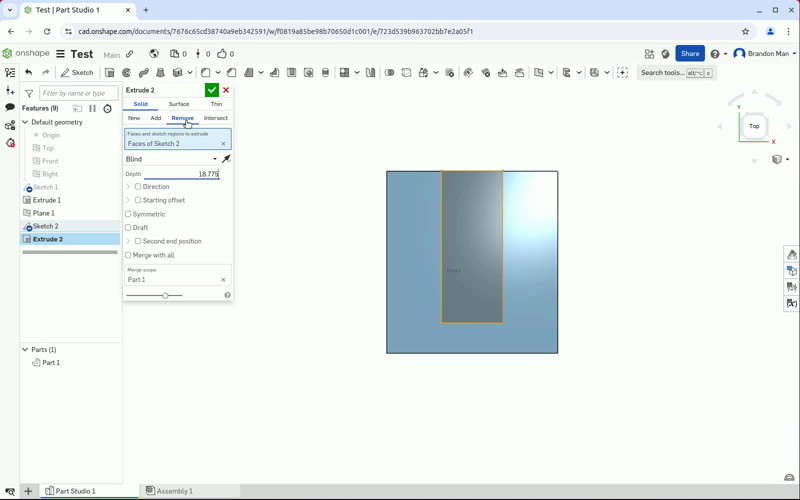
key(tab, 6)
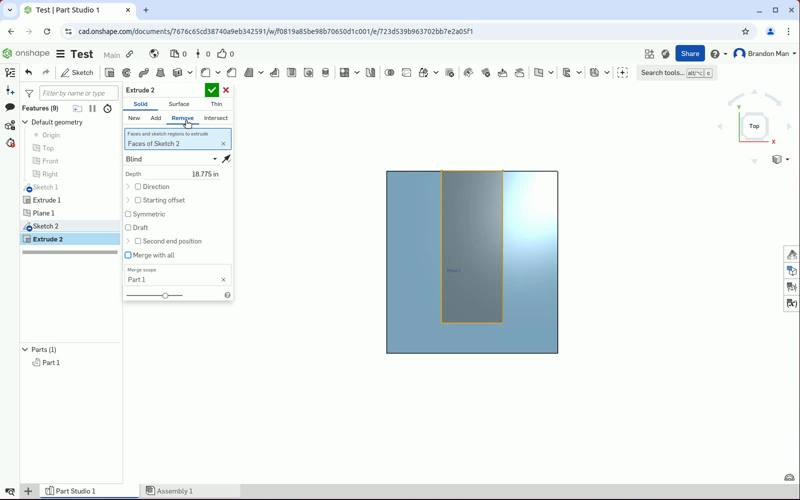
key(space)
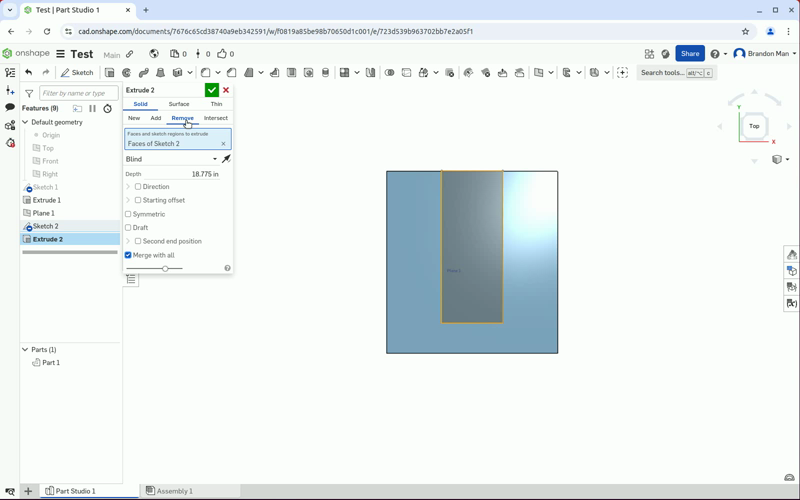
key(enter)
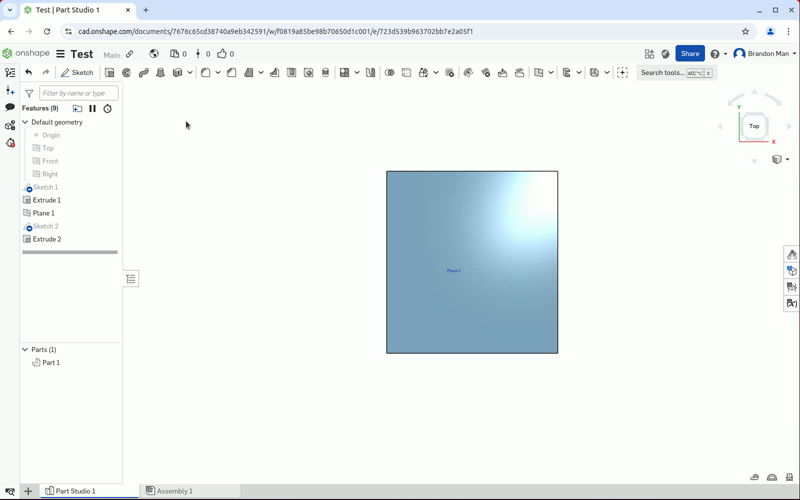
key(shift+h)
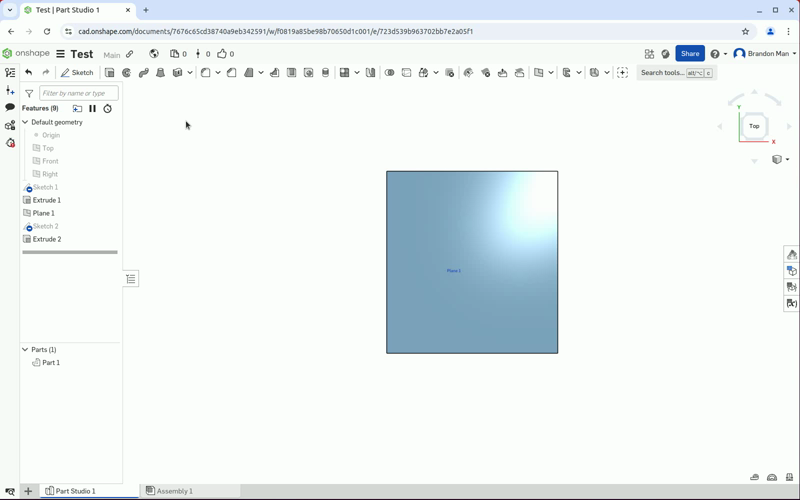
key(shift+h)
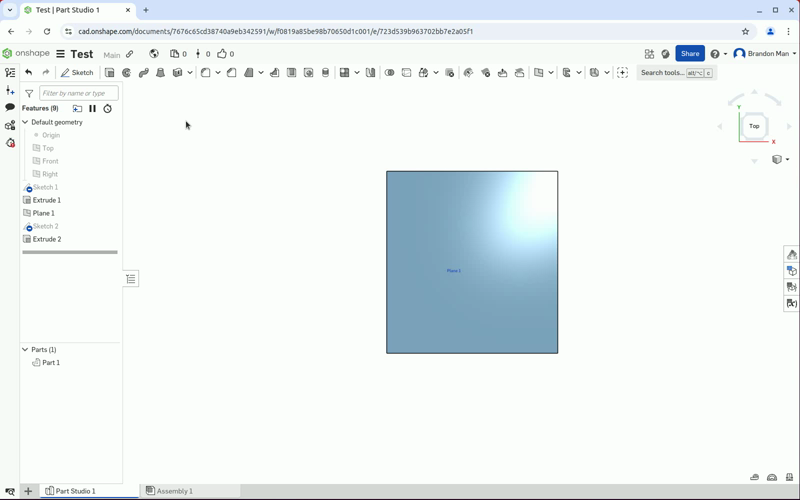
mouse_move(73, 189)
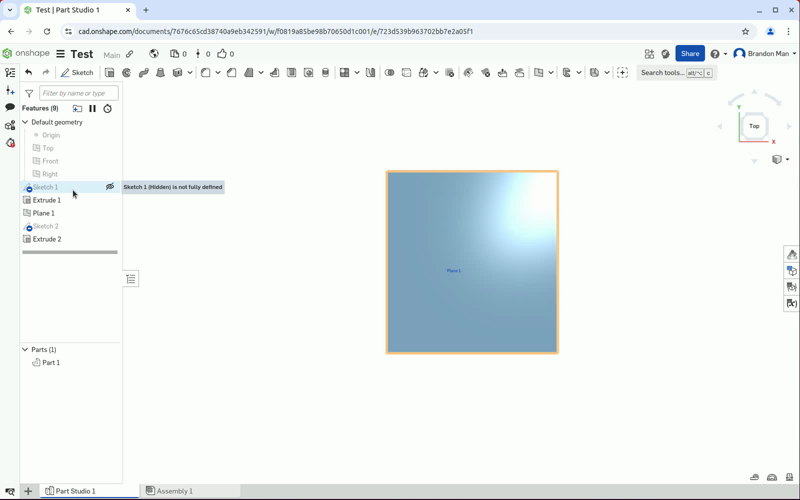
click(73, 189)
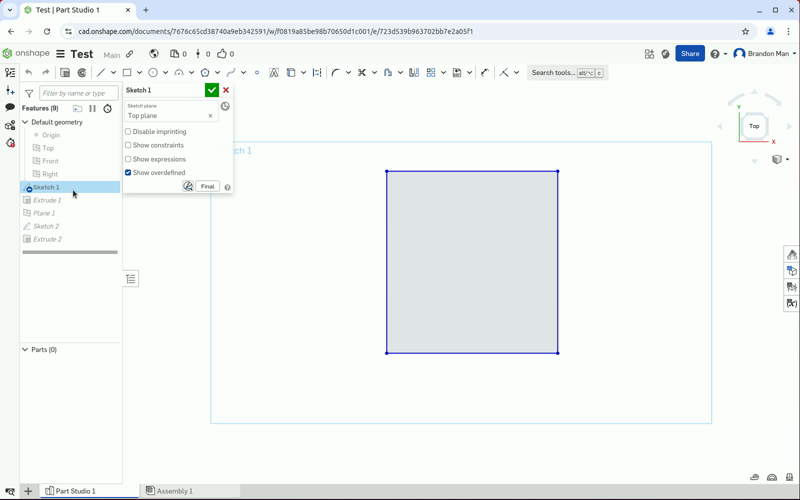
mouse_move(229, 92)
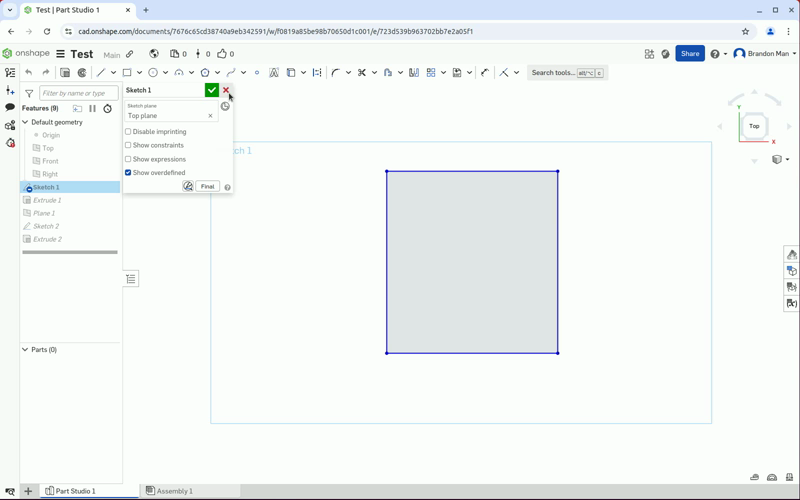
click(229, 92)
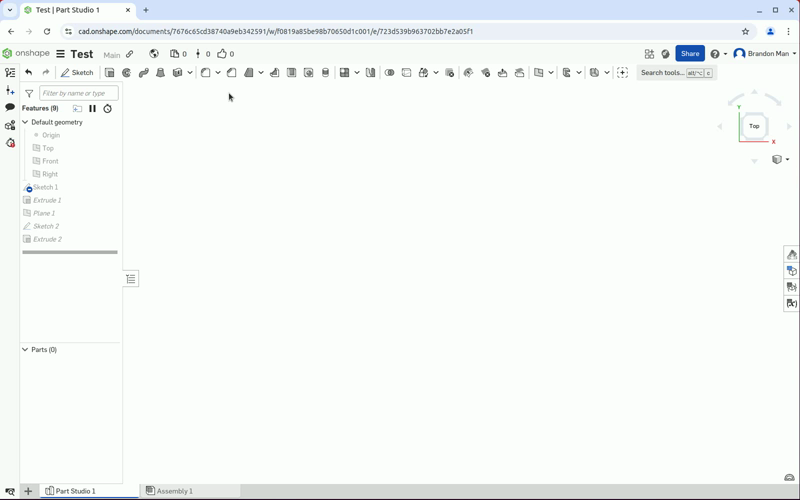
mouse_move(73, 352)
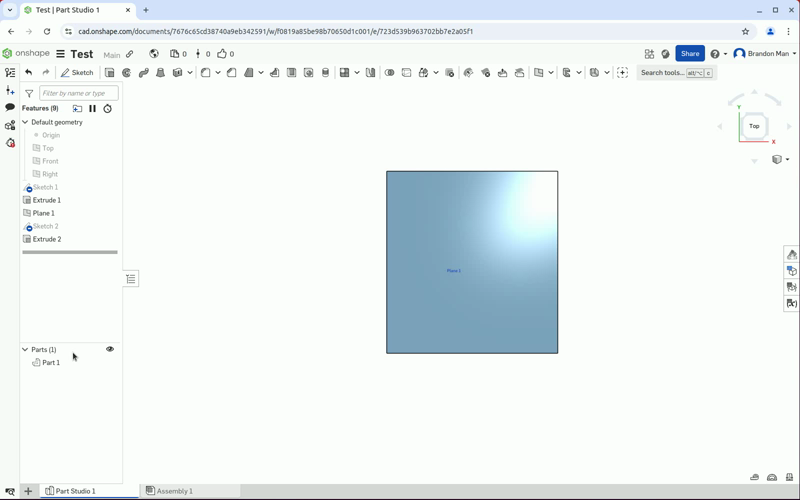
key(y)
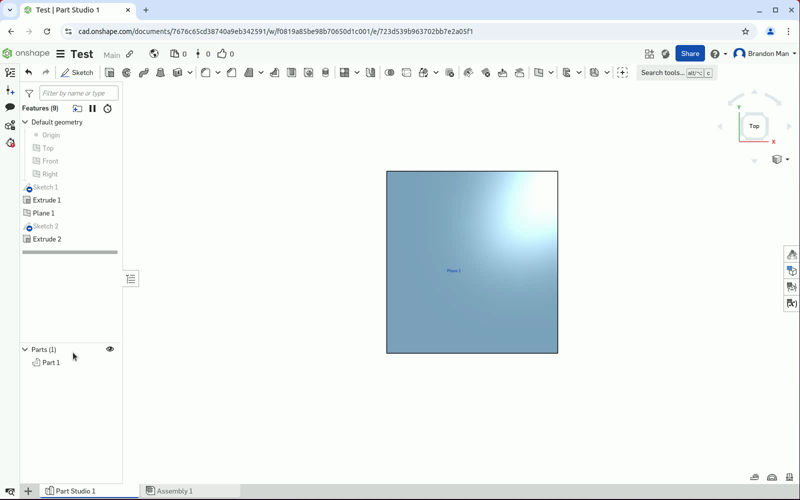
key(shift+p)
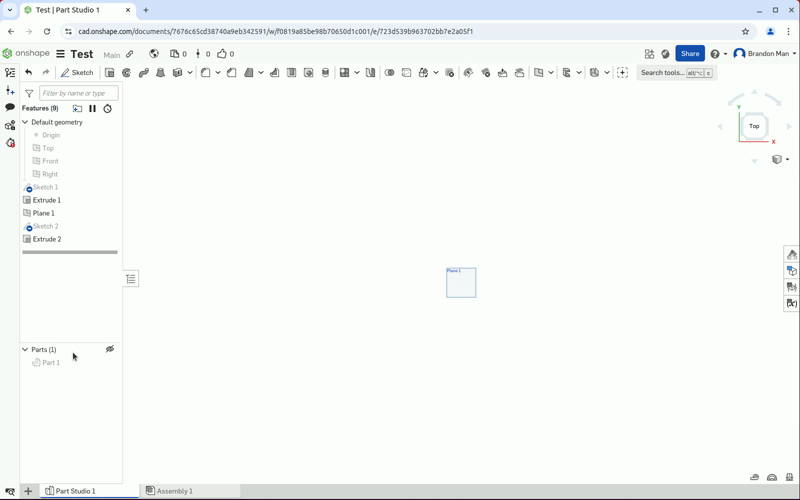
key(space)
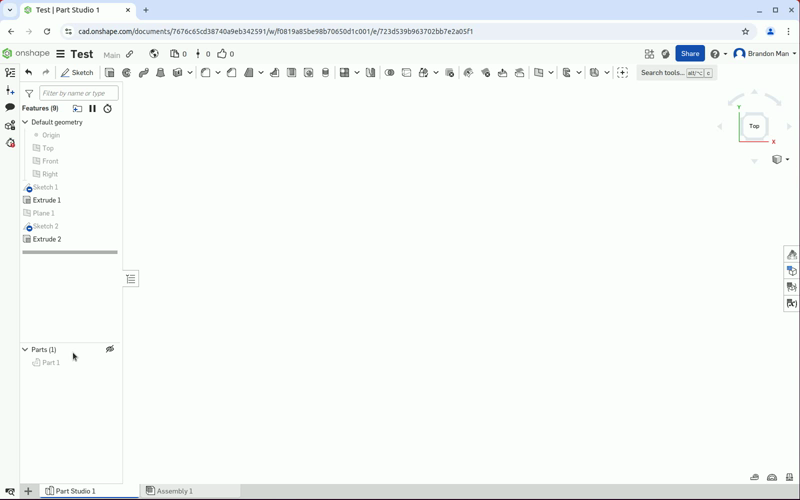
key_down(shift)
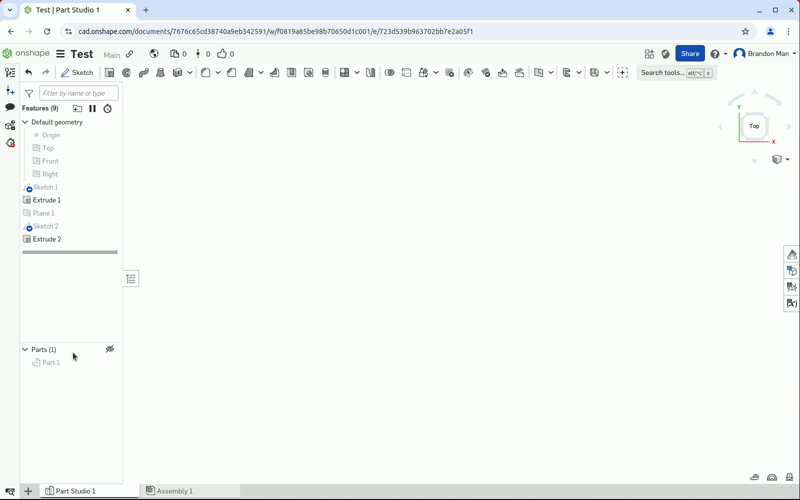
key(up)
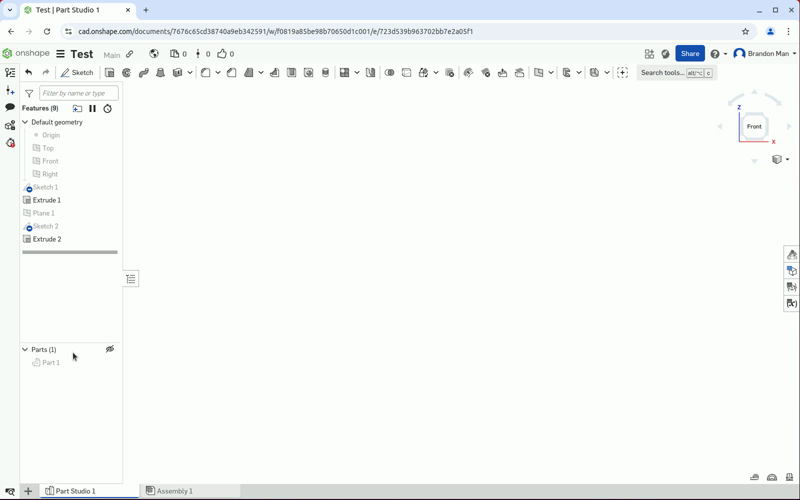
key_up(shift)
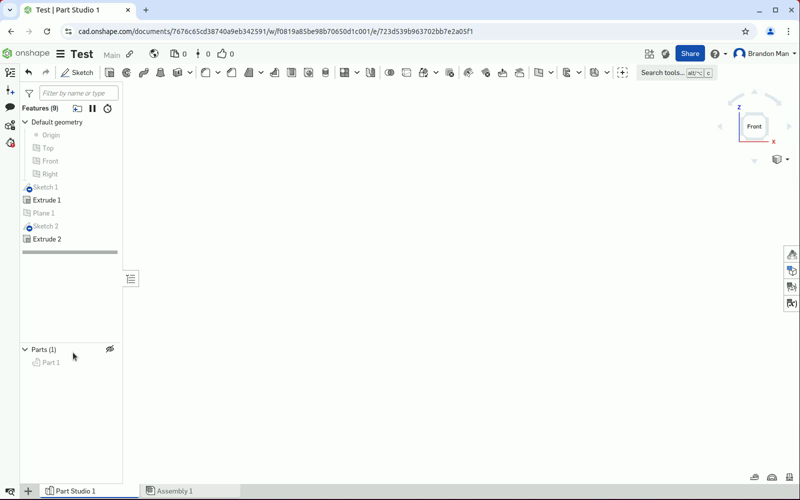
key(space)
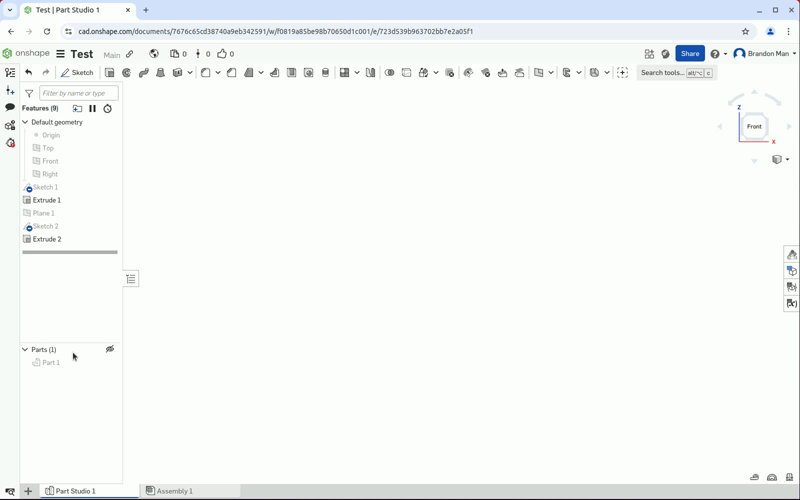
key_down(shift)
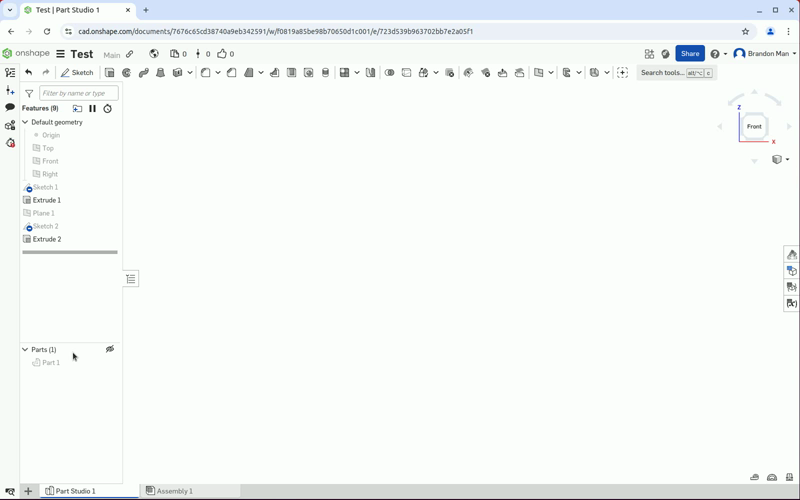
key(left)
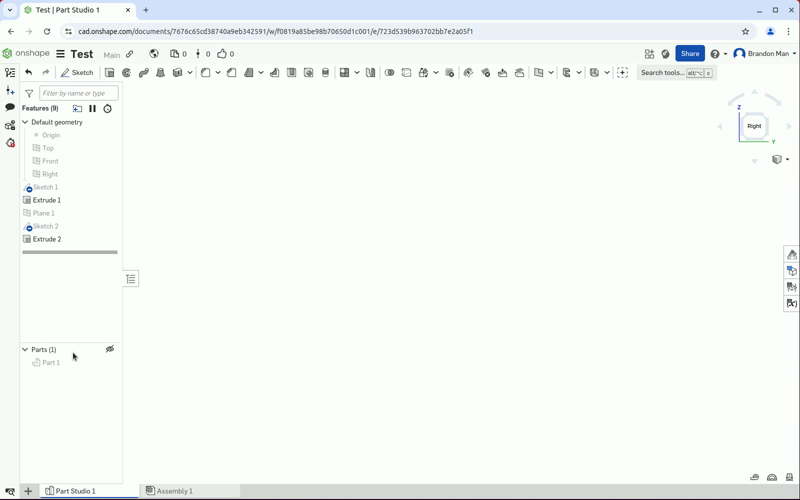
key_up(shift)
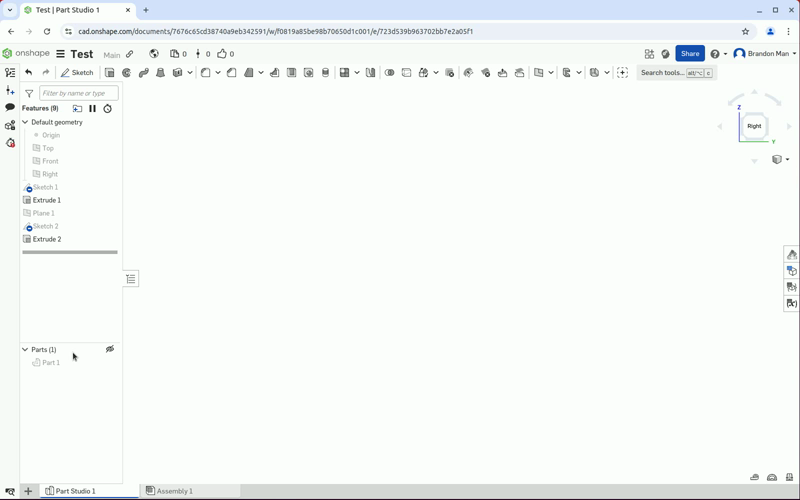
mouse_move(73, 352)
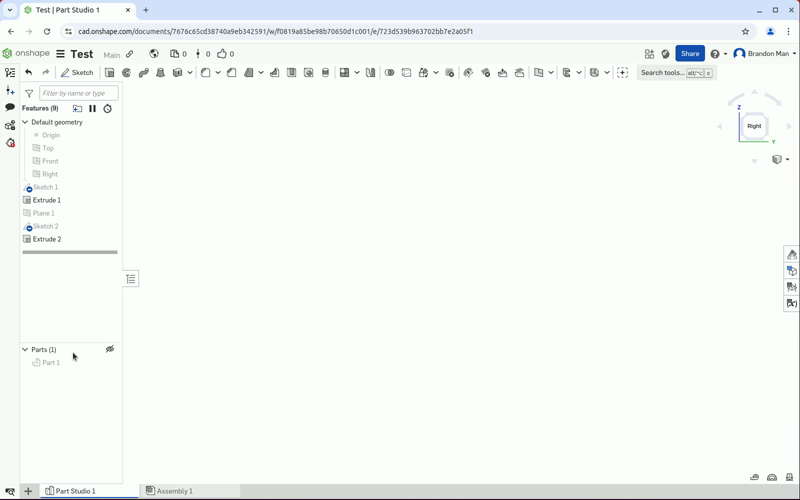
key(shift+y)
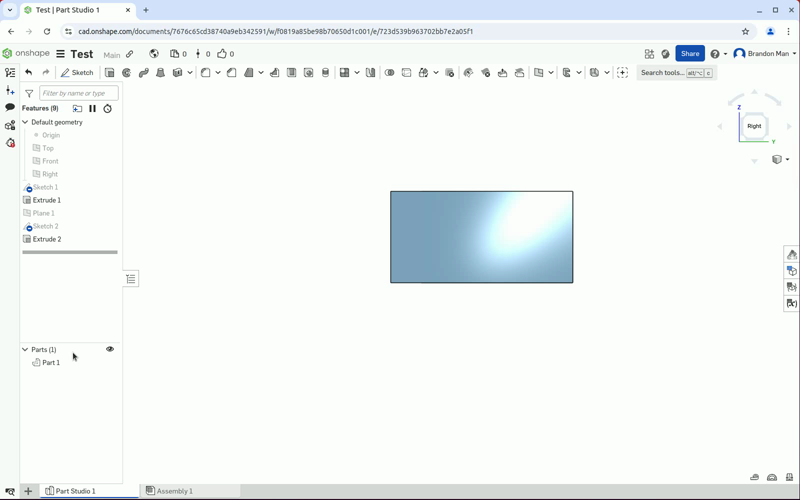
mouse_move(541, 75)
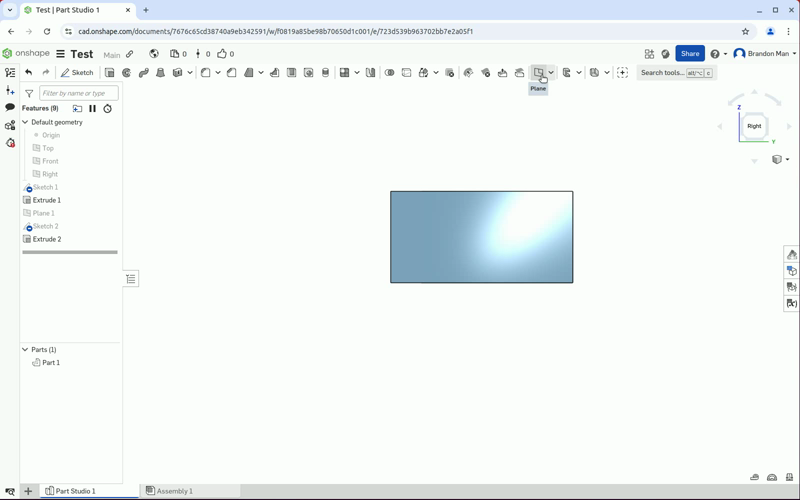
click(541, 75)
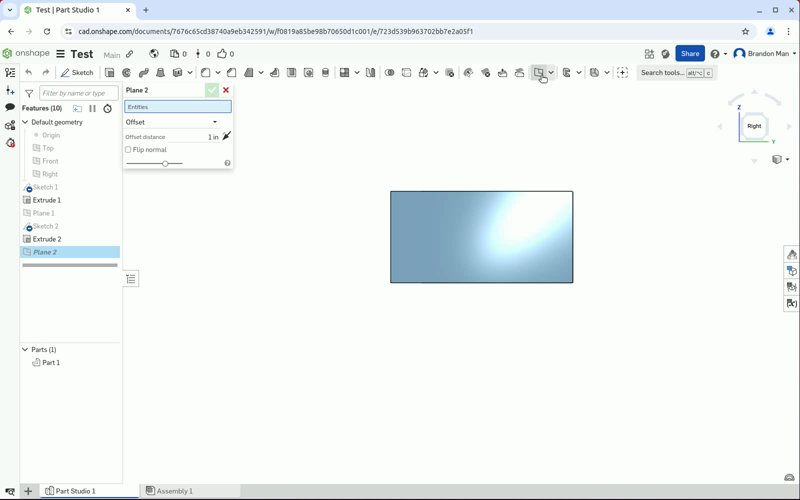
mouse_move(73, 176)
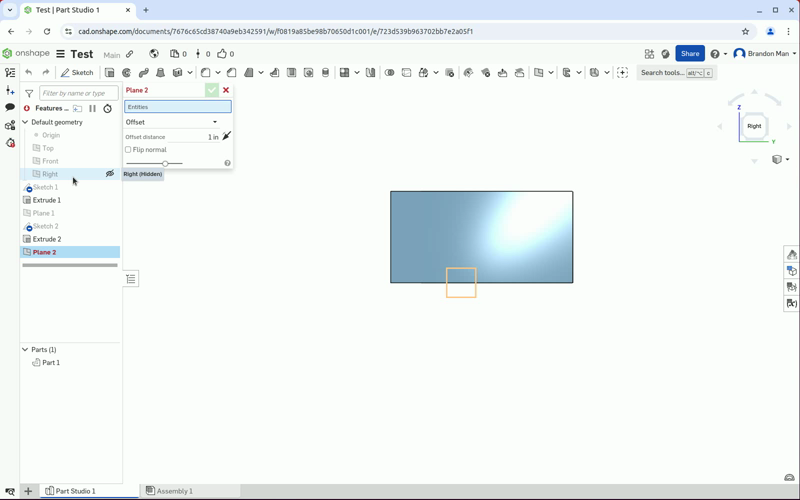
click(73, 176)
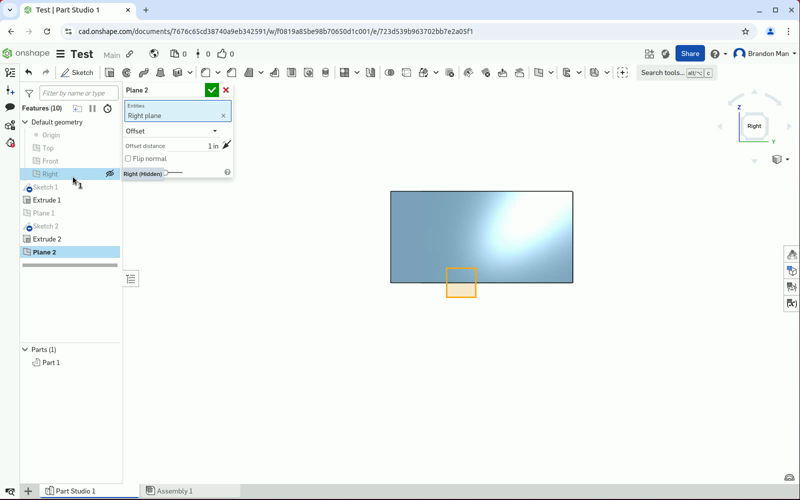
key(tab, 2)
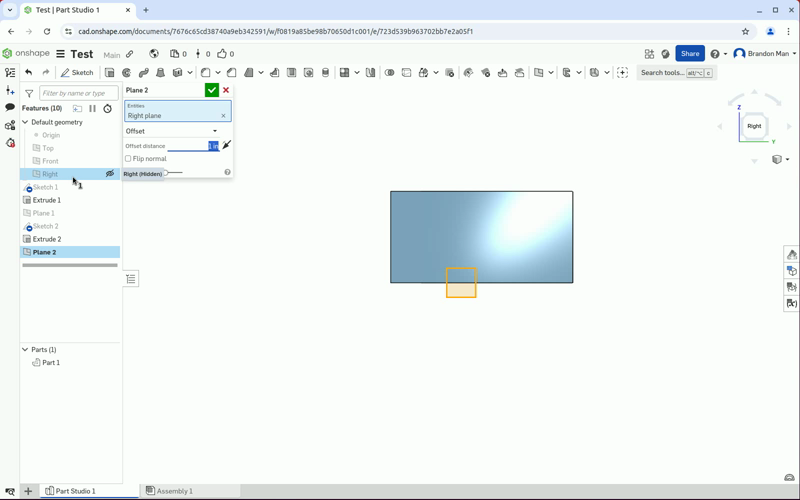
text(19.966)
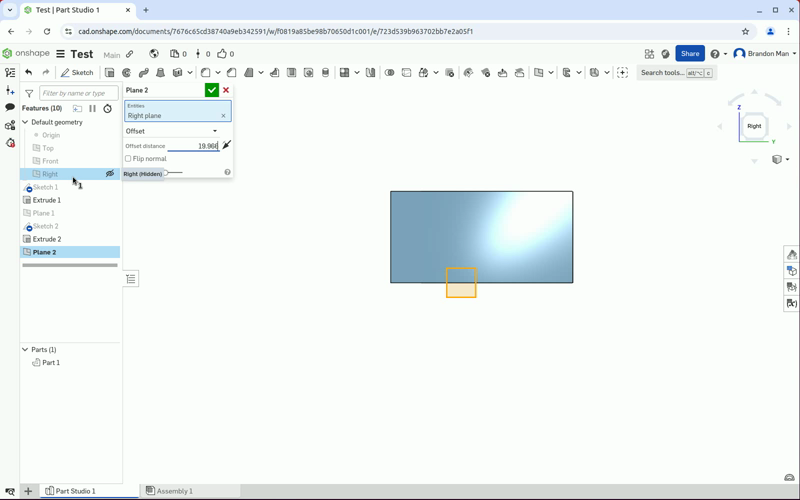
key(enter, 2)
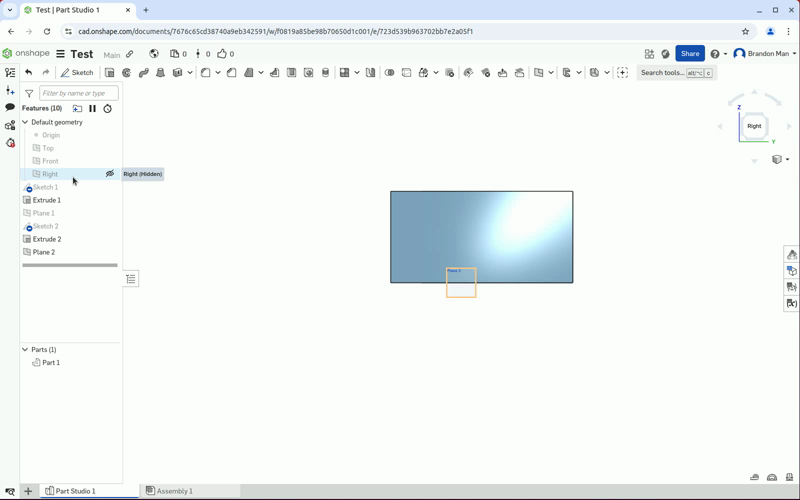
key(shift+s)
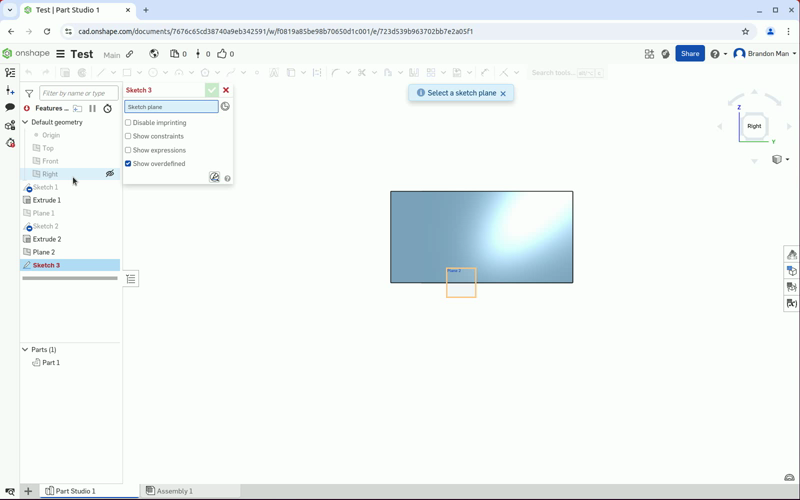
mouse_move(73, 254)
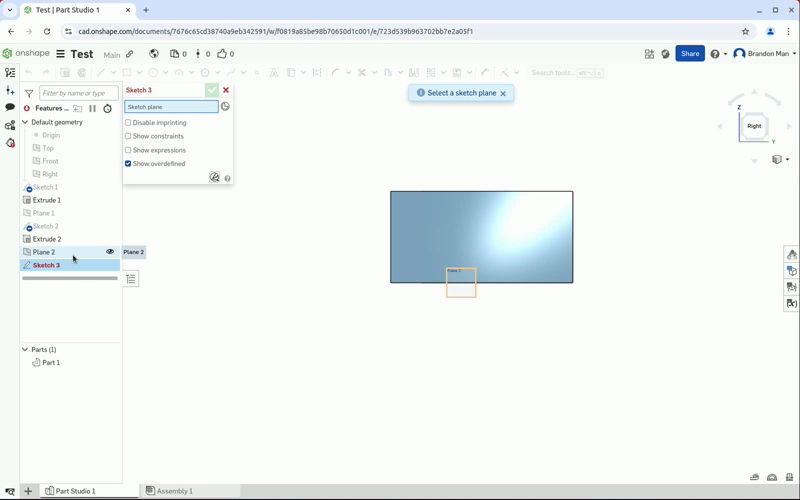
click(73, 254)
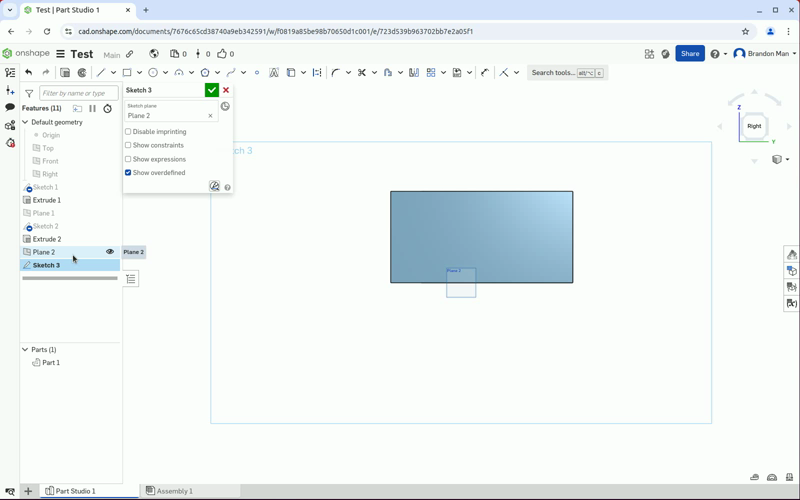
mouse_move(73, 352)
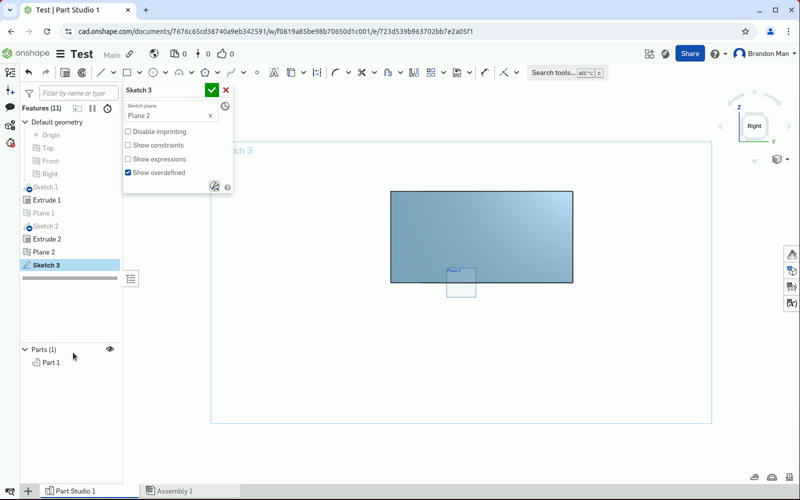
key(y)
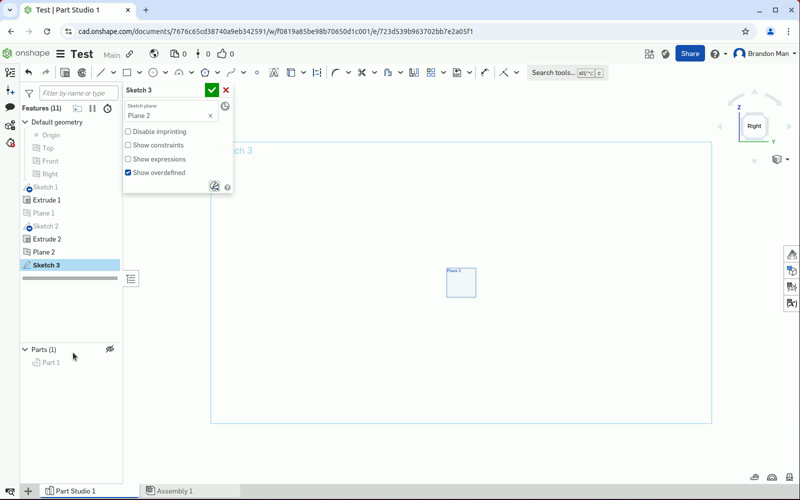
key(c)
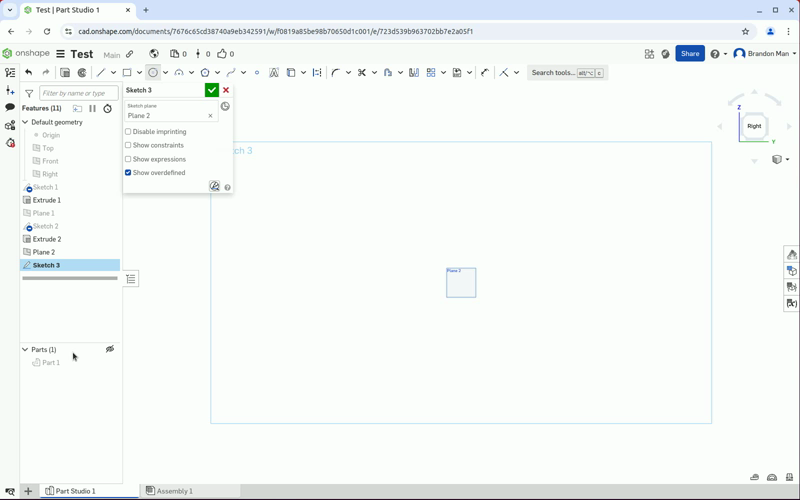
key_down(shift)
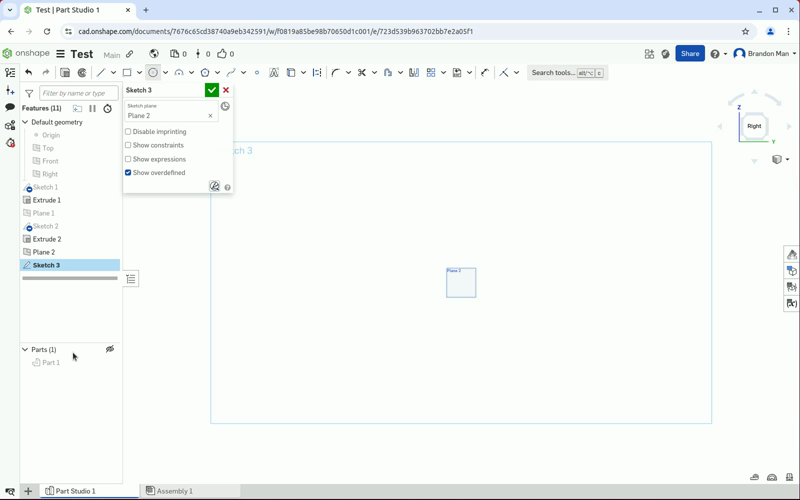
mouse_move(513, 237)
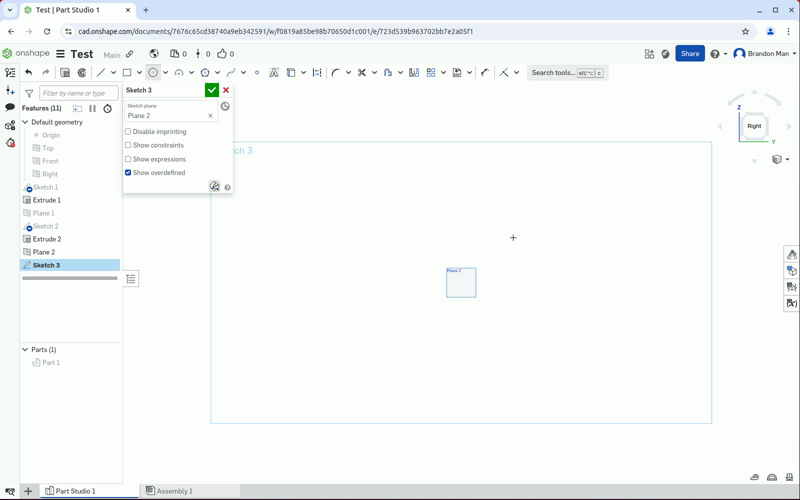
click(513, 237)
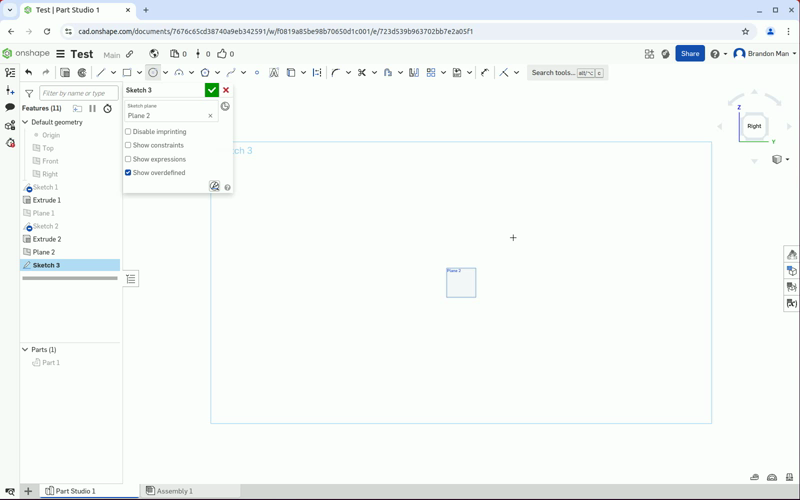
key_up(shift)
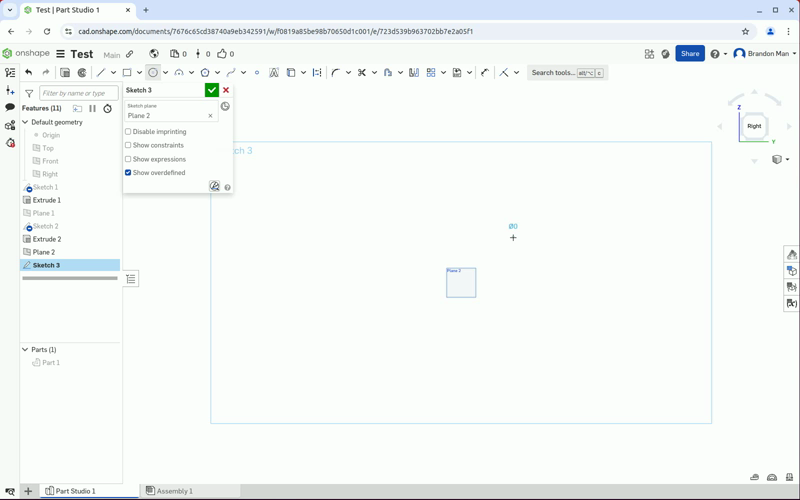
mouse_move(528, 237)
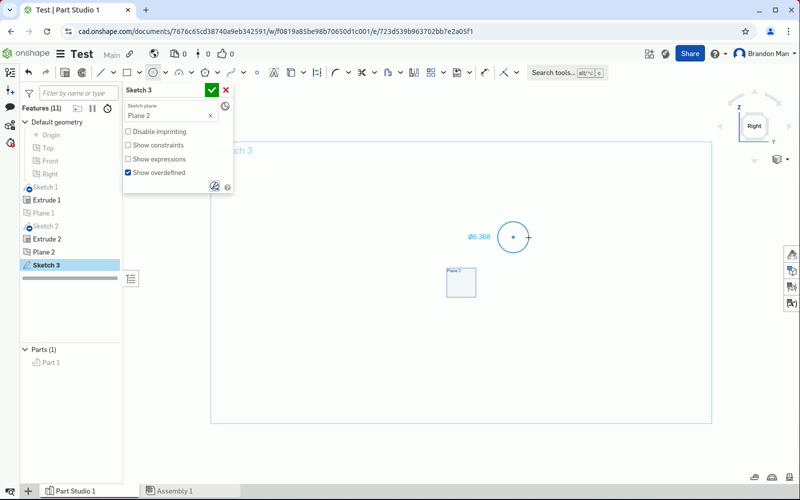
click(528, 237)
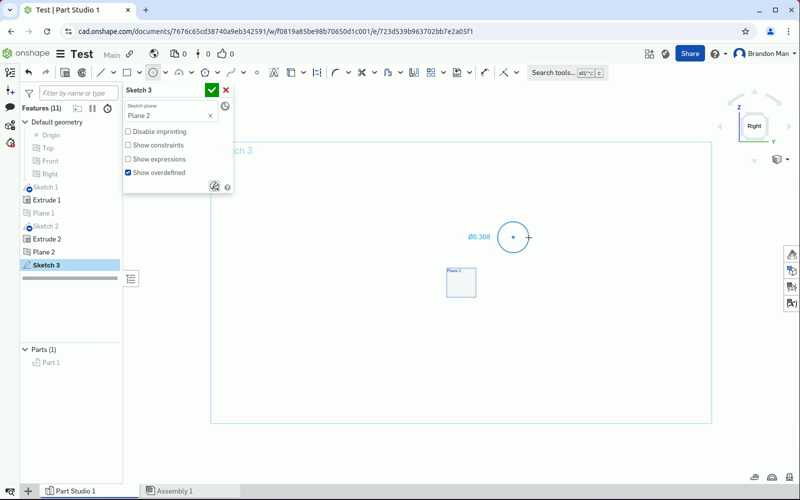
key(esc)
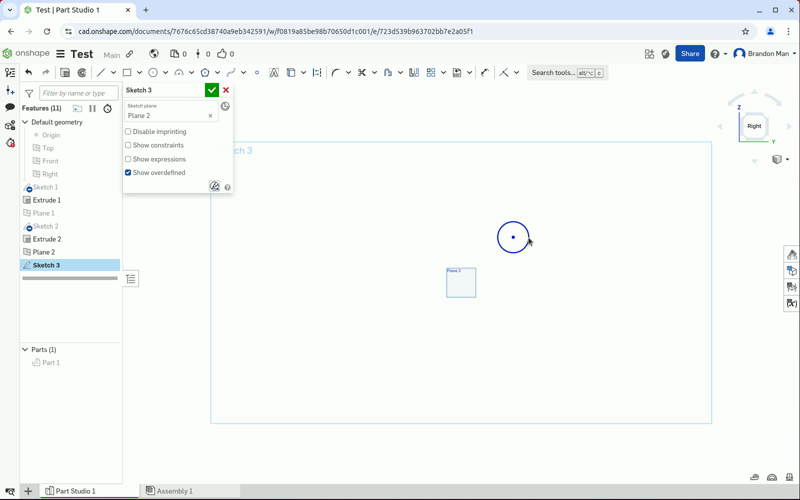
mouse_move(512, 234)
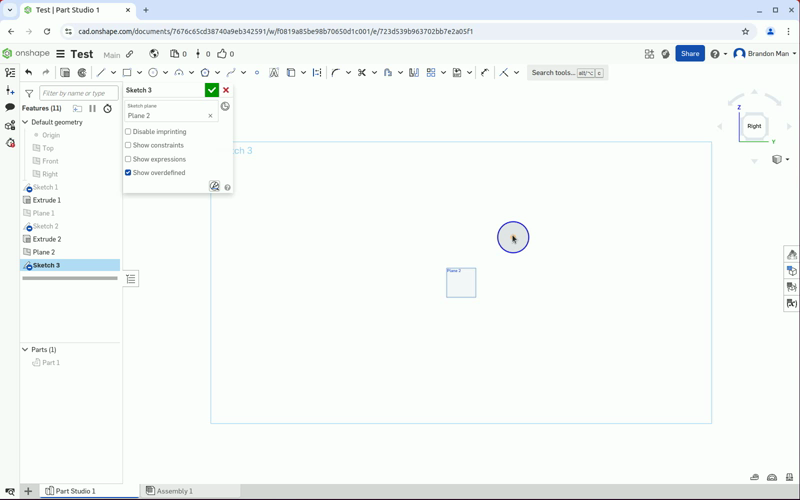
scroll(6)
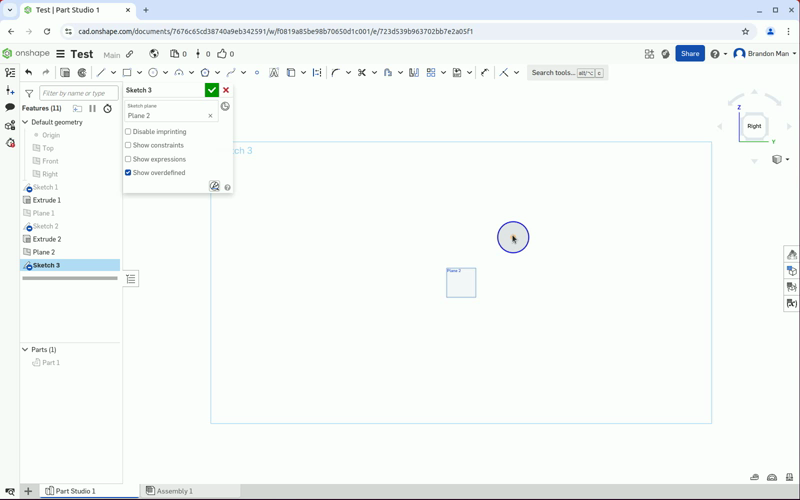
scroll(6)
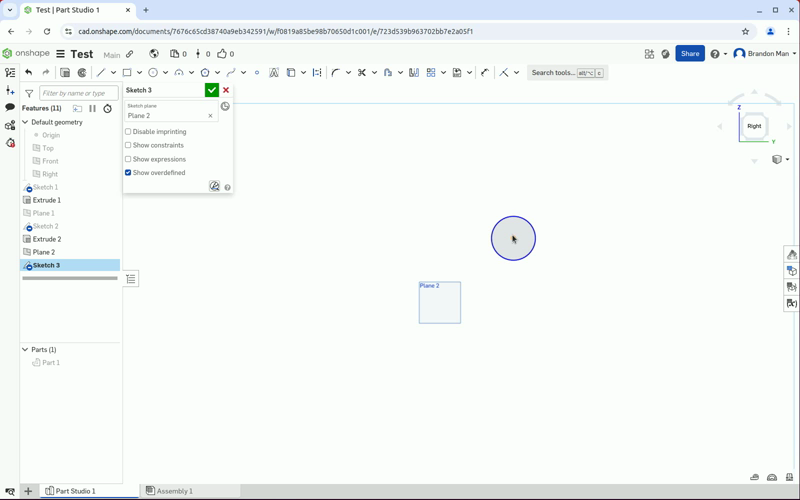
scroll(6)
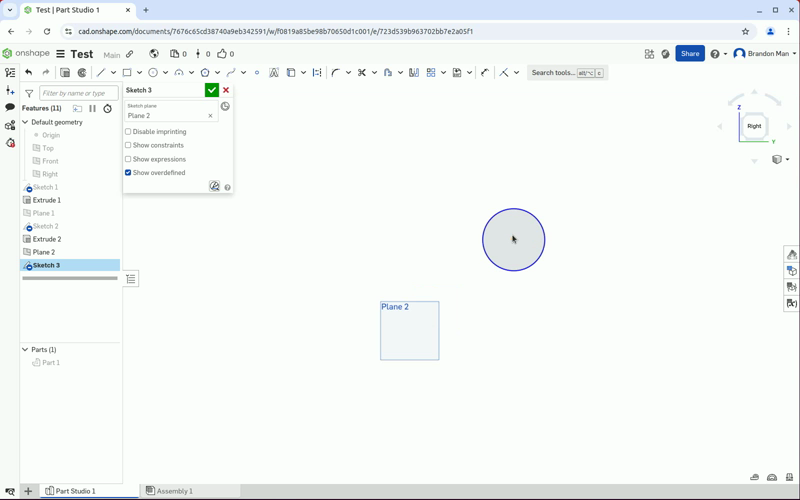
scroll(6)
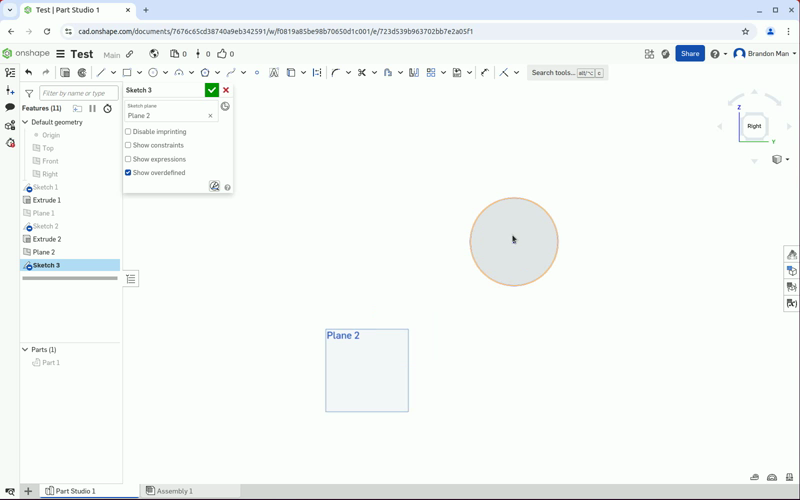
scroll(6)
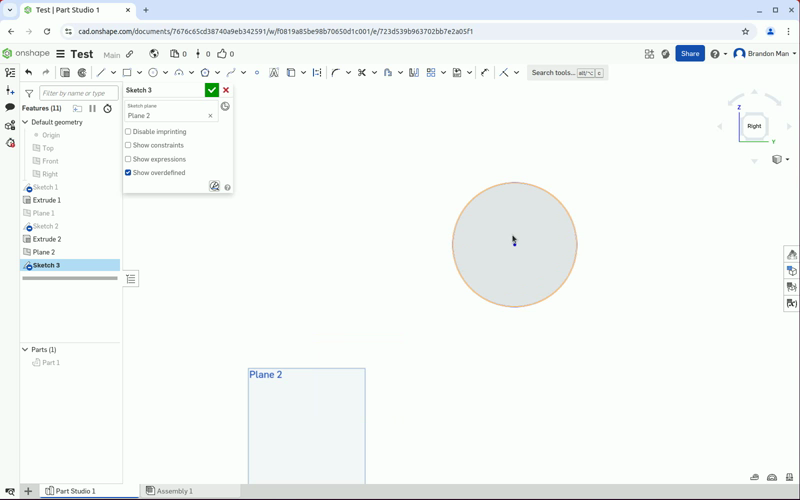
scroll(6)
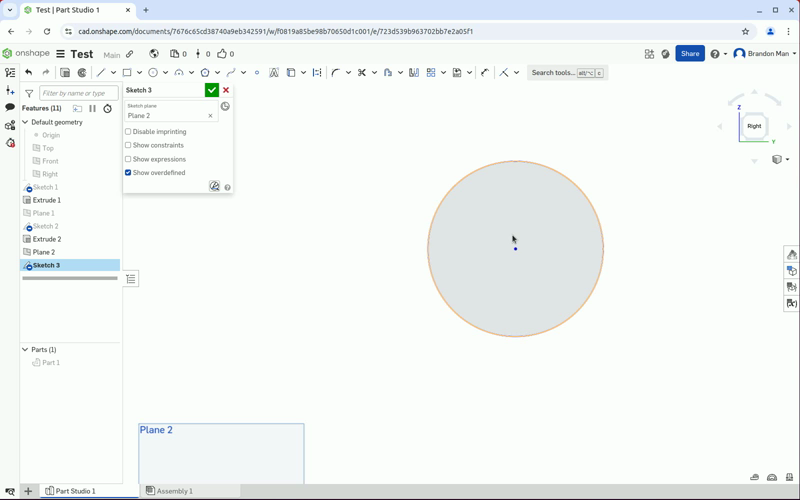
scroll(6)
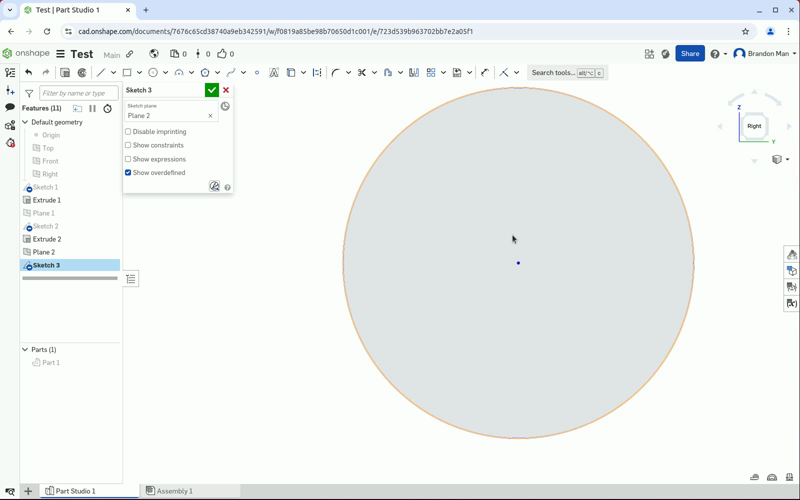
click(512, 234)
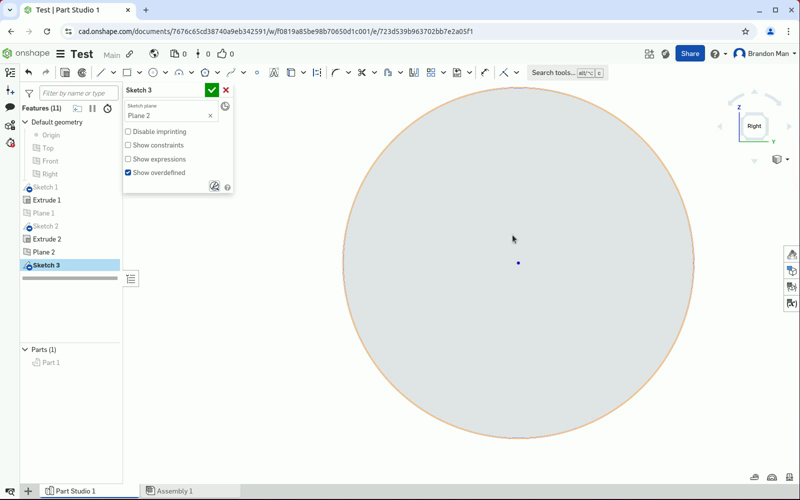
scroll(-6)
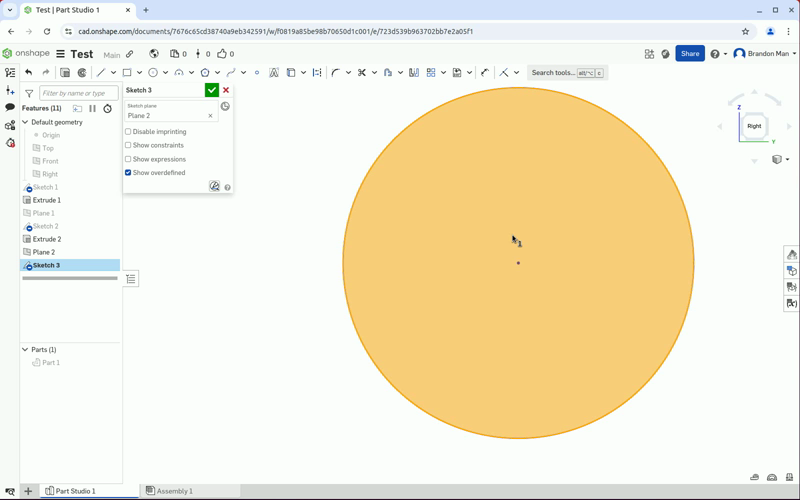
scroll(-6)
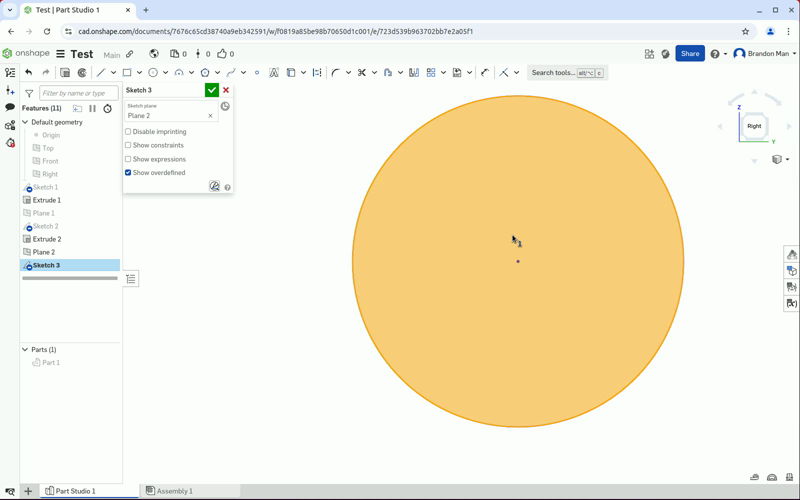
scroll(-6)
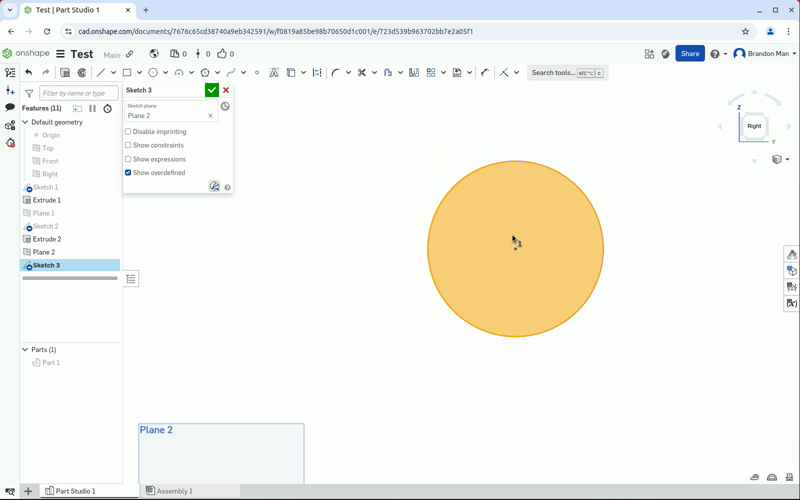
scroll(-6)
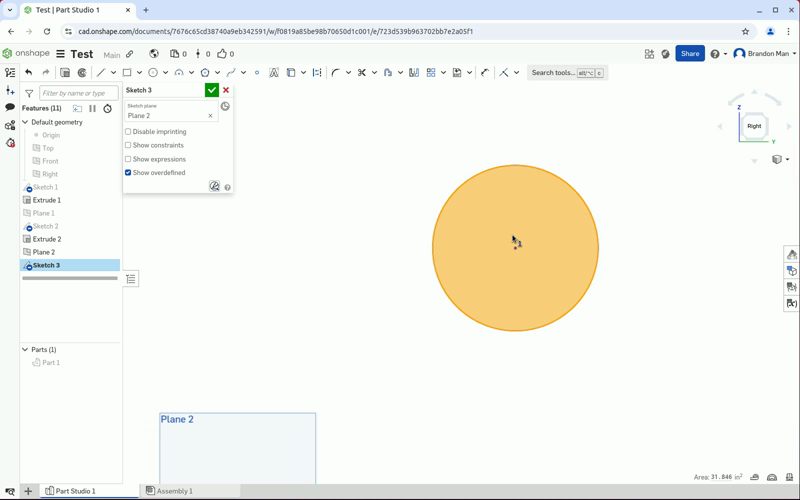
scroll(-6)
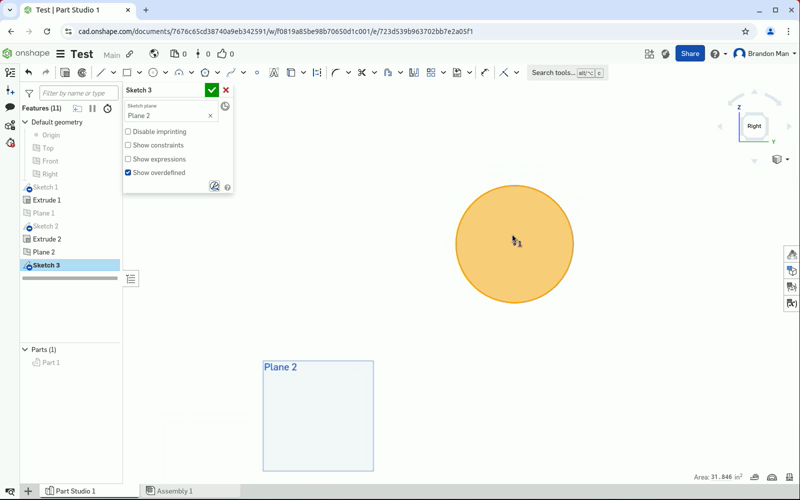
scroll(-6)
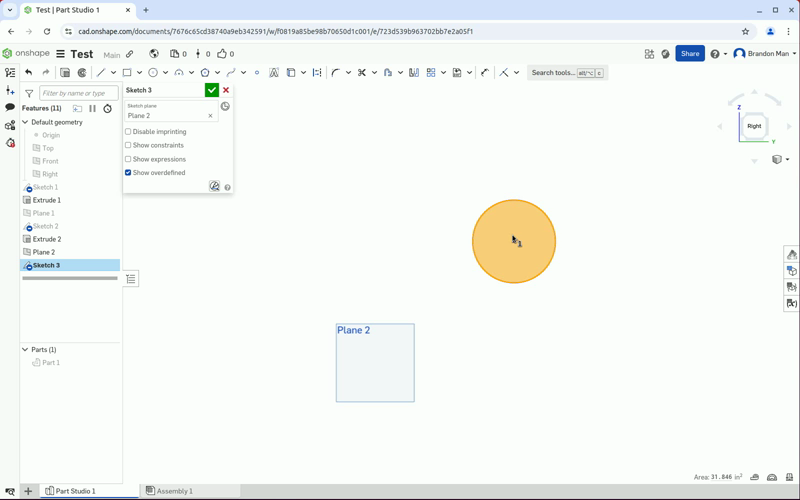
scroll(-6)
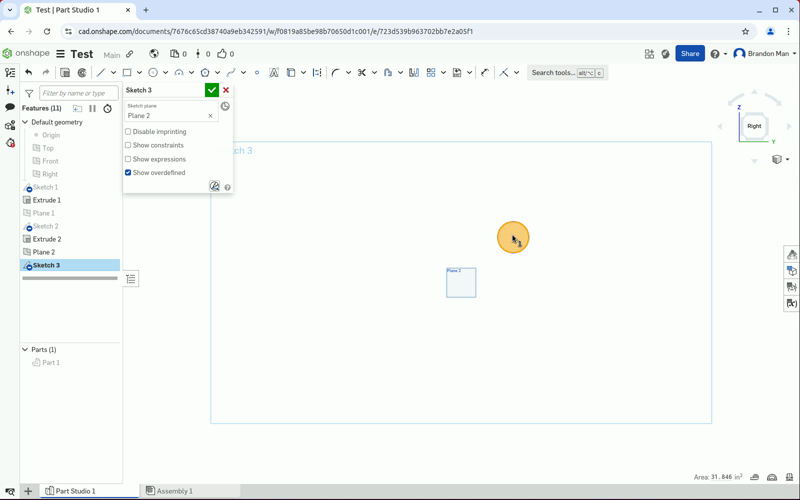
mouse_move(73, 352)
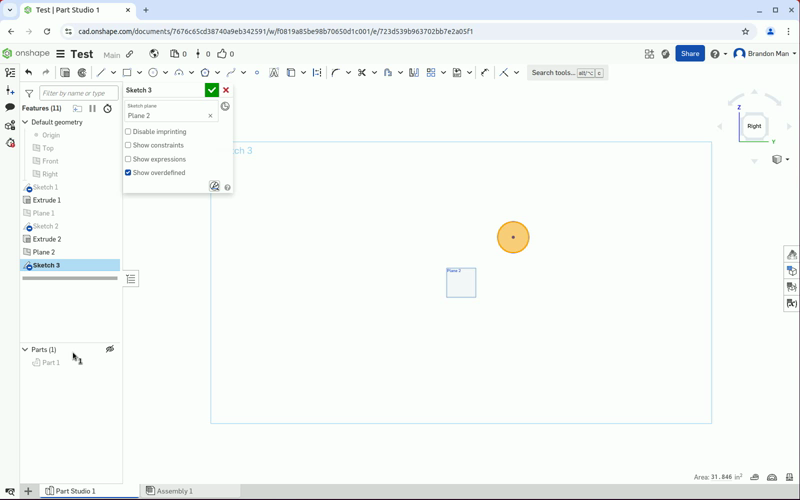
key(shift+y)
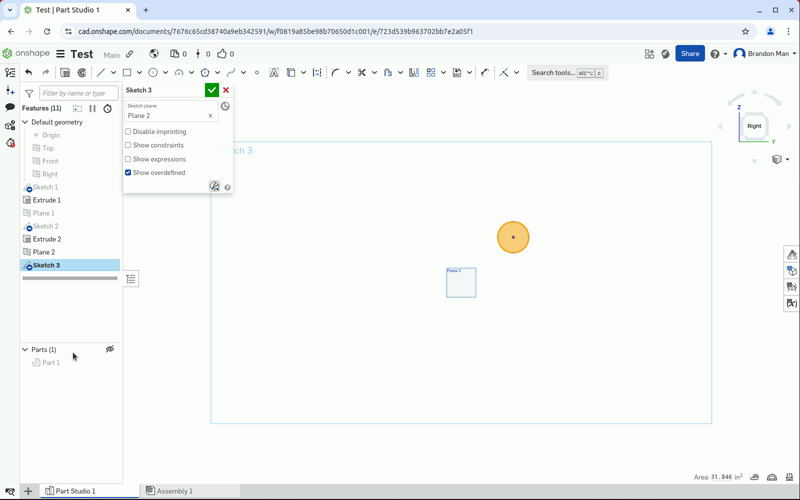
key(shift+e)
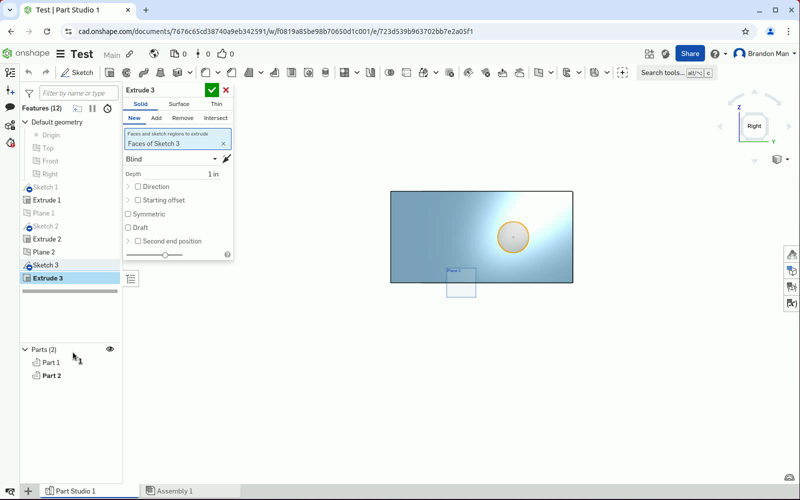
mouse_move(143, 106)
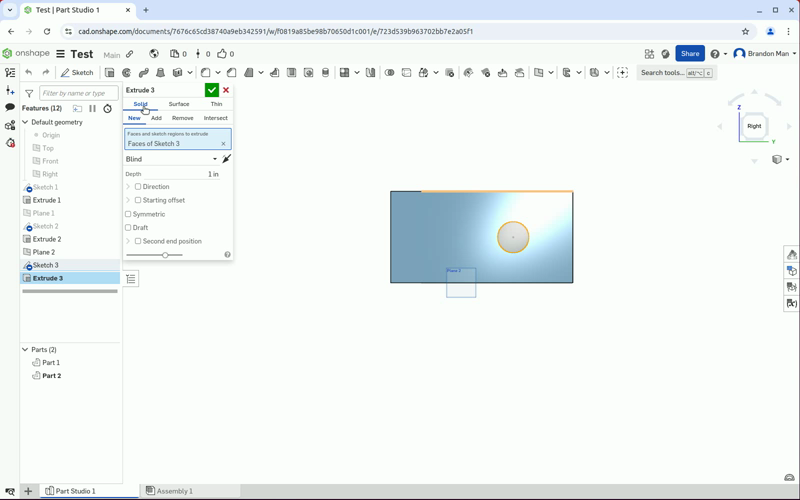
click(143, 106)
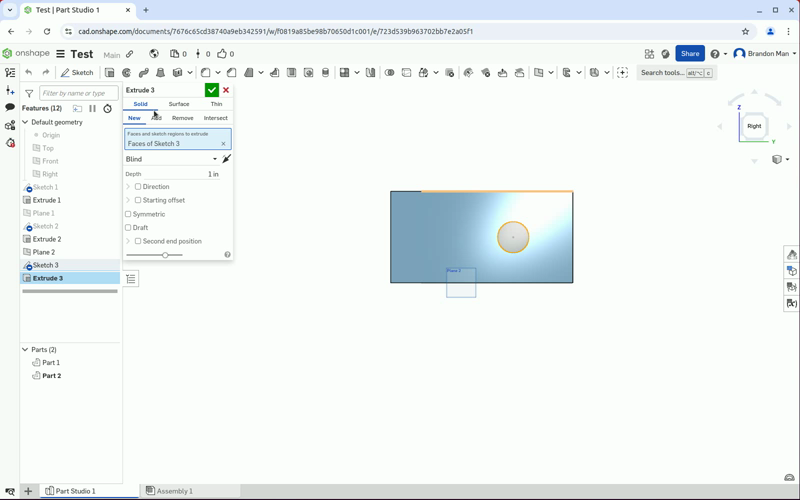
mouse_move(186, 120)
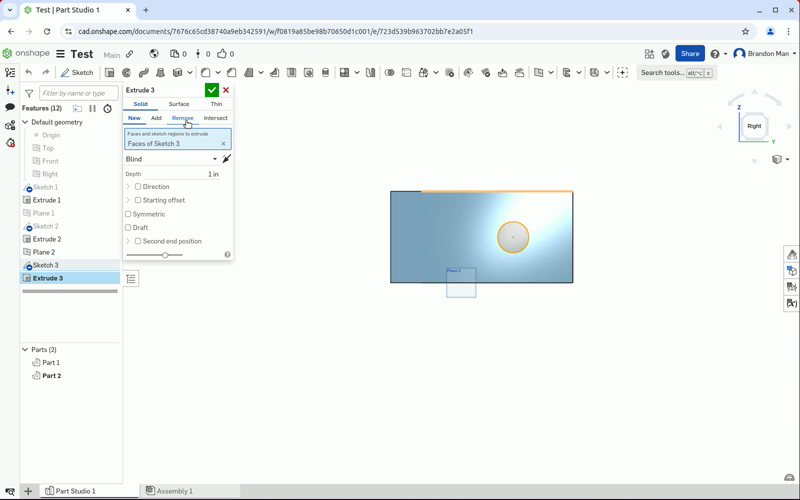
click(186, 120)
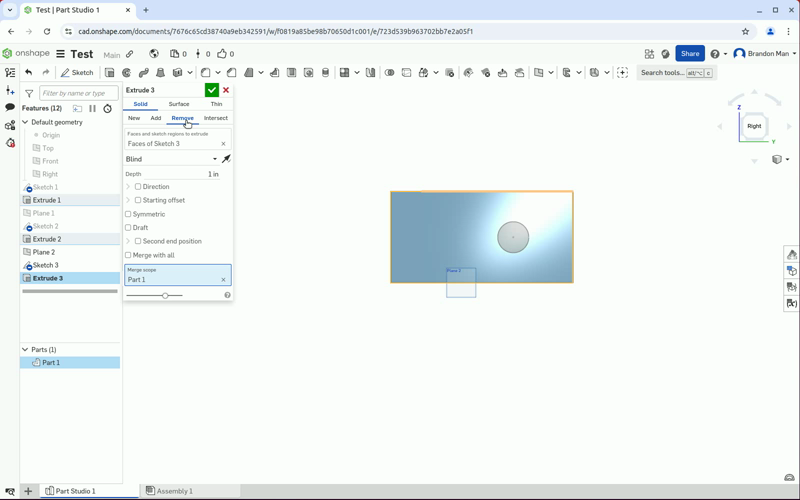
key(tab, 4)
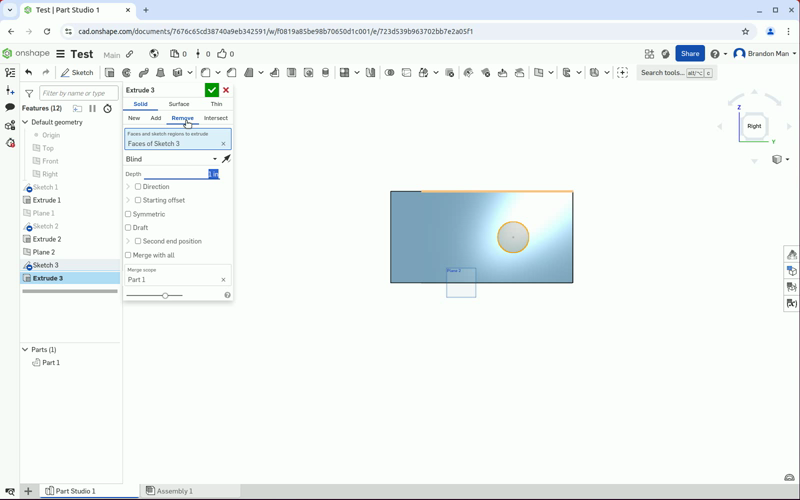
text(30.811)
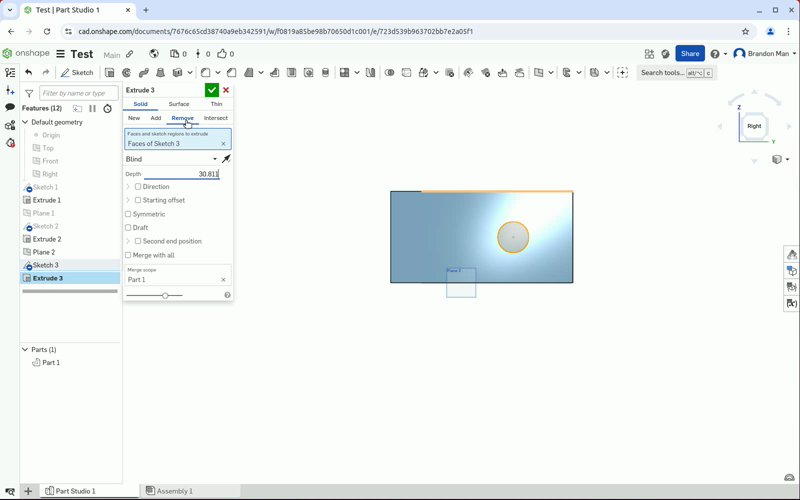
key(tab, 6)
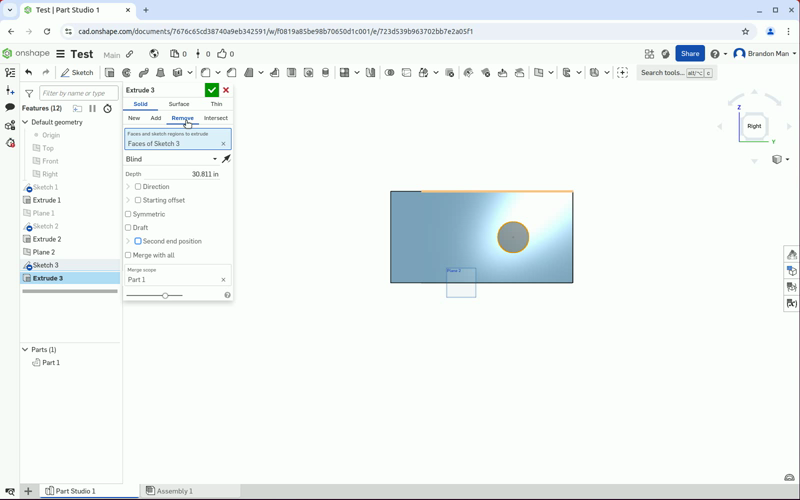
key(space)
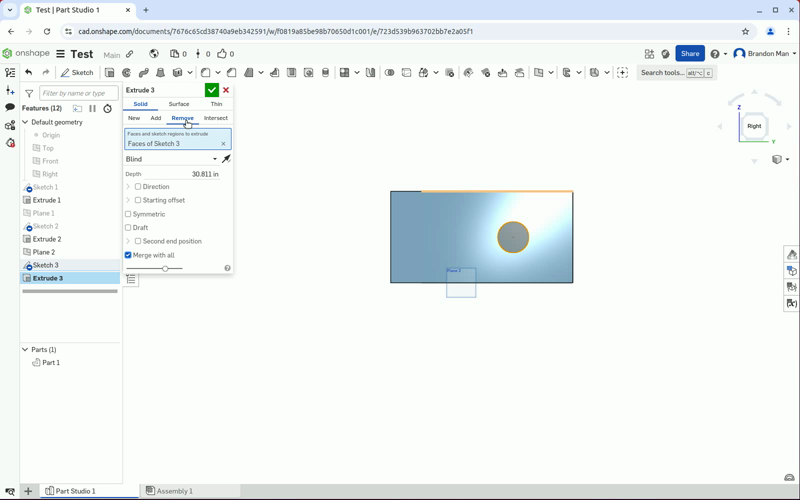
key(enter)
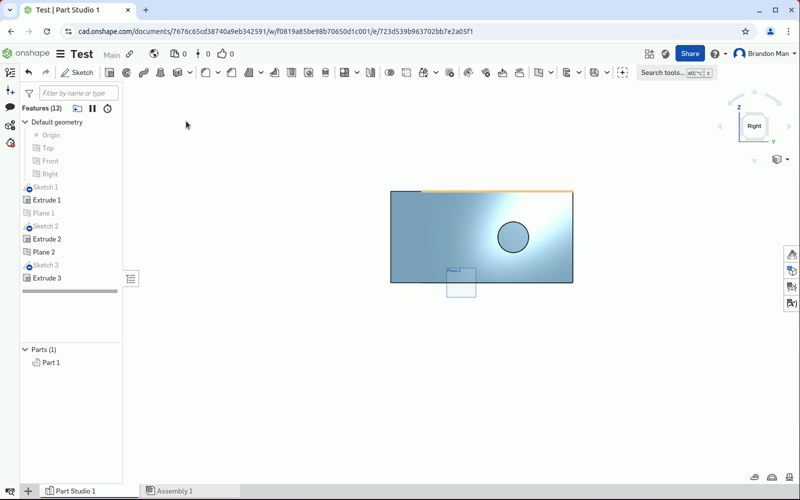
key(shift+h)
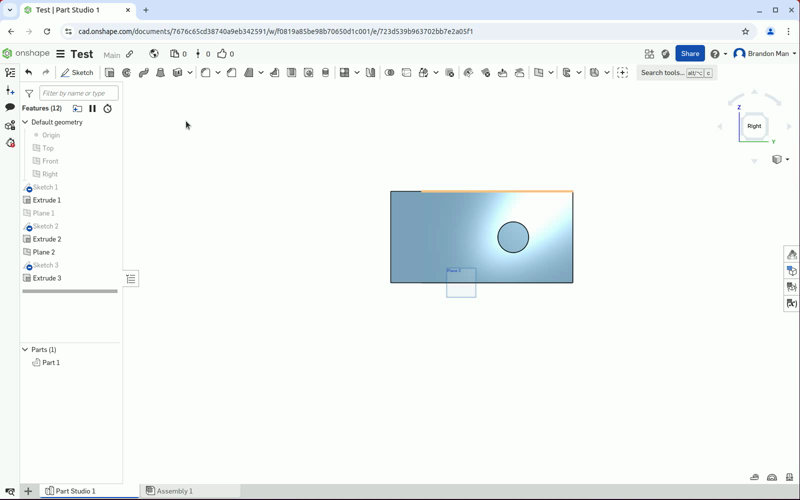
key(shift+h)
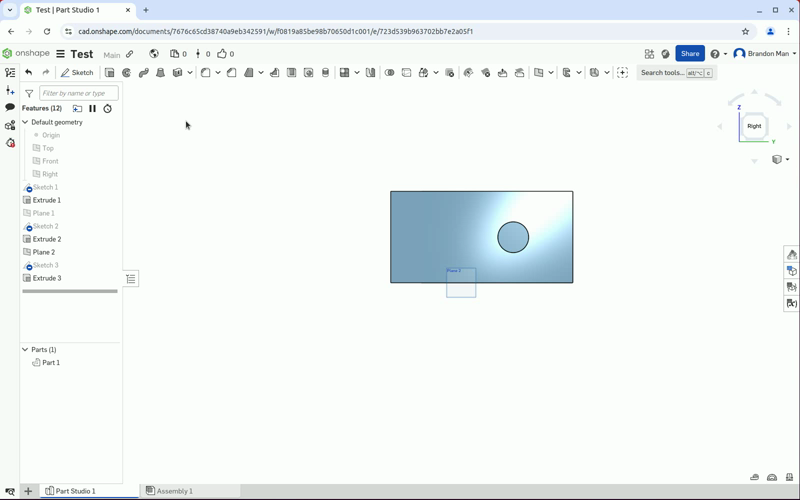
mouse_move(73, 189)
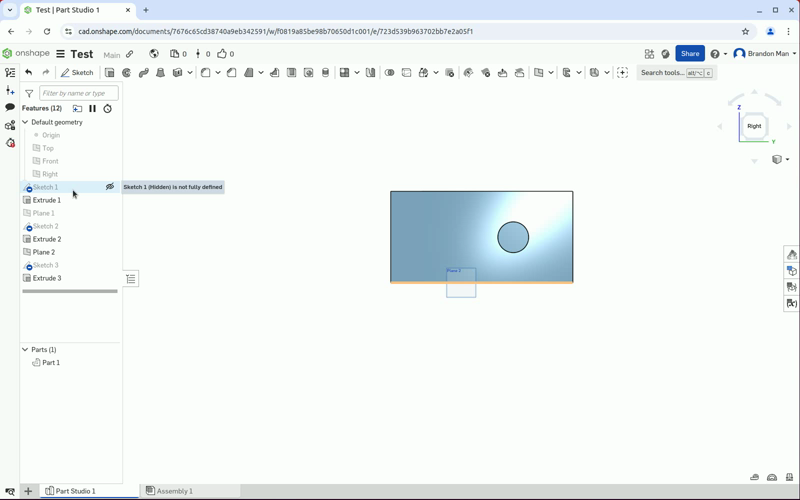
click(73, 189)
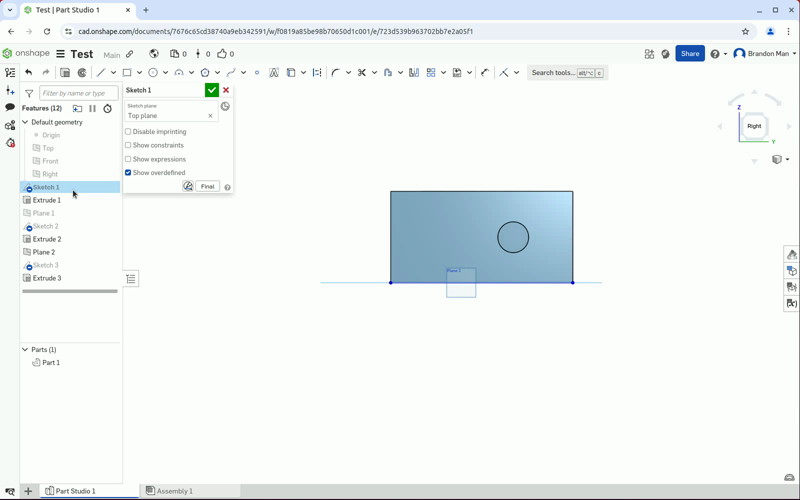
mouse_move(229, 92)
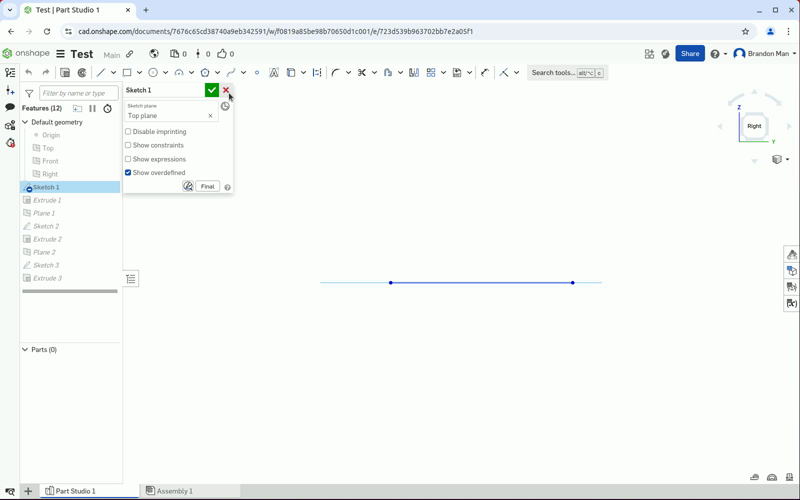
click(229, 92)
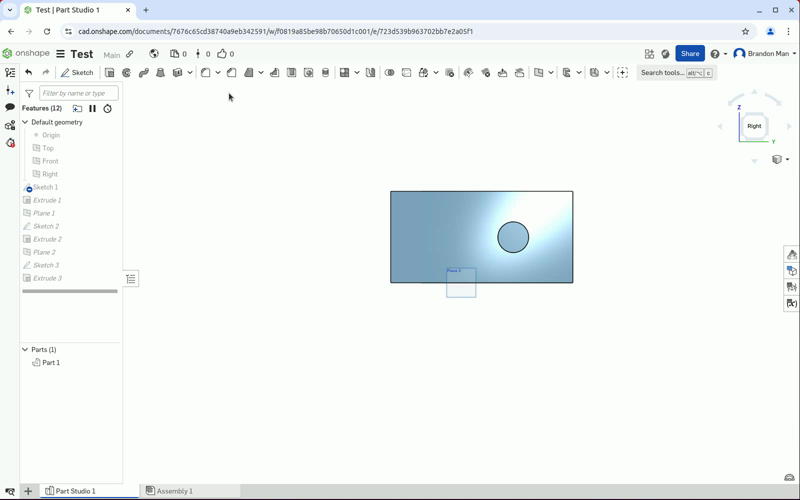
mouse_move(73, 352)
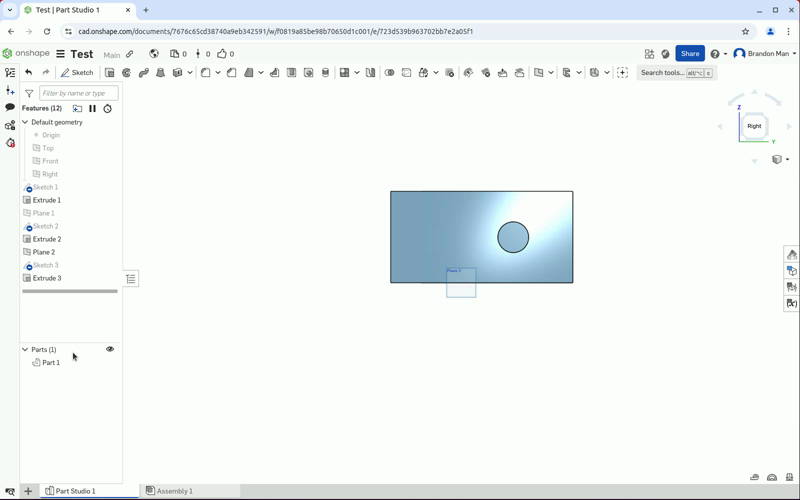
key(y)
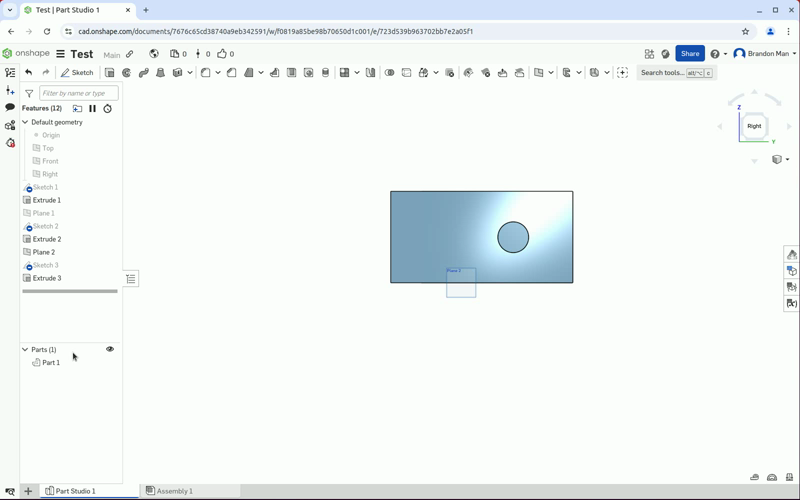
key(shift+p)
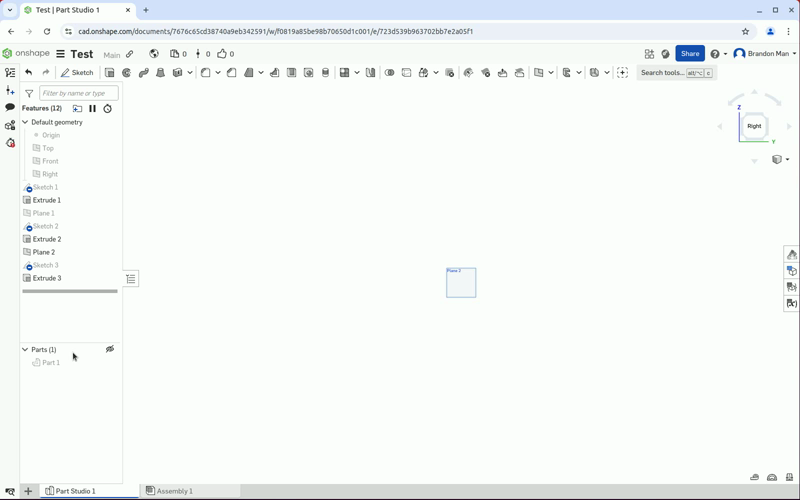
key(space)
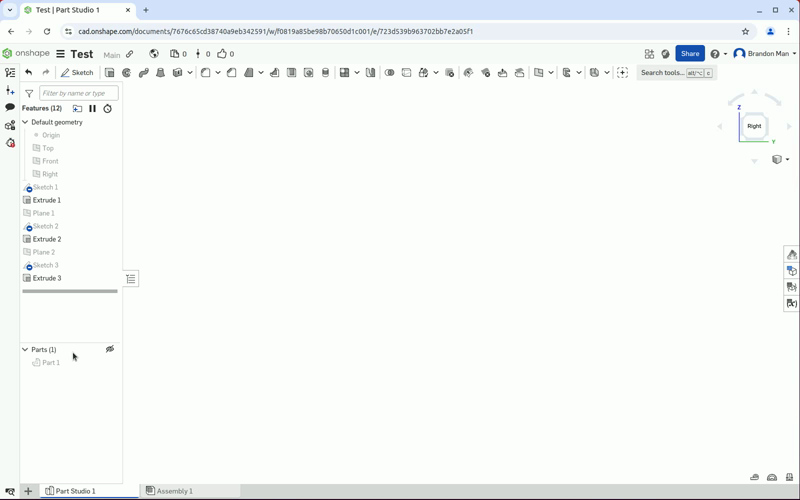
key_down(shift)
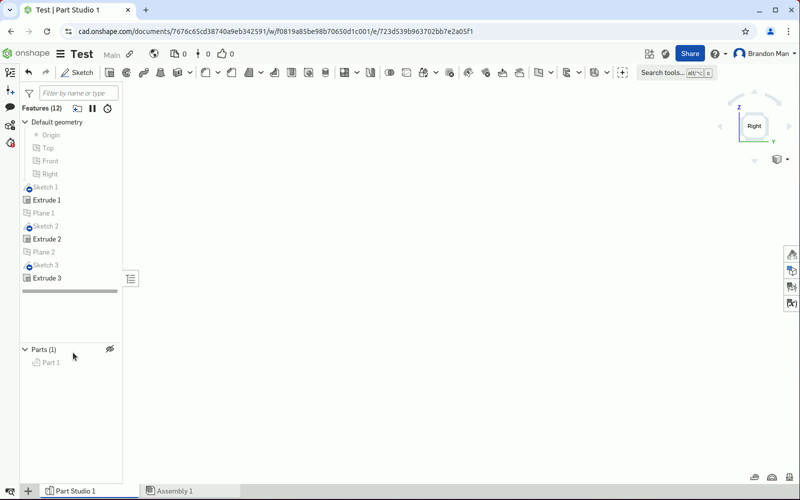
key(right)
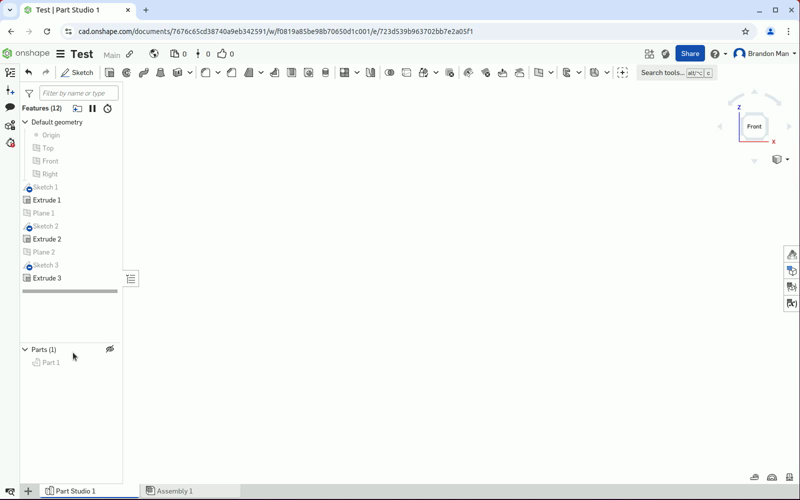
key_up(shift)
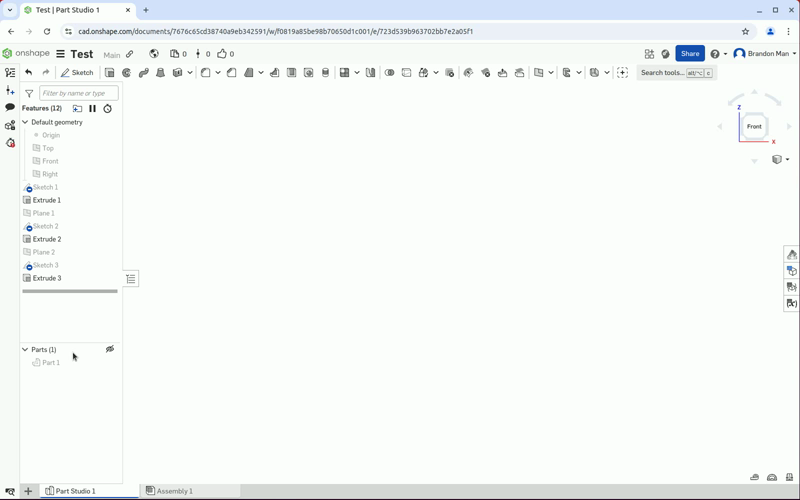
mouse_move(73, 352)
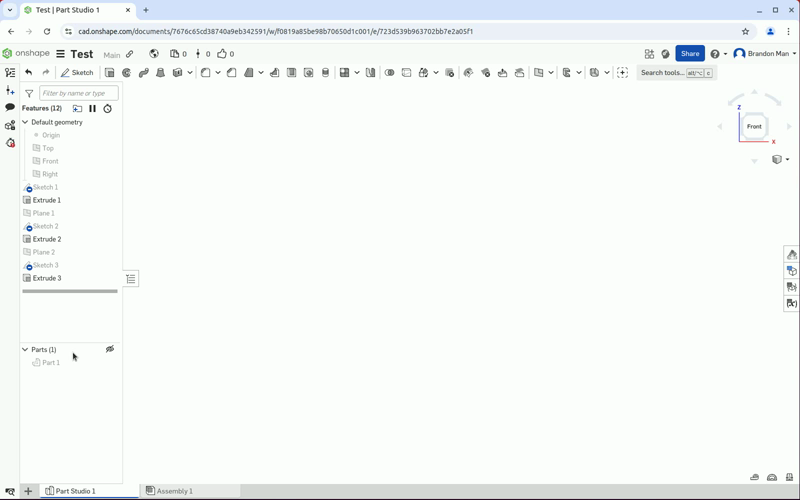
key(shift+y)
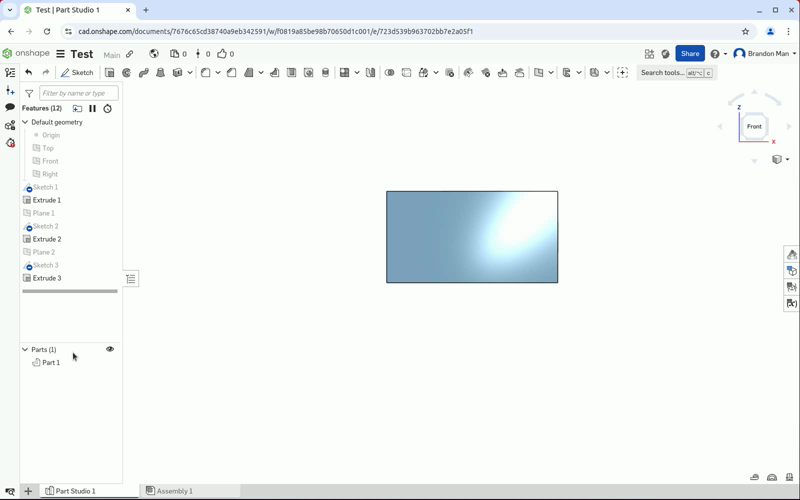
mouse_move(541, 75)
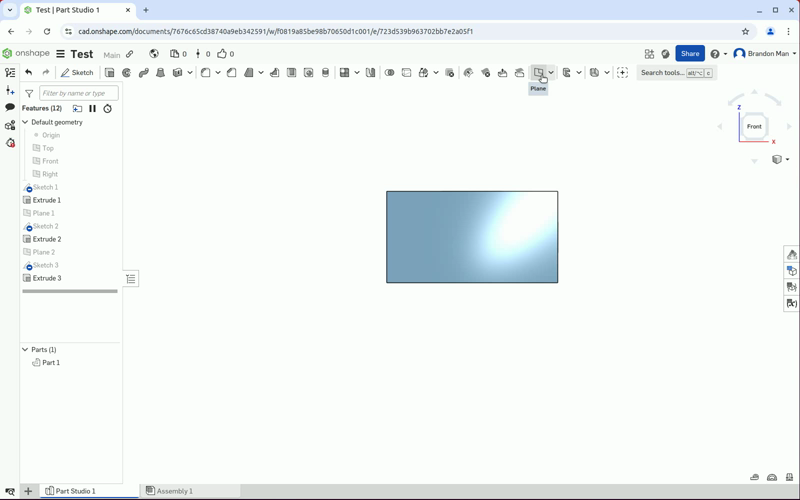
click(541, 75)
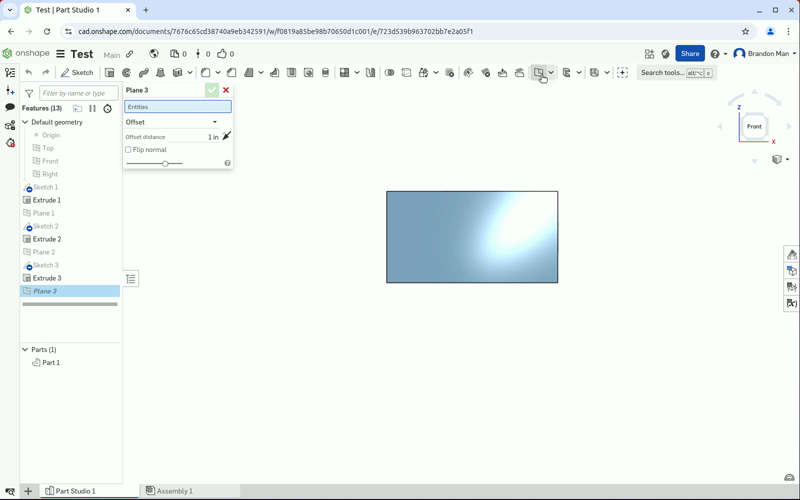
mouse_move(73, 163)
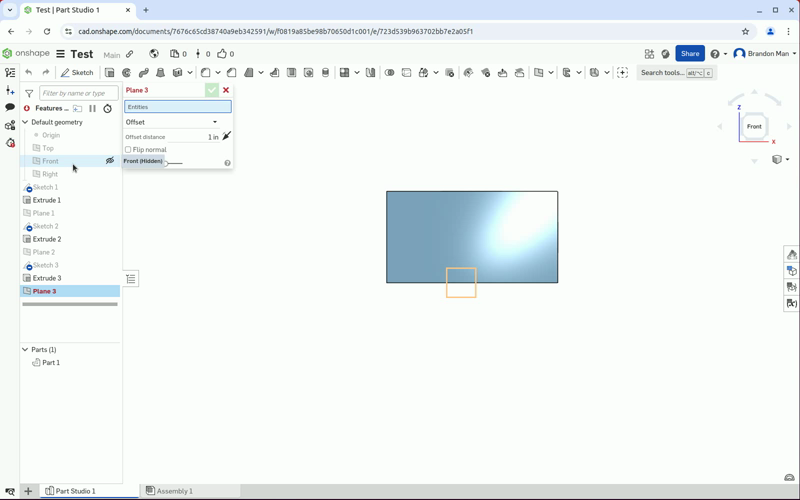
click(73, 163)
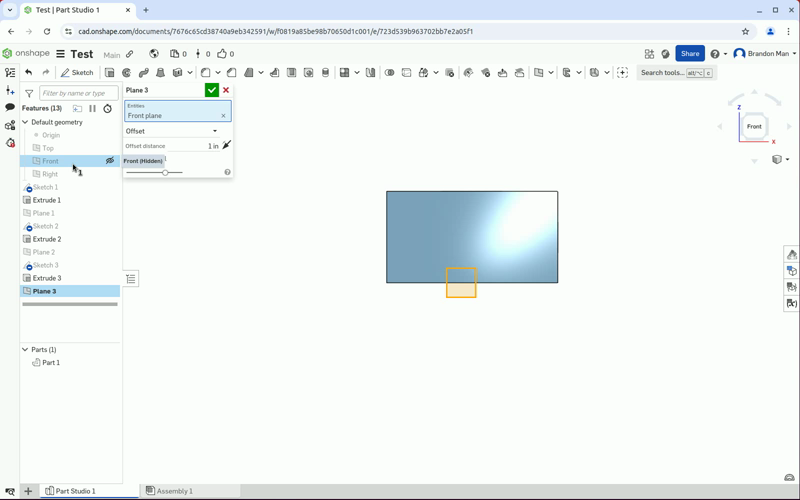
key(tab, 2)
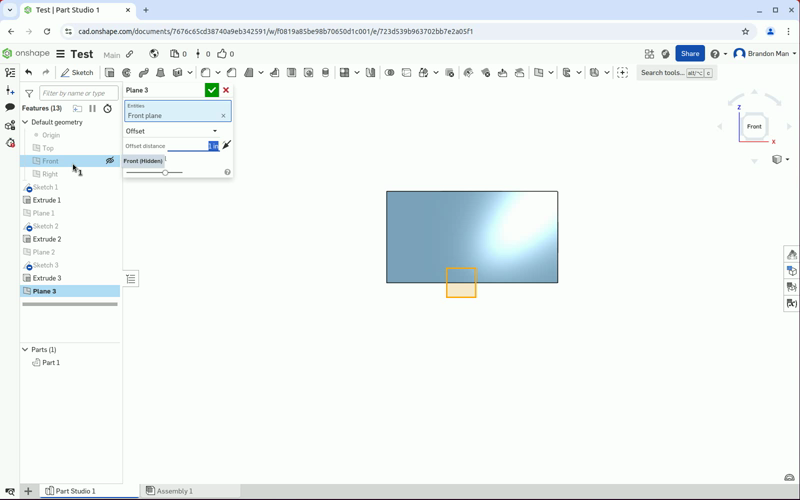
text(14.45)
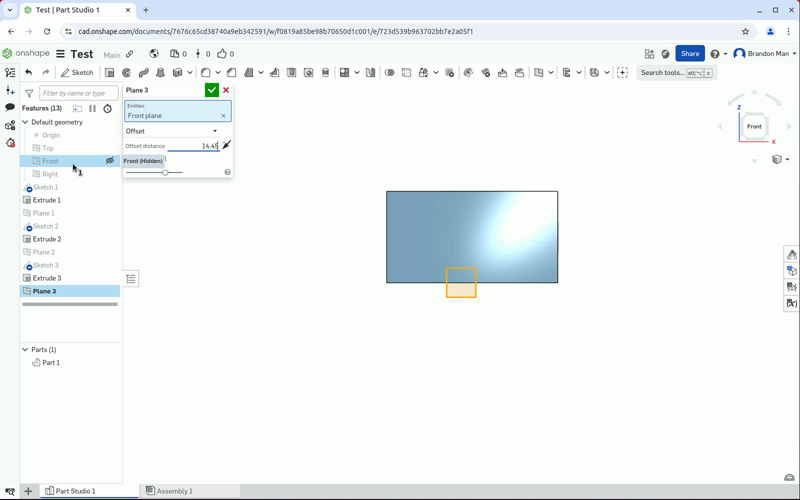
key(enter, 2)
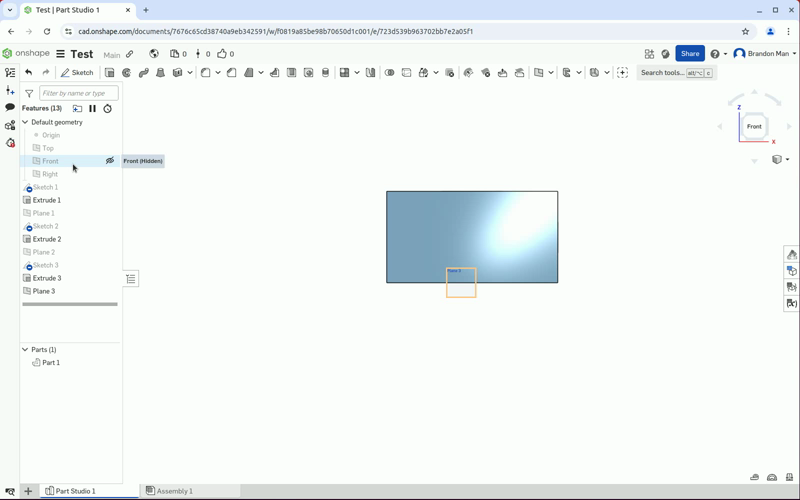
key(shift+s)
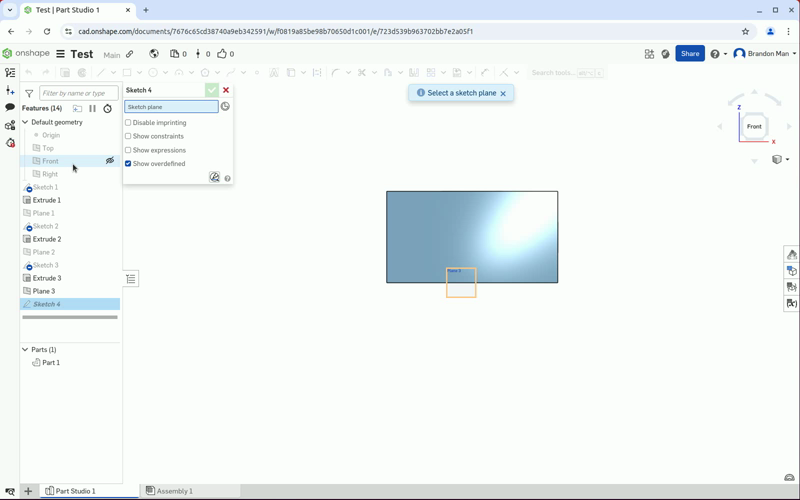
mouse_move(73, 293)
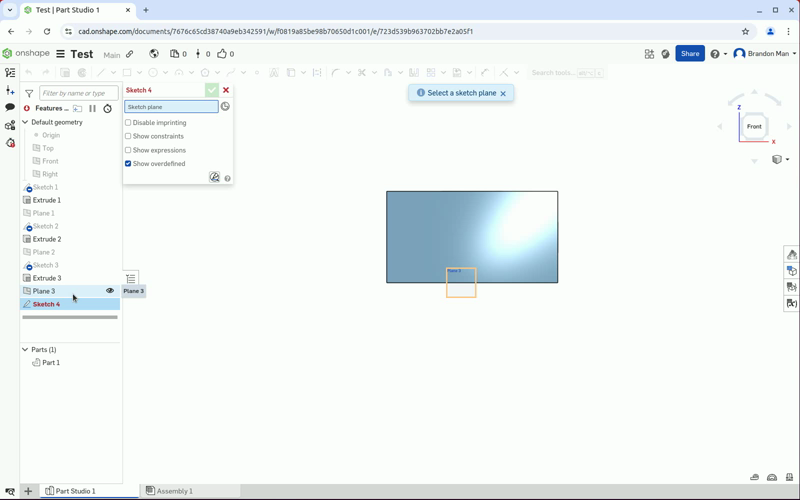
click(73, 293)
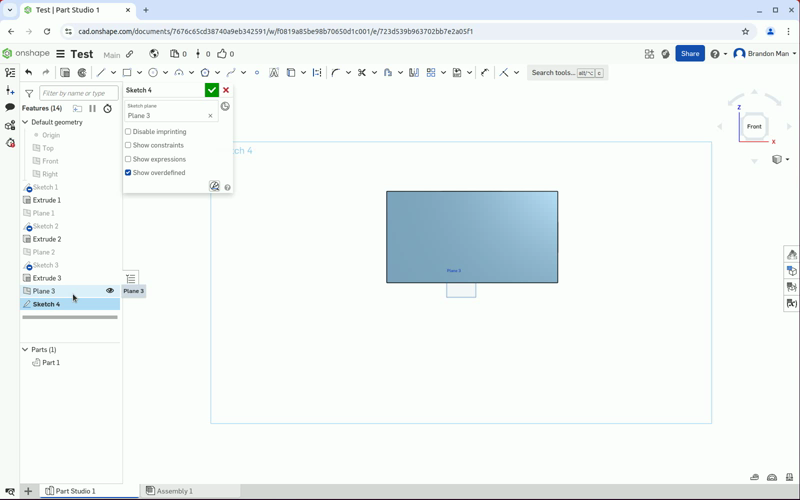
mouse_move(73, 352)
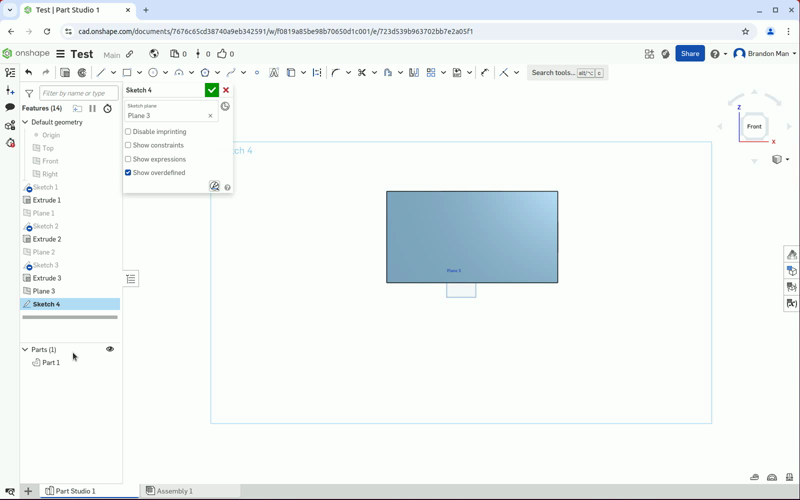
key(y)
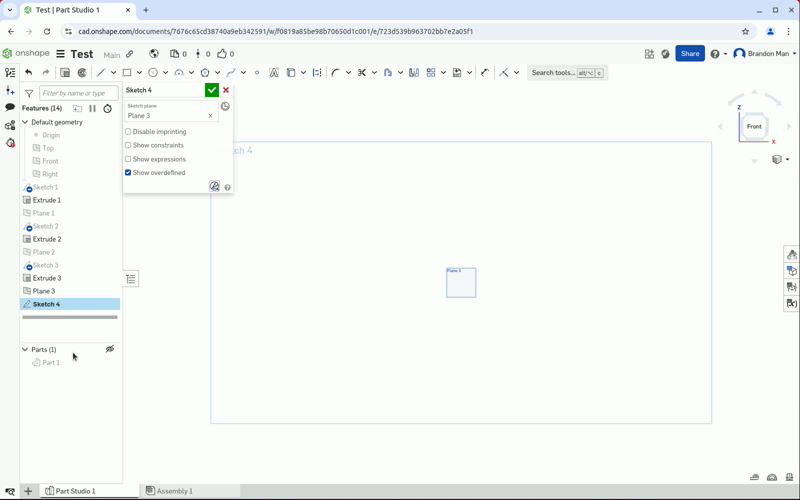
key(c)
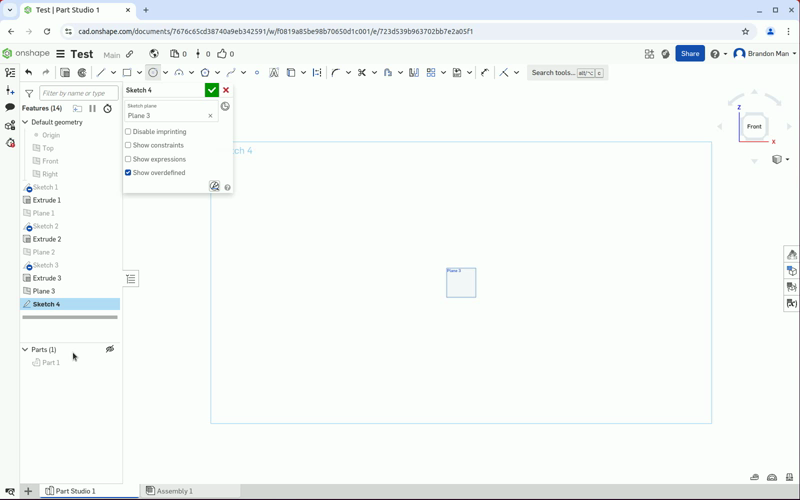
key_down(shift)
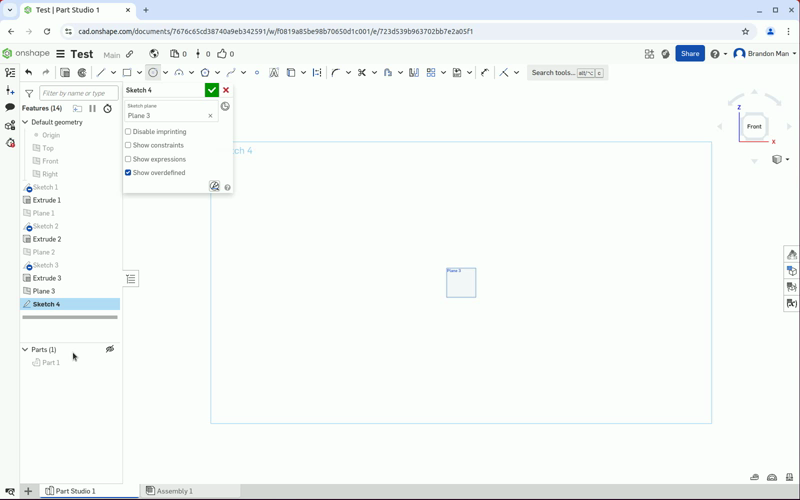
mouse_move(412, 222)
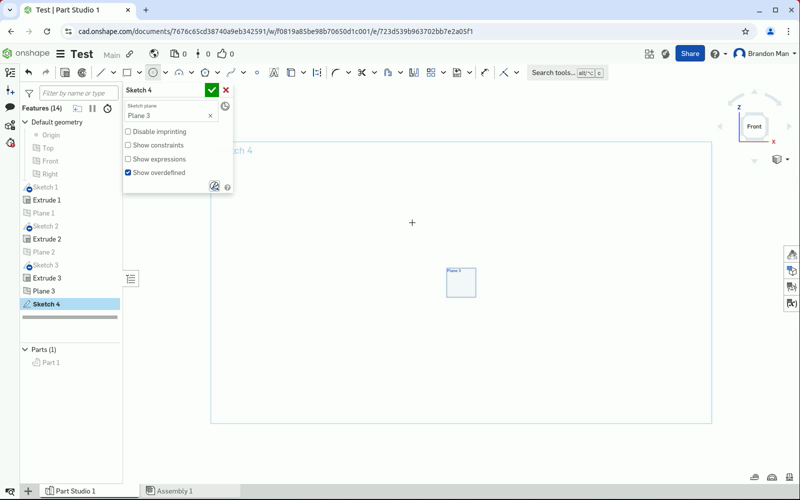
click(412, 222)
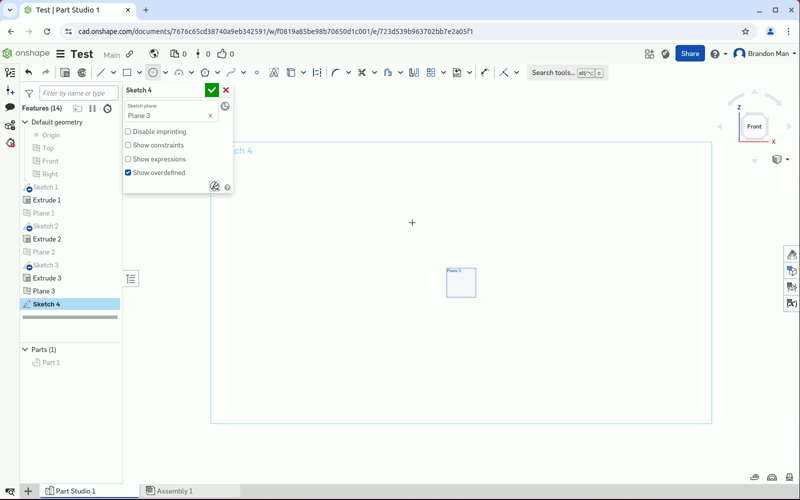
key_up(shift)
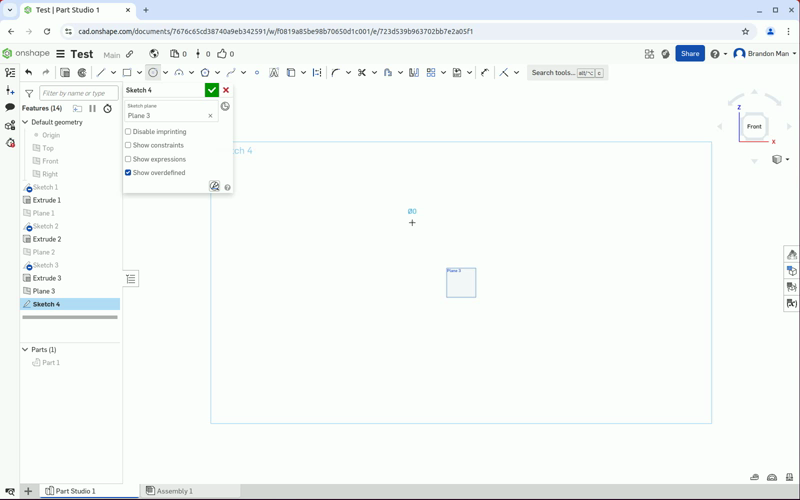
mouse_move(427, 222)
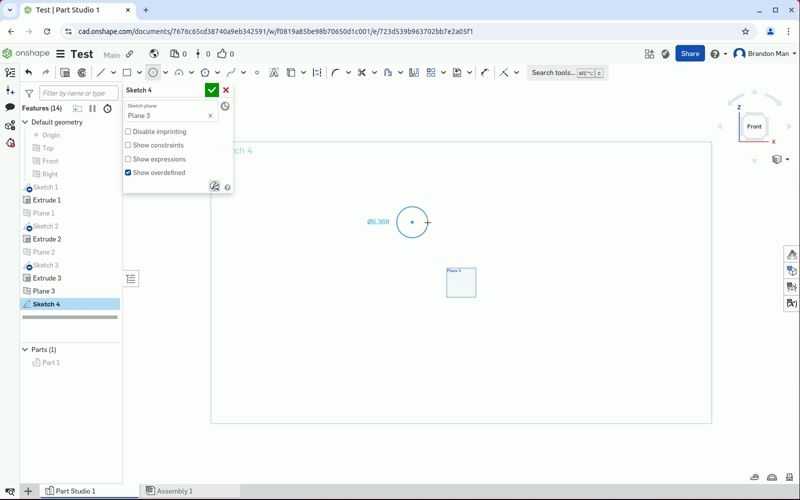
click(427, 222)
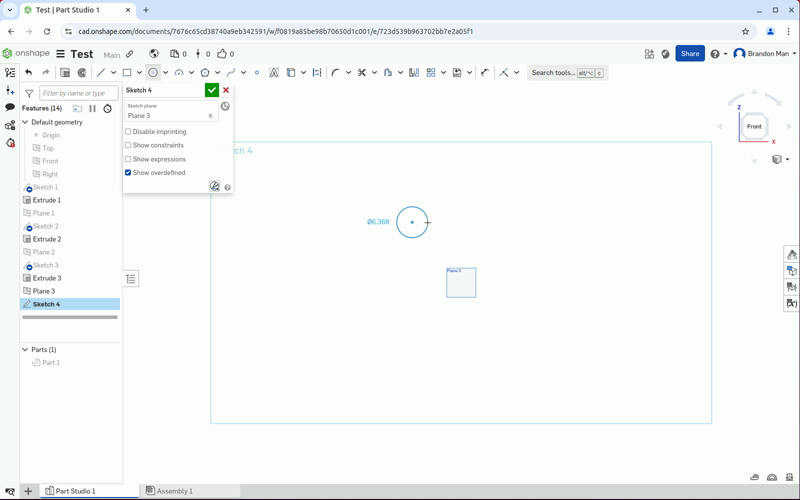
key(esc)
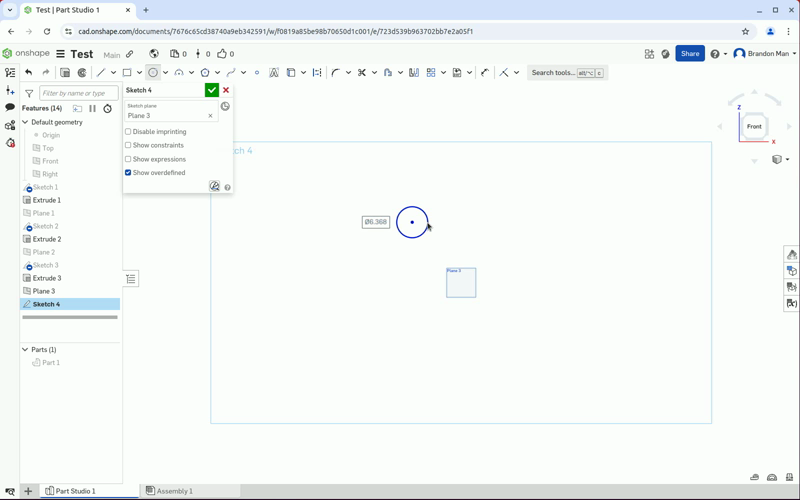
mouse_move(424, 218)
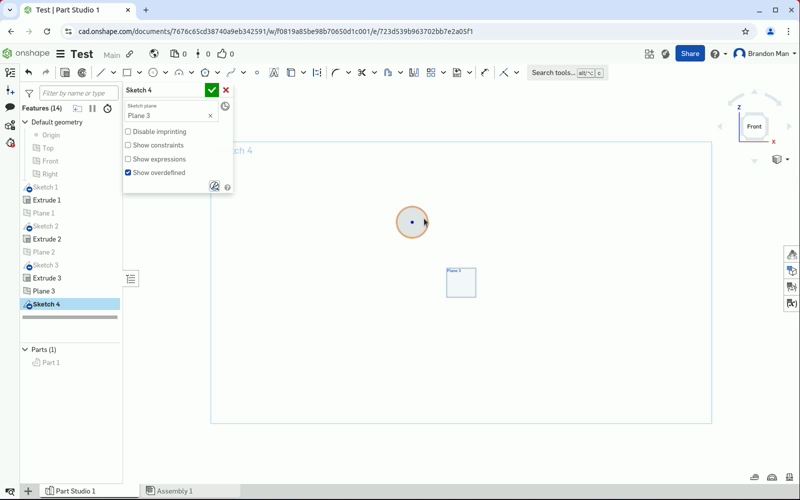
scroll(6)
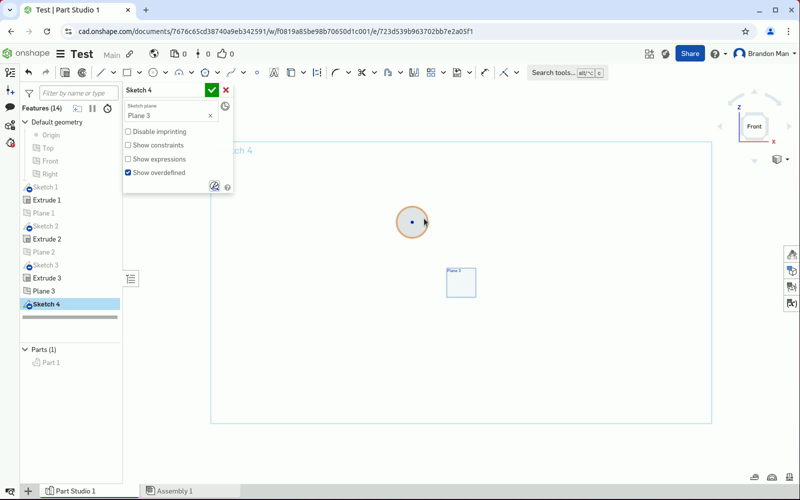
scroll(6)
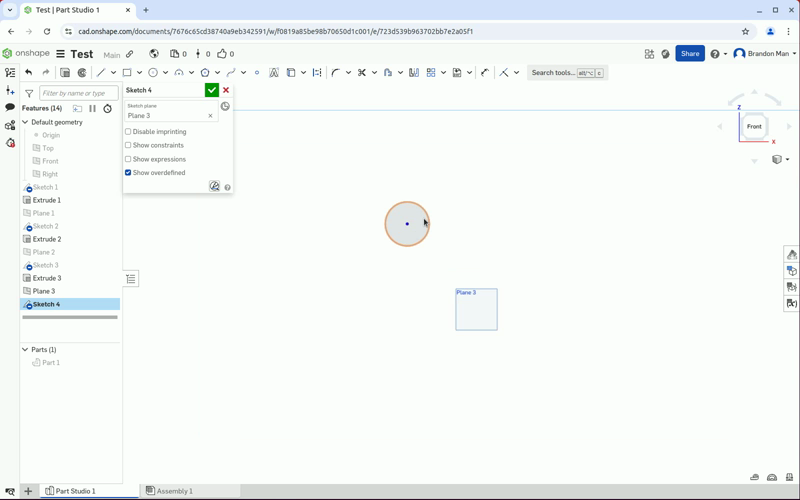
scroll(6)
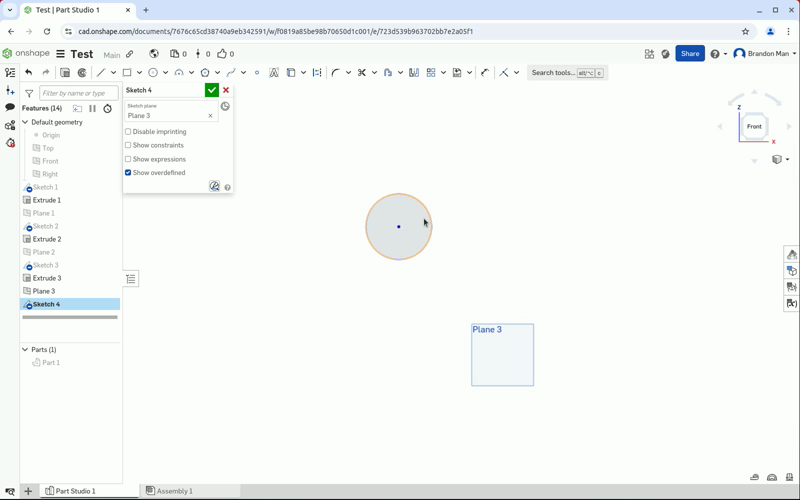
scroll(6)
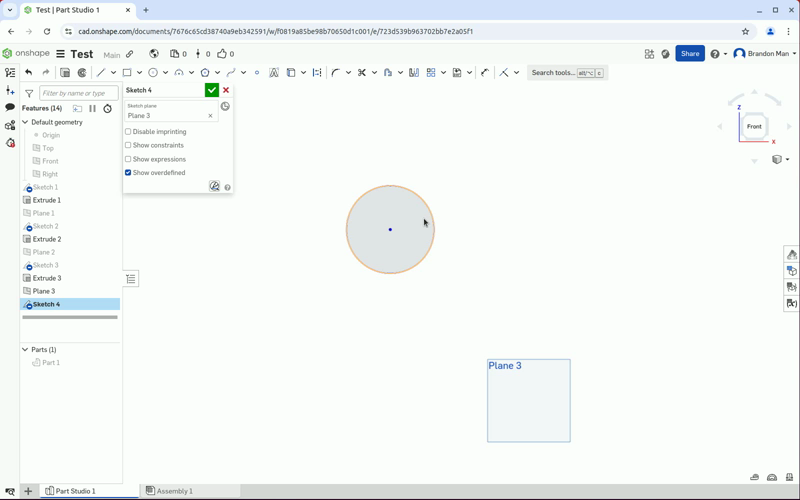
scroll(6)
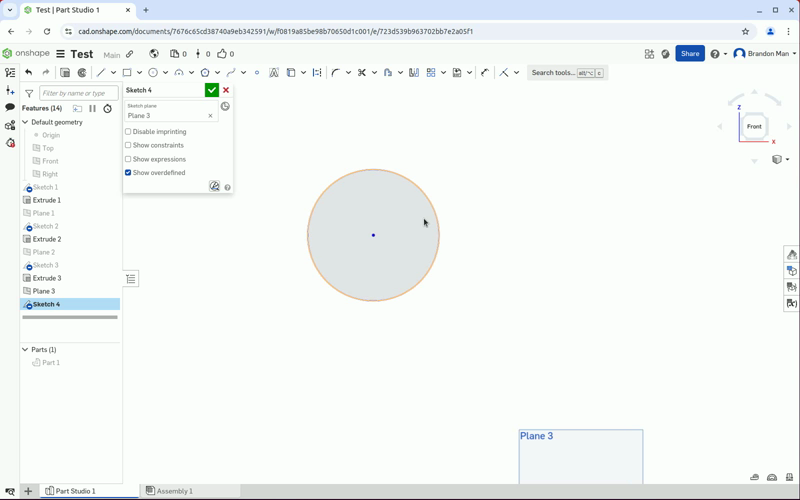
scroll(6)
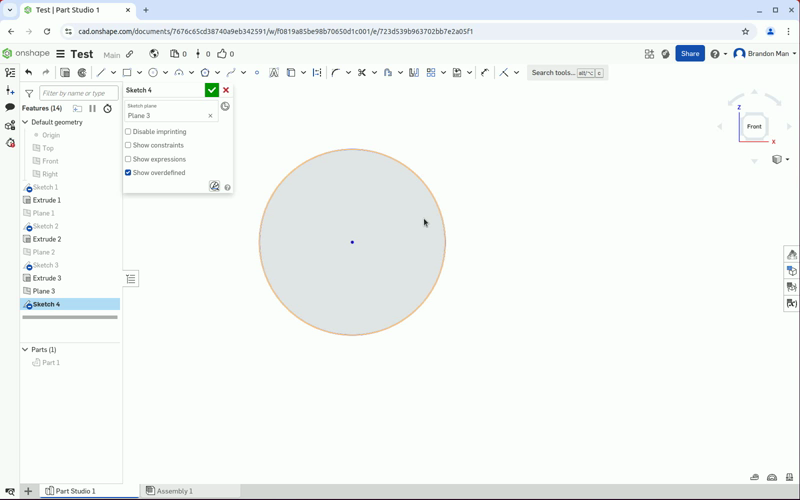
scroll(6)
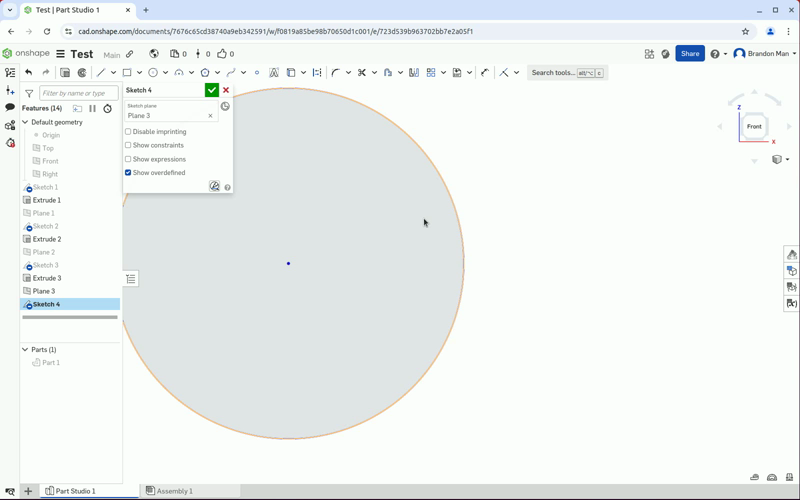
click(424, 218)
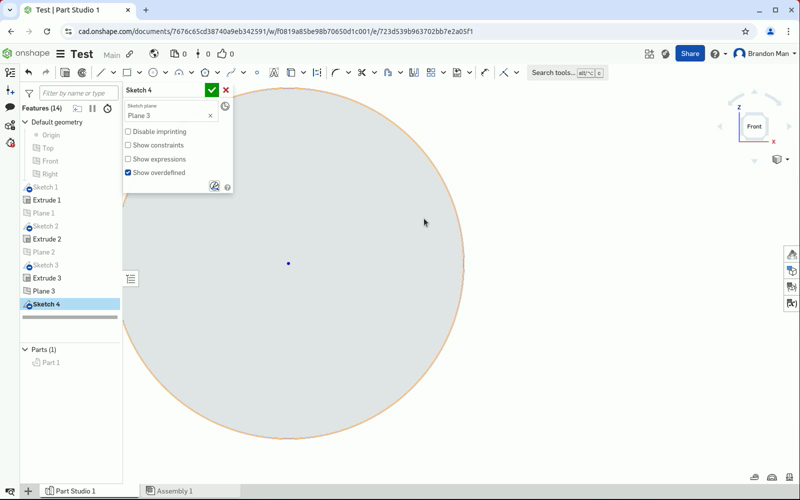
scroll(-6)
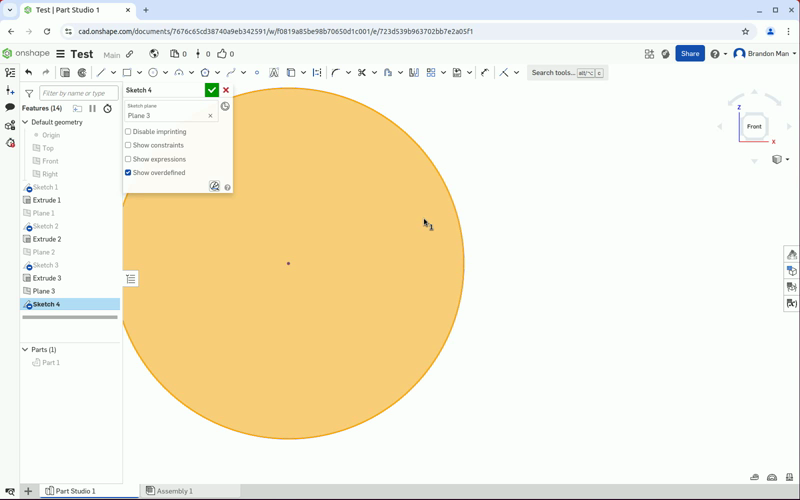
scroll(-6)
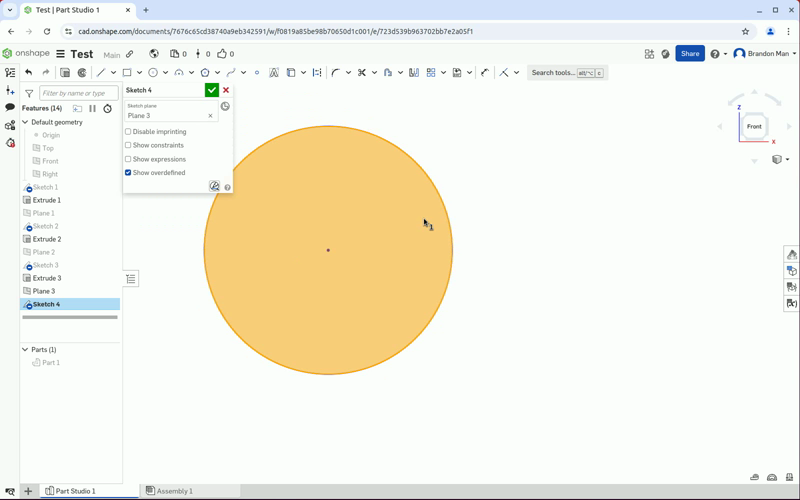
scroll(-6)
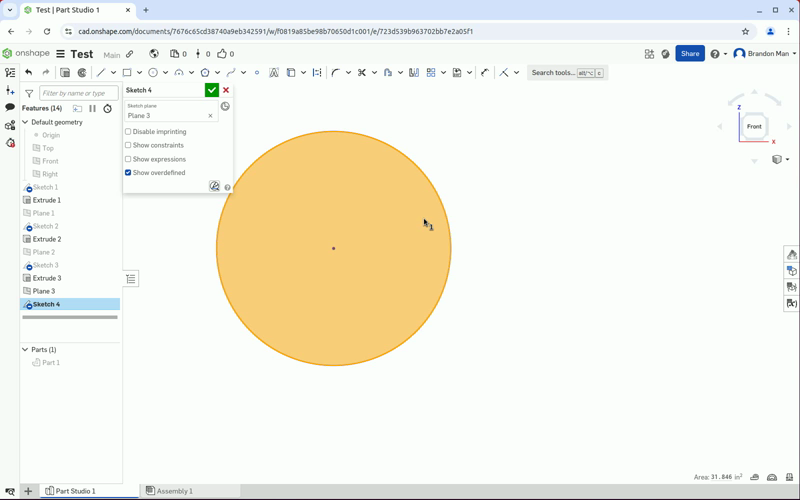
scroll(-6)
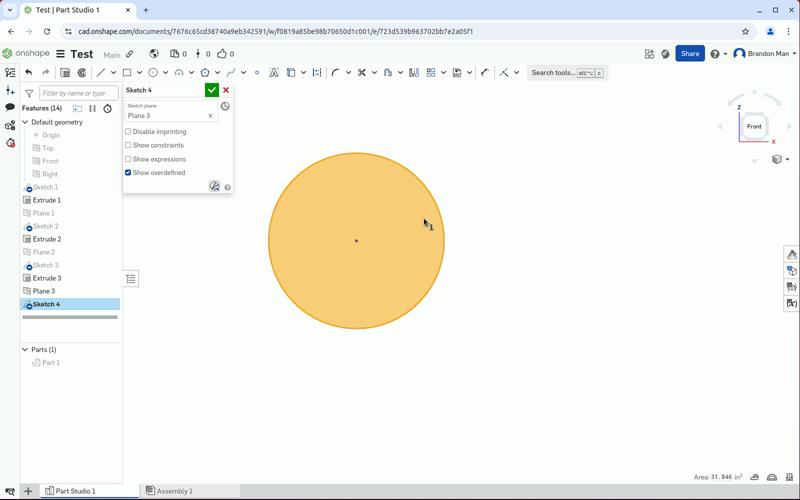
scroll(-6)
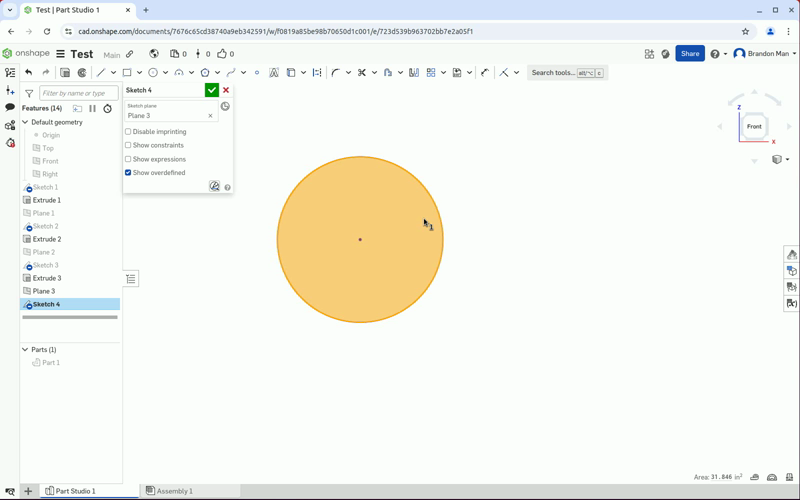
scroll(-6)
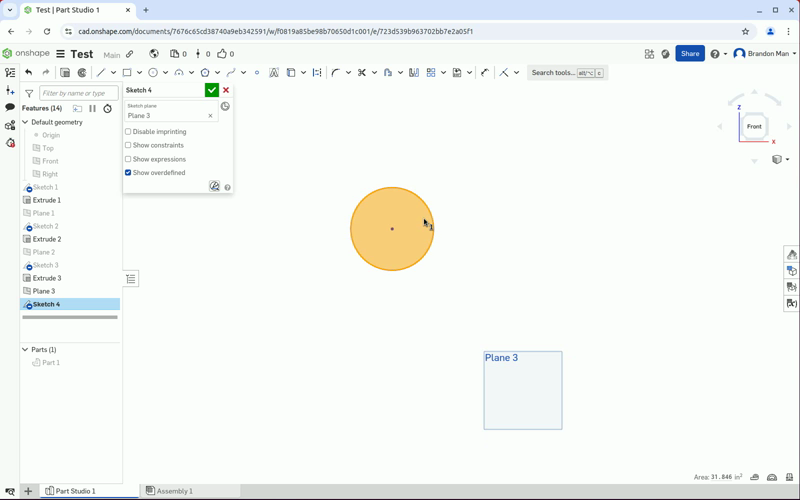
scroll(-6)
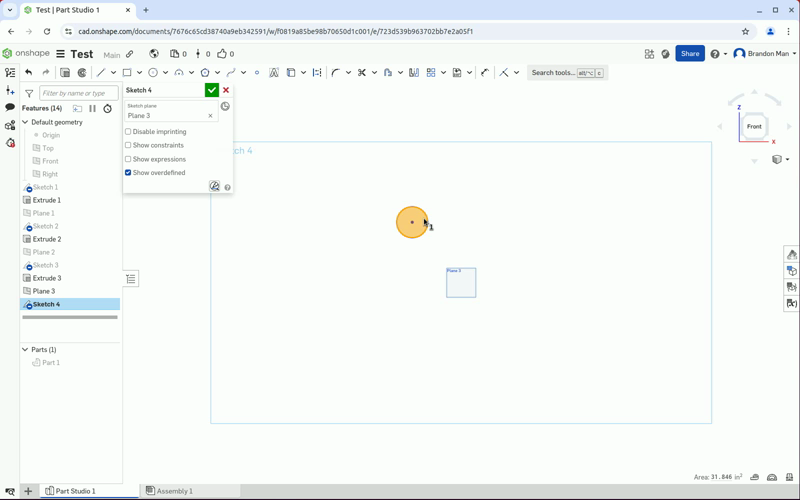
mouse_move(73, 352)
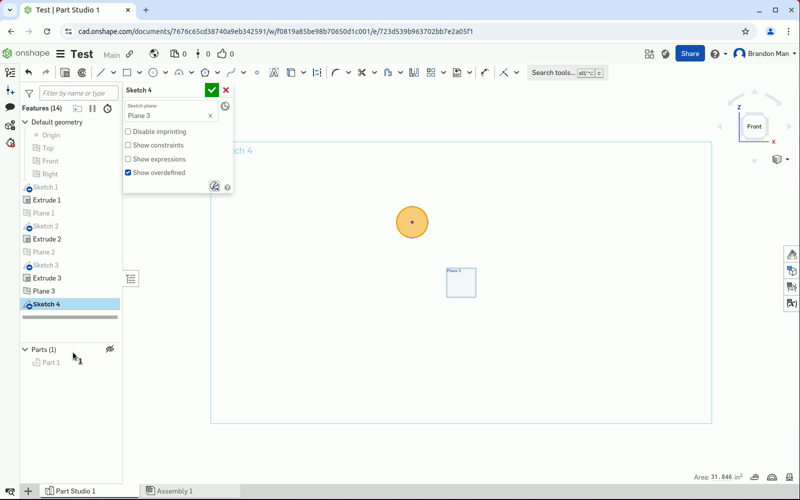
key(shift+y)
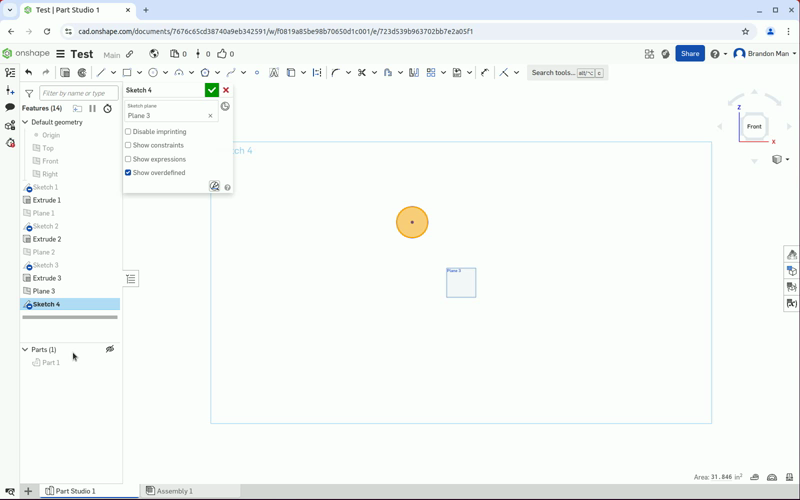
key(shift+e)
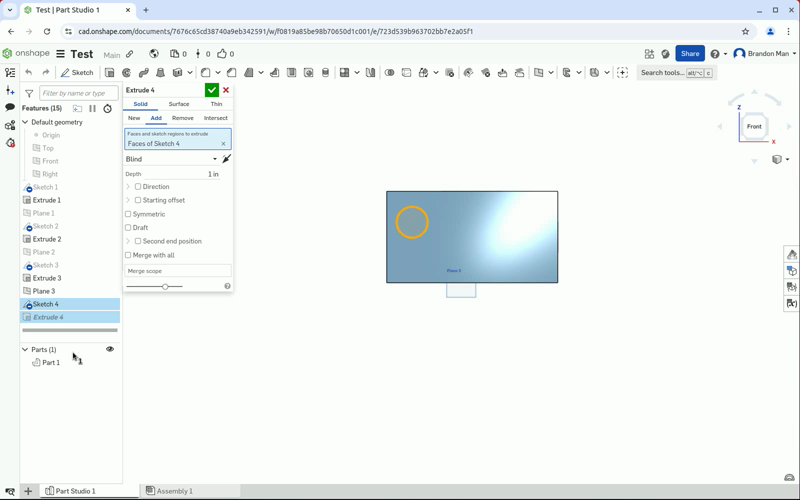
mouse_move(143, 106)
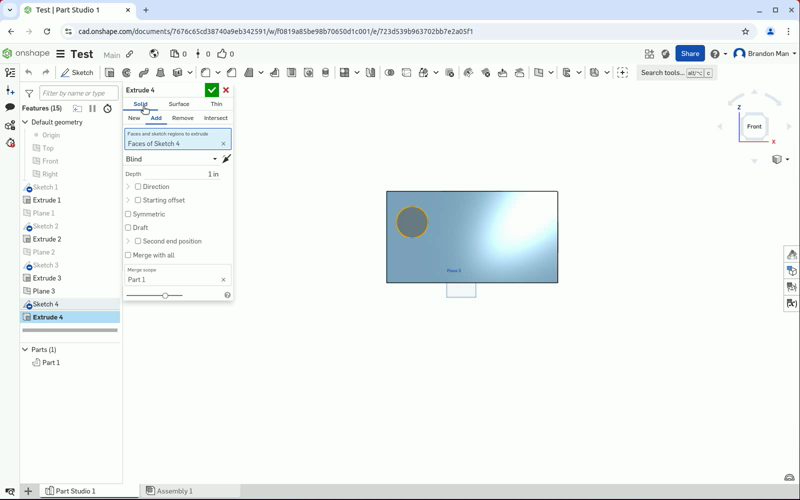
click(143, 106)
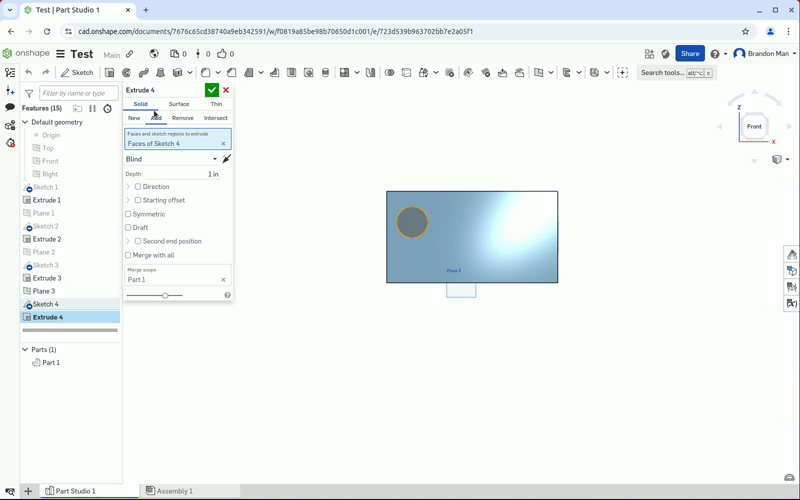
mouse_move(186, 120)
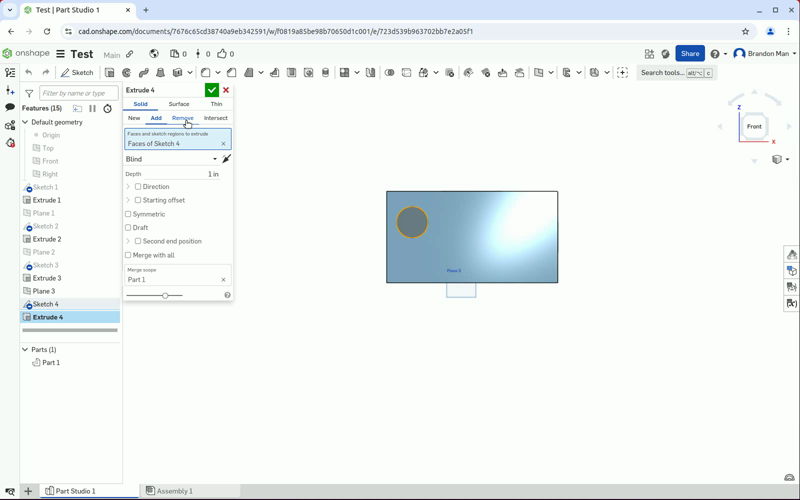
click(186, 120)
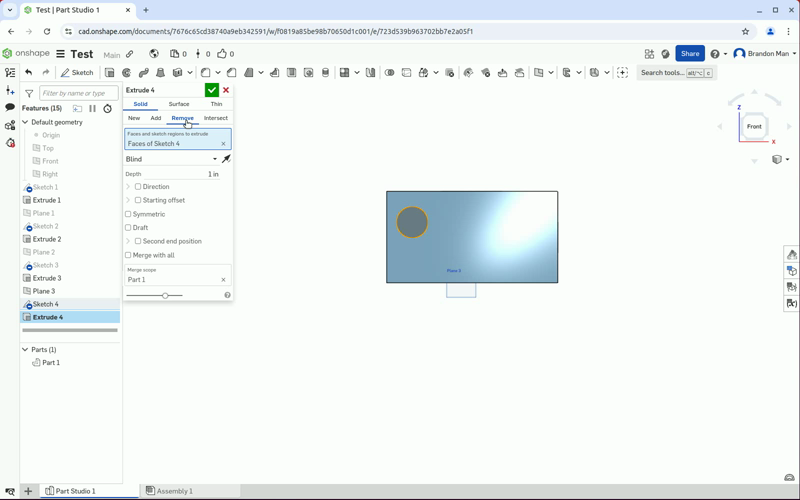
key(tab, 4)
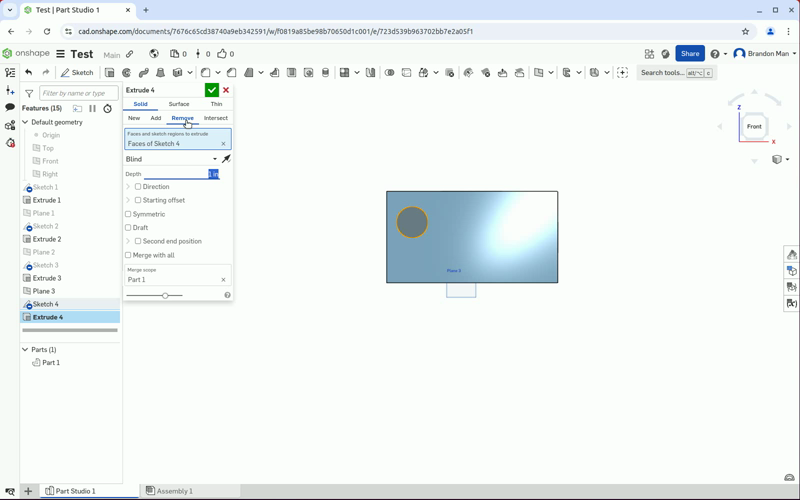
text(12.517)
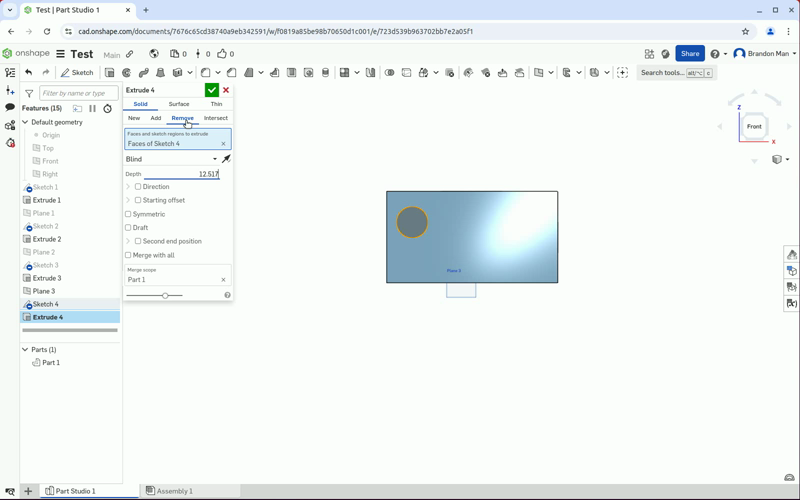
key(tab, 6)
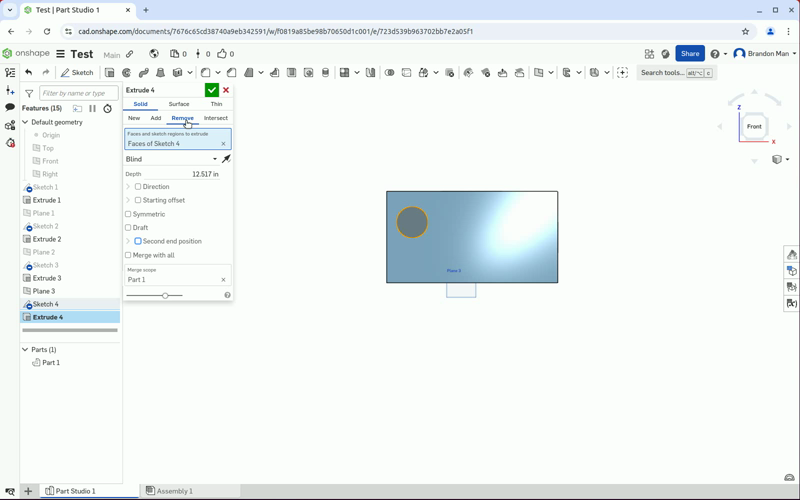
key(space)
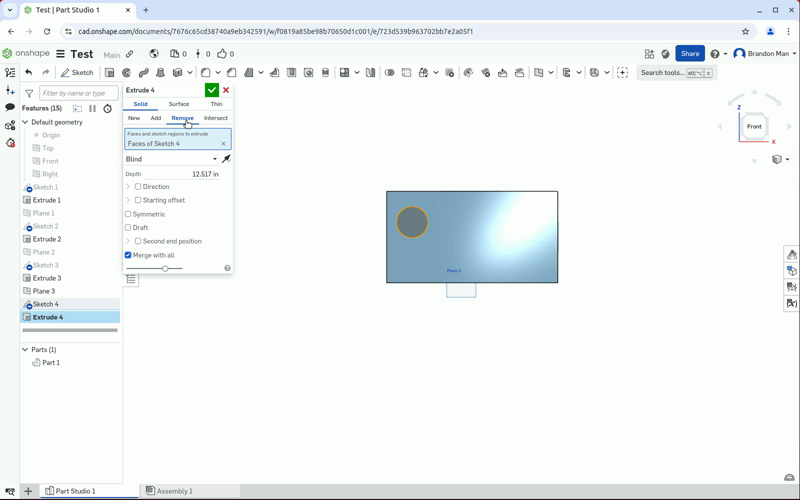
key(enter)
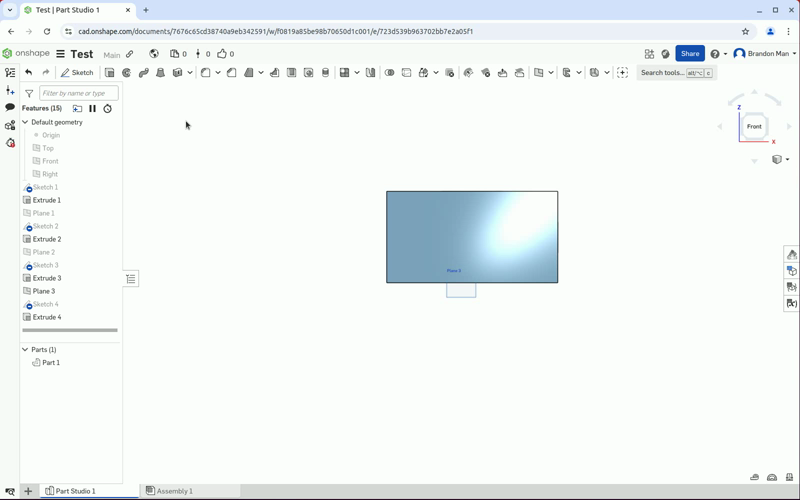
key(shift+h)
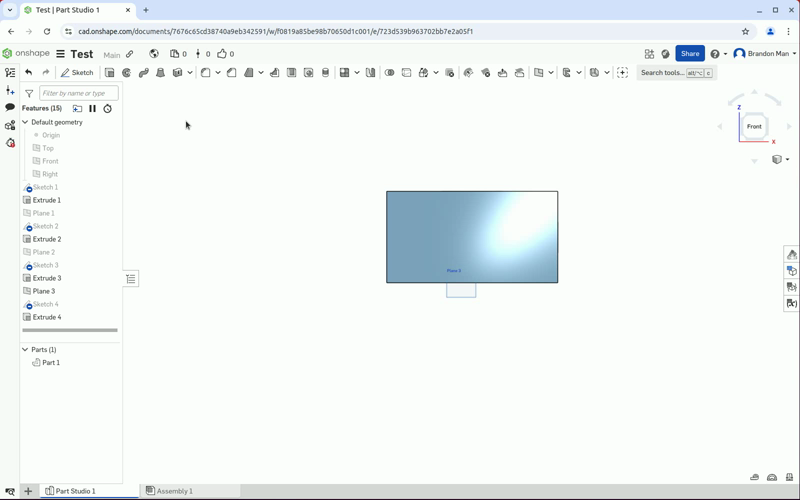
key(shift+h)
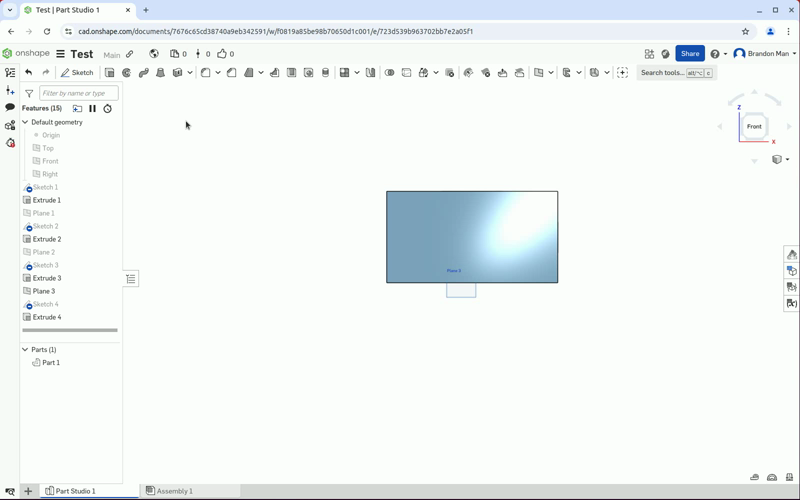
mouse_move(73, 189)
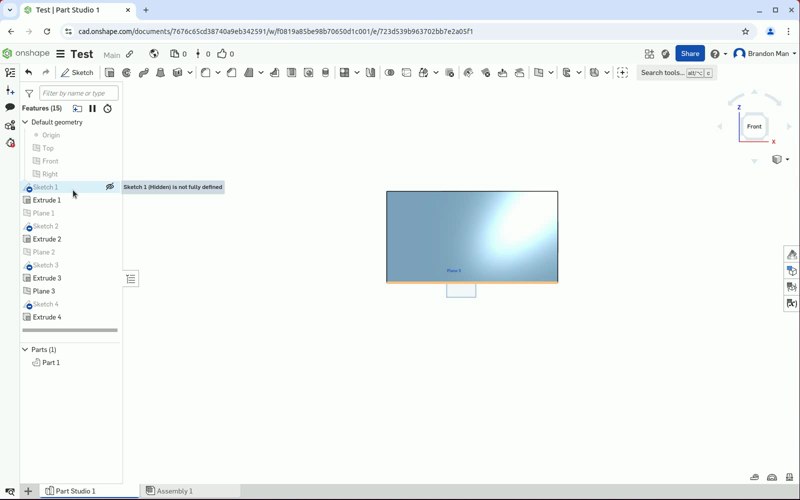
click(73, 189)
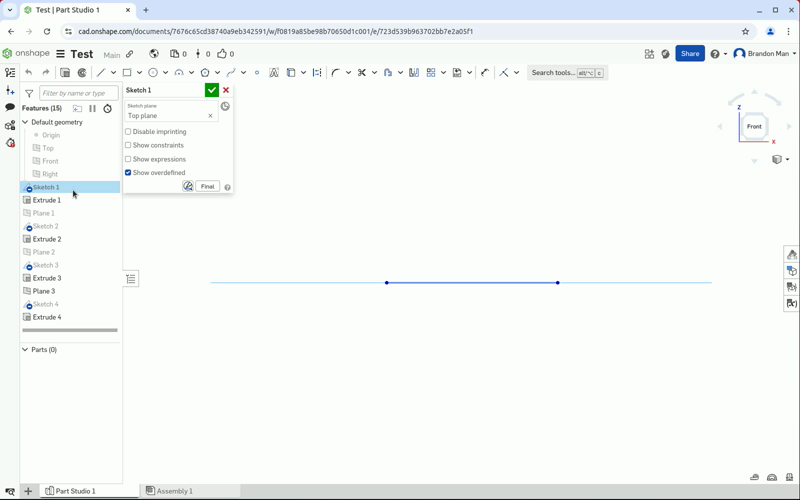
mouse_move(229, 92)
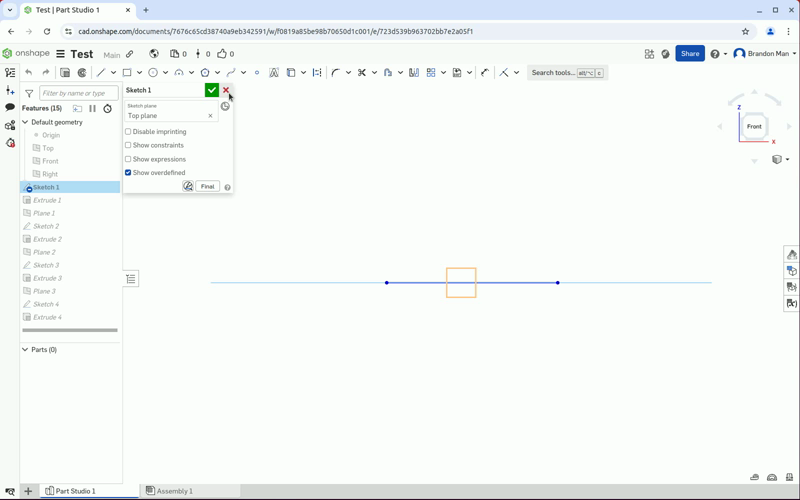
click(229, 92)
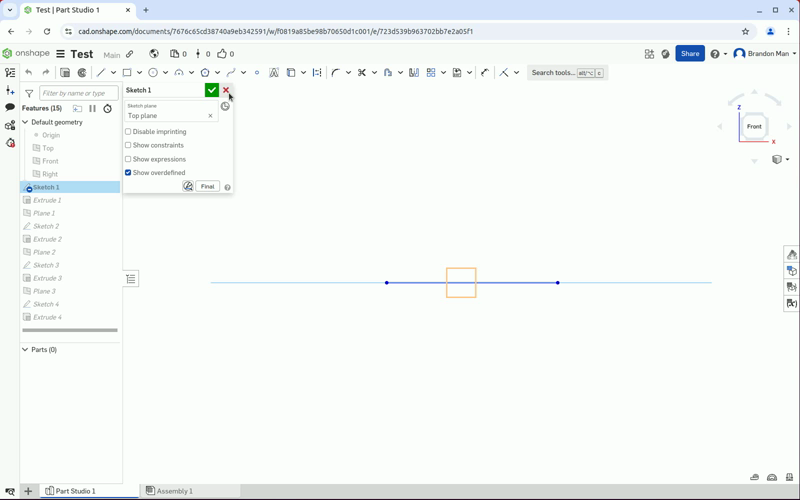
key(shift+s)
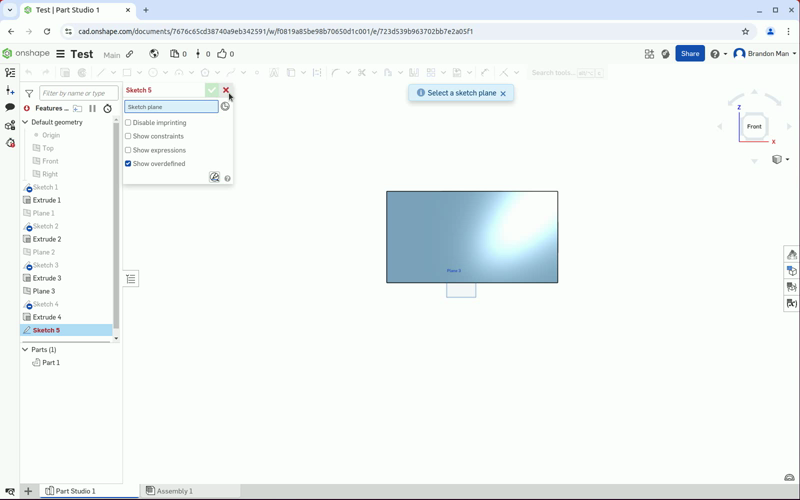
mouse_move(69, 293)
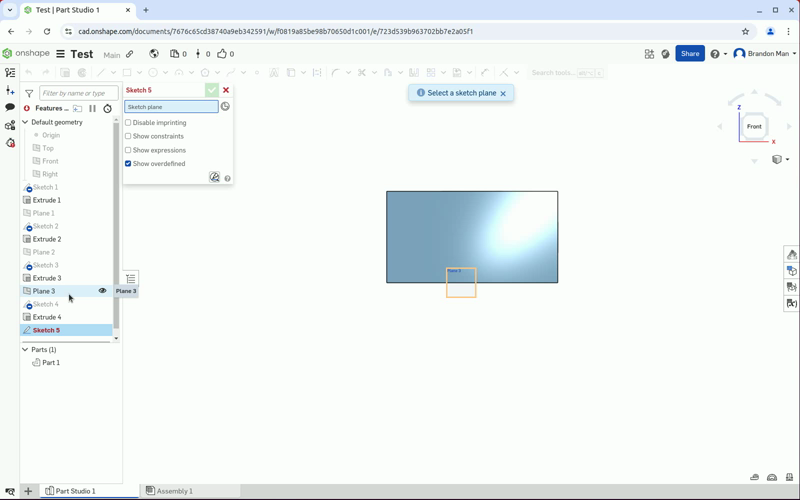
click(69, 293)
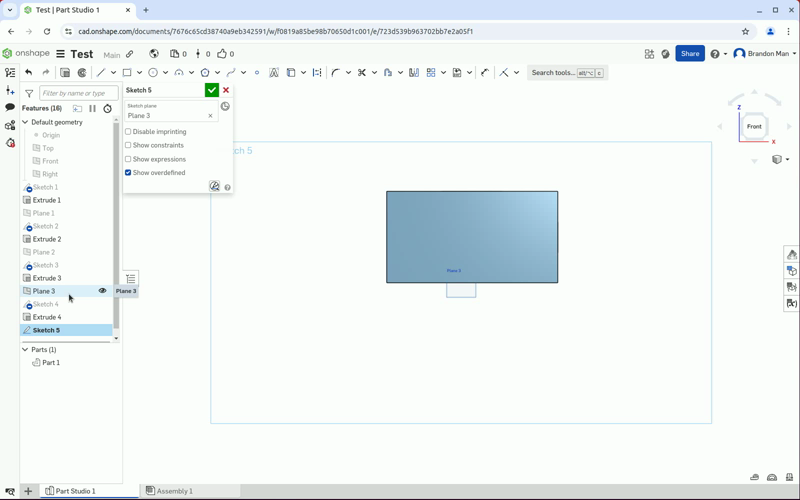
mouse_move(73, 352)
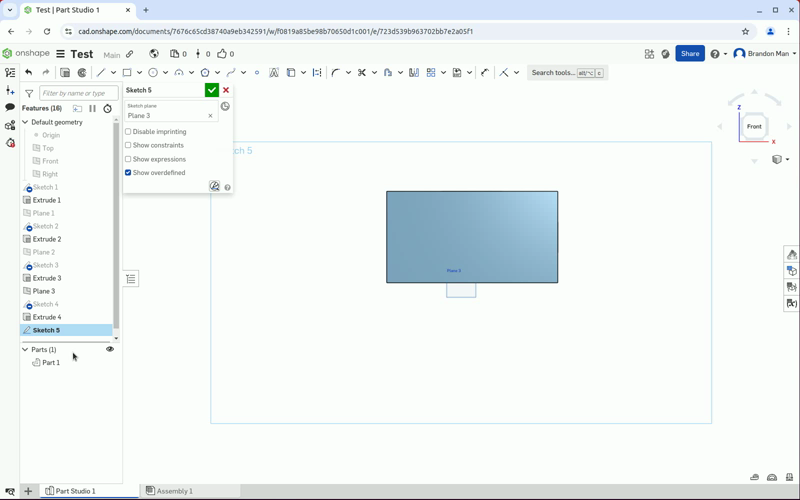
key(y)
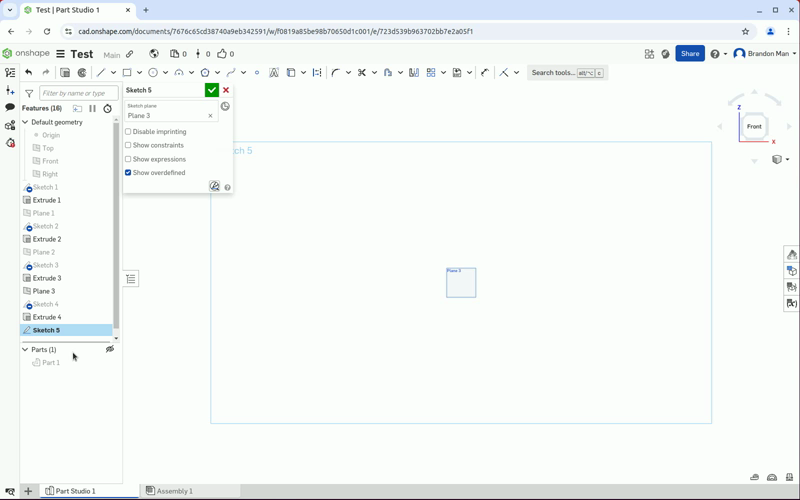
key(c)
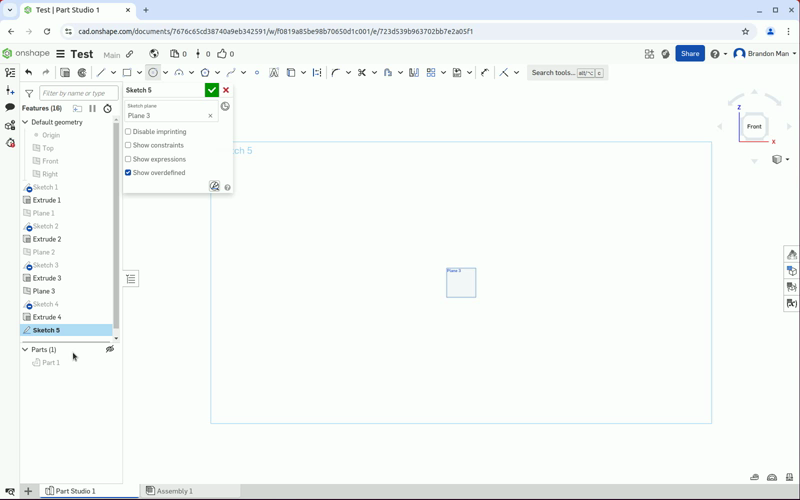
key_down(shift)
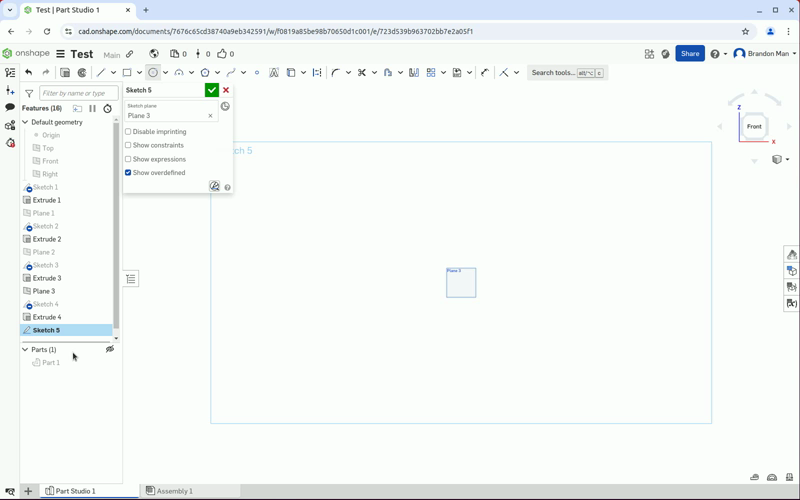
mouse_move(534, 222)
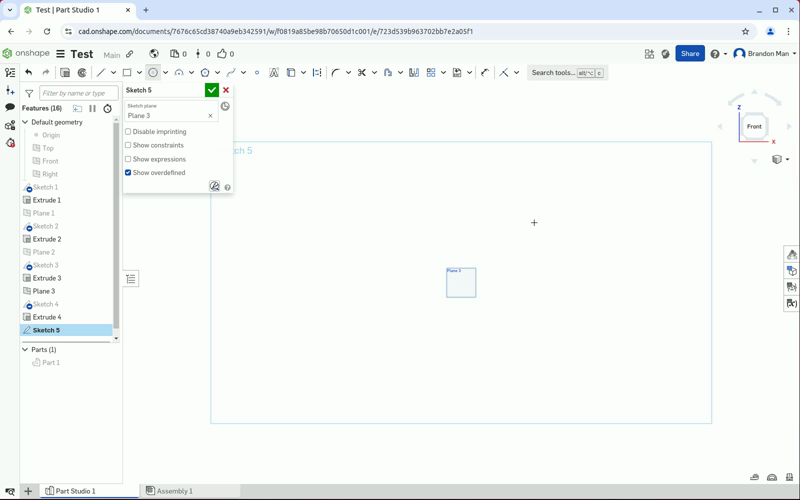
click(534, 222)
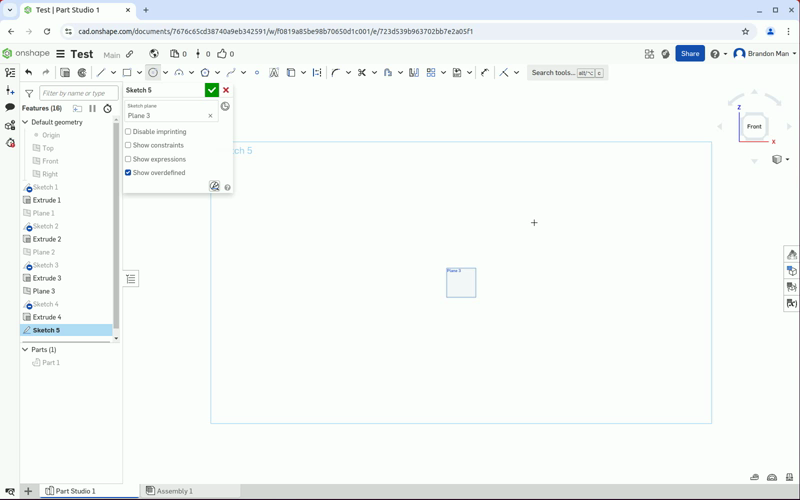
key_up(shift)
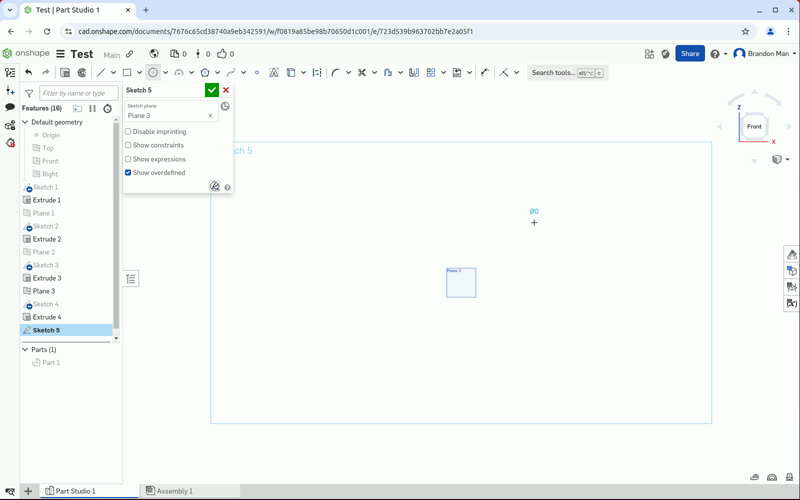
mouse_move(549, 222)
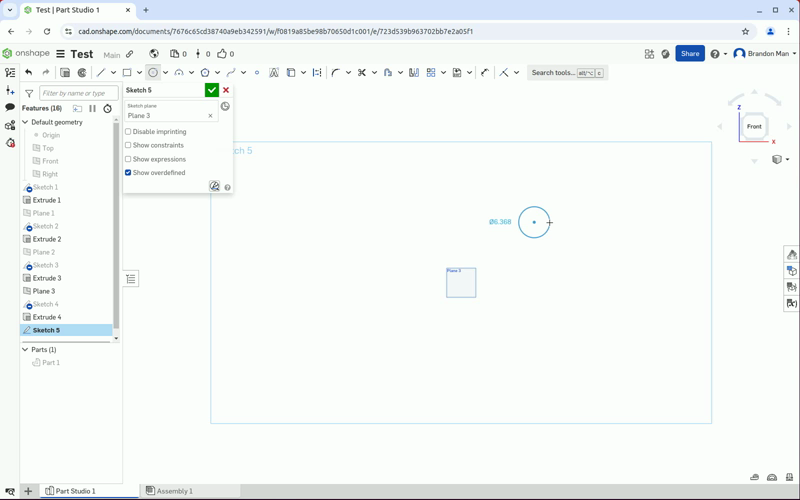
click(549, 222)
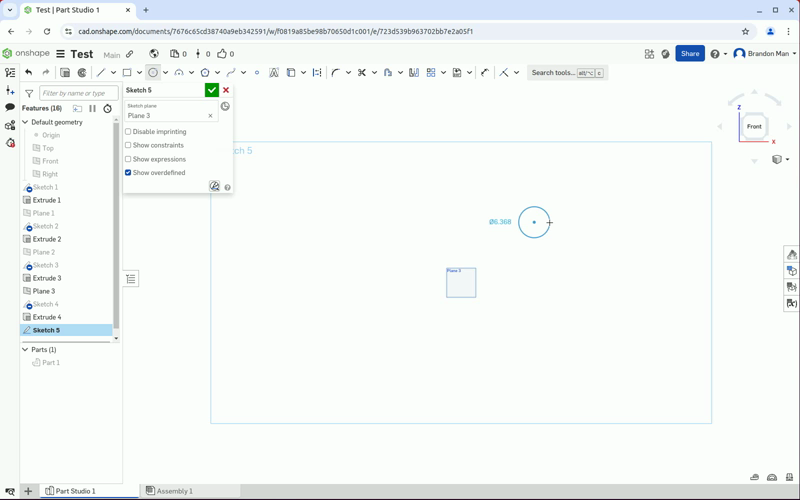
key(esc)
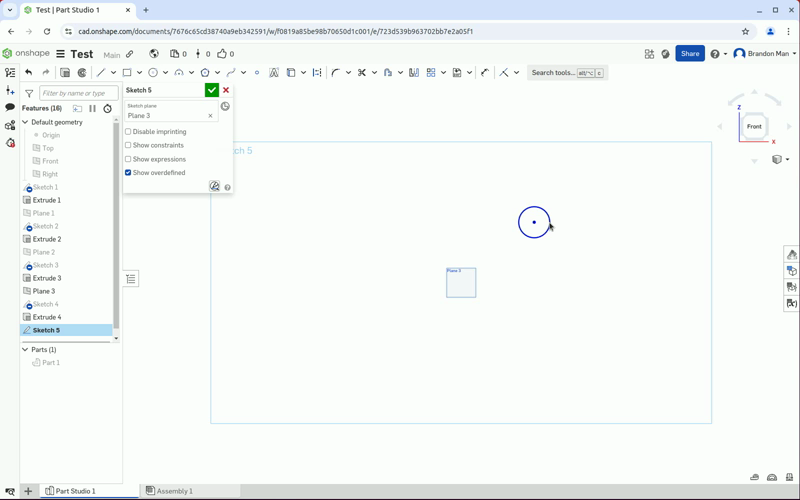
mouse_move(539, 214)
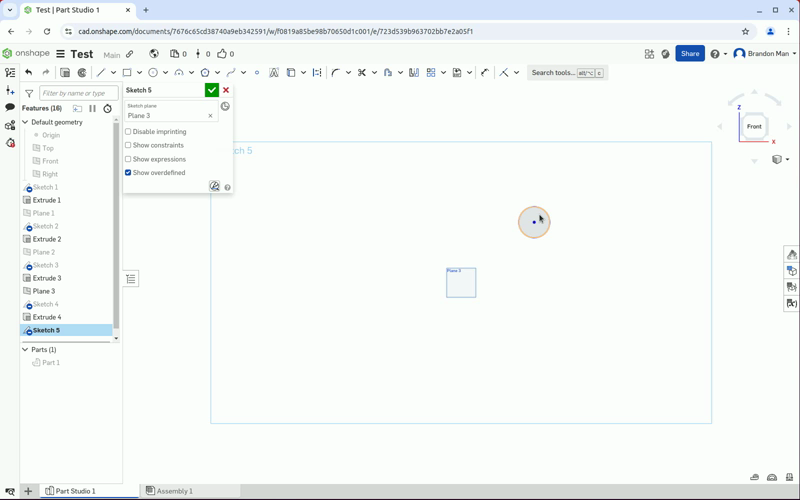
scroll(6)
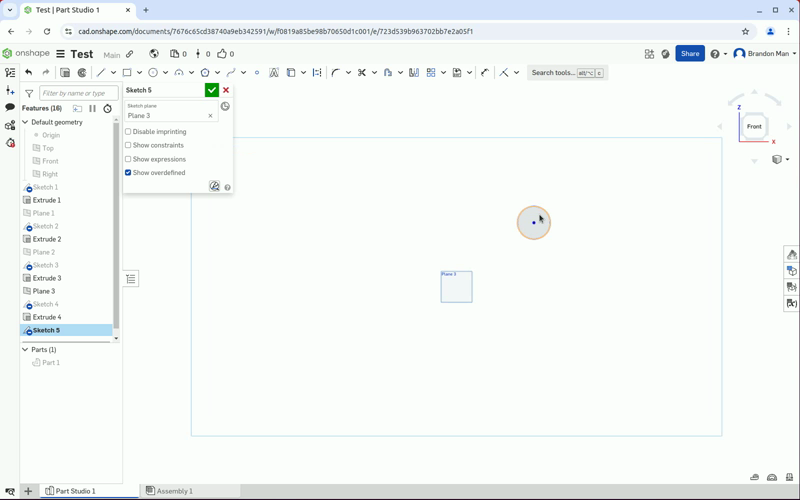
scroll(6)
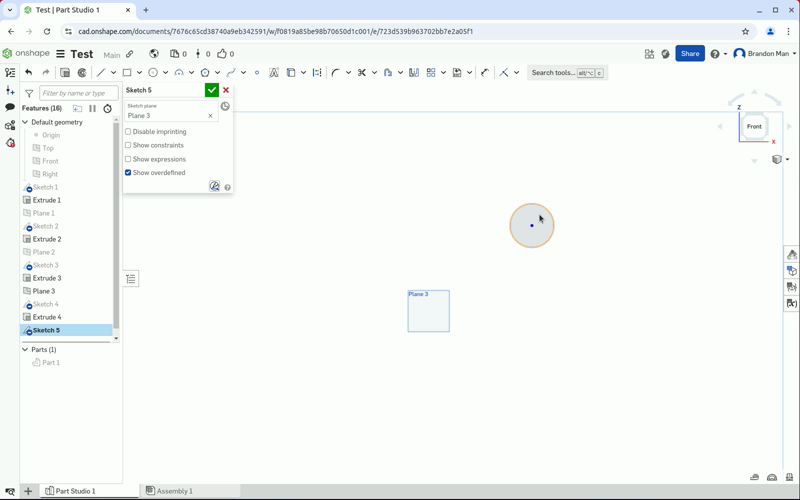
scroll(6)
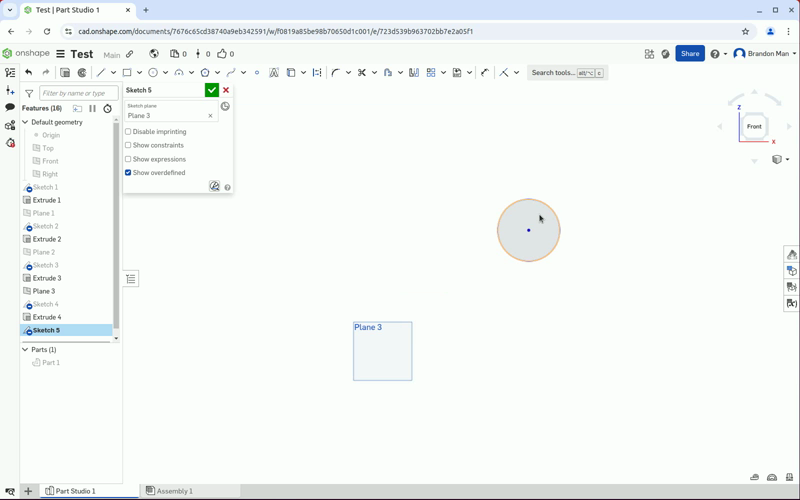
scroll(6)
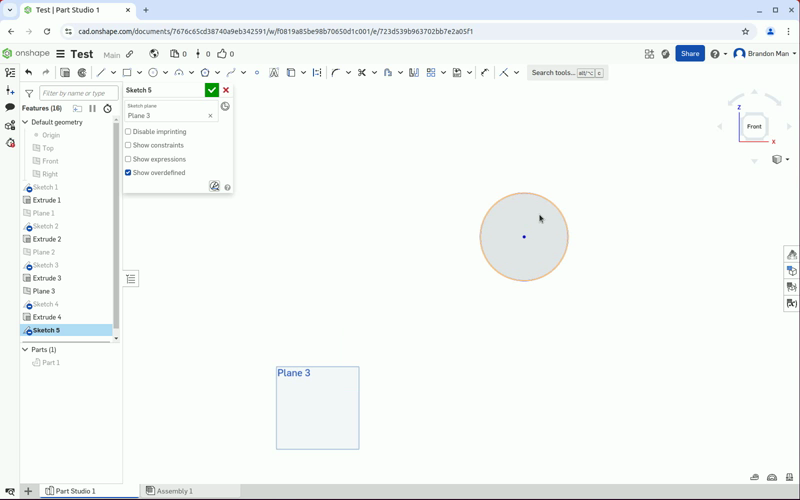
scroll(6)
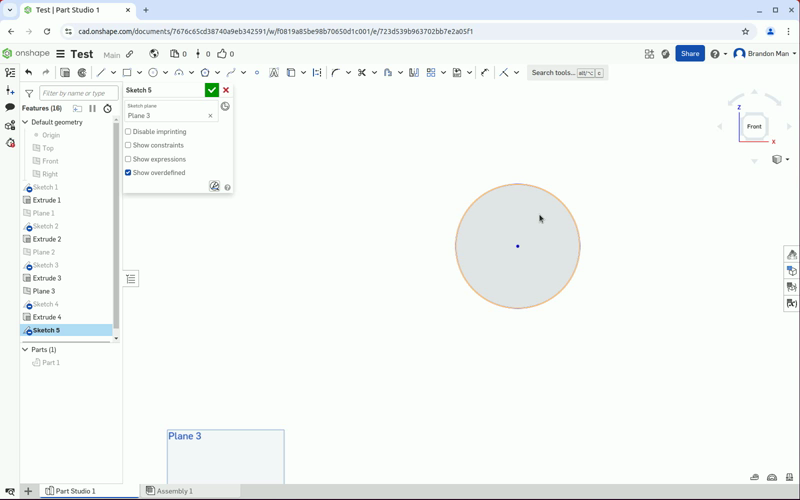
scroll(6)
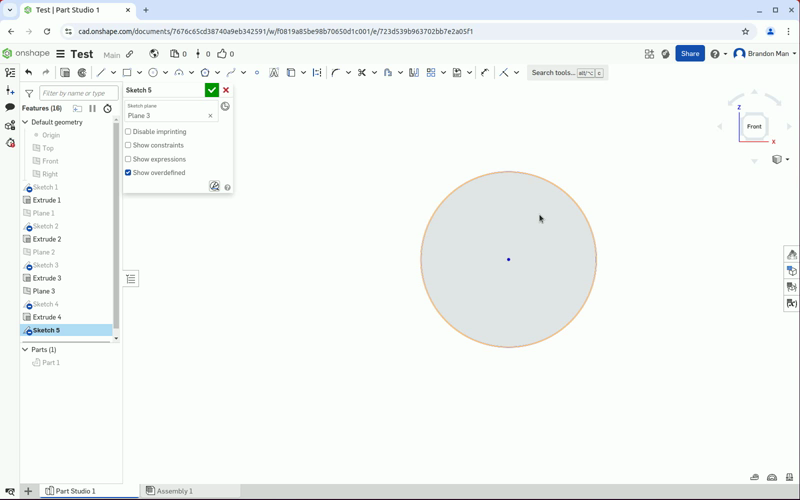
scroll(6)
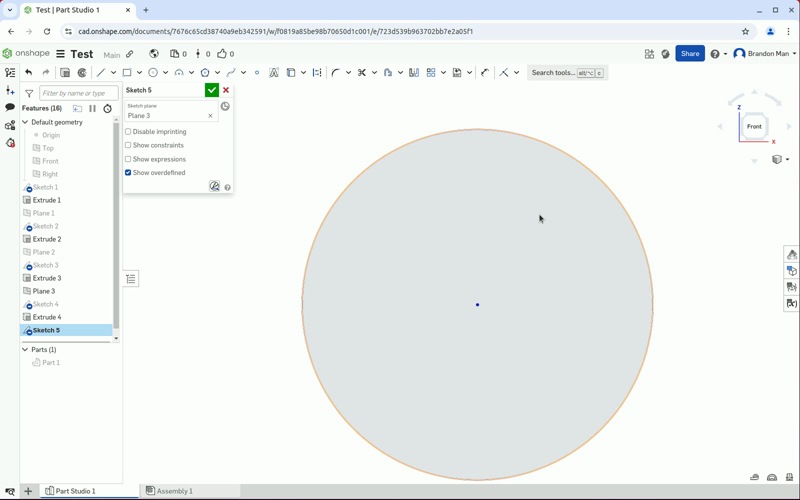
click(539, 214)
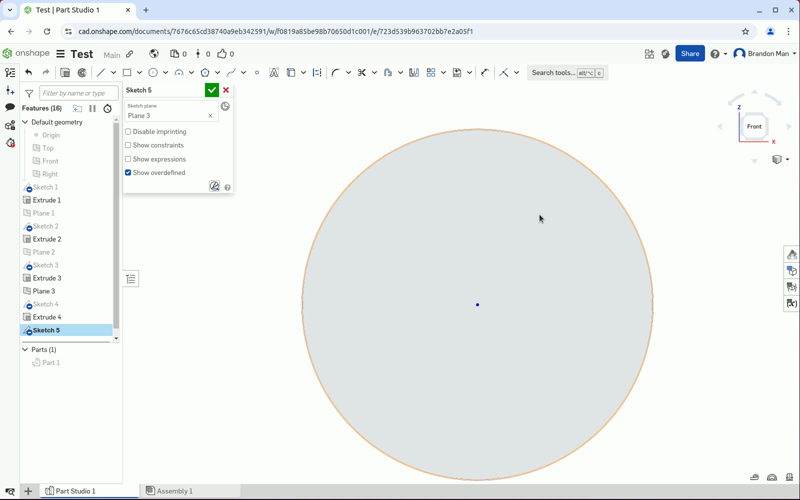
scroll(-6)
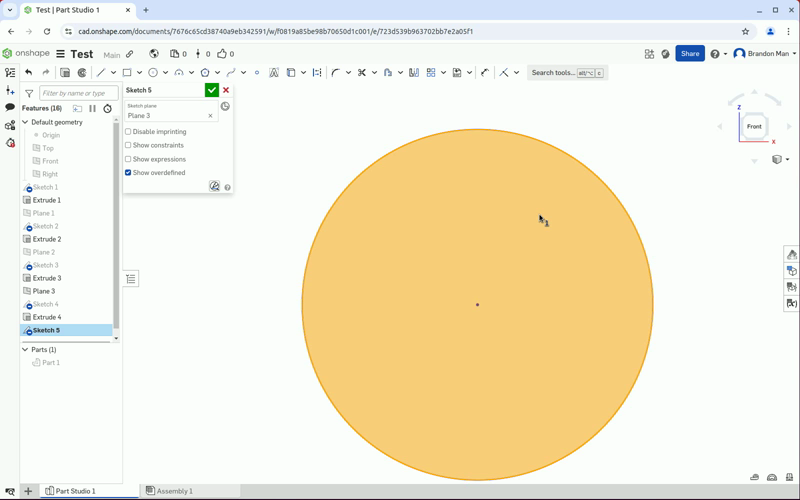
scroll(-6)
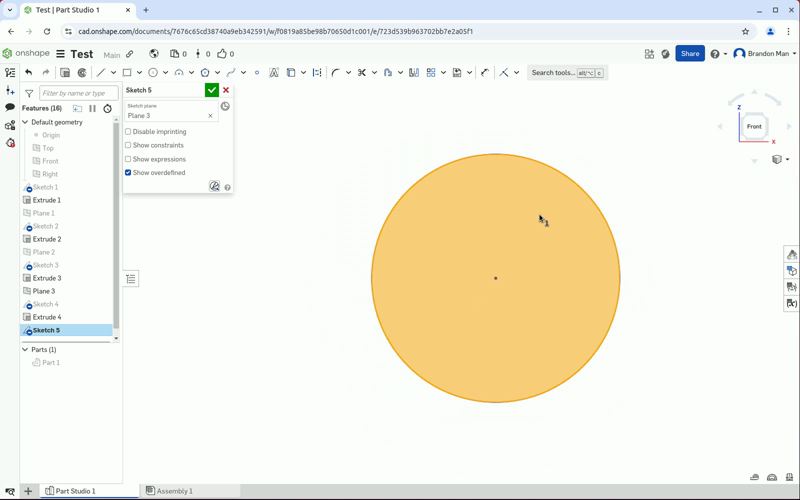
scroll(-6)
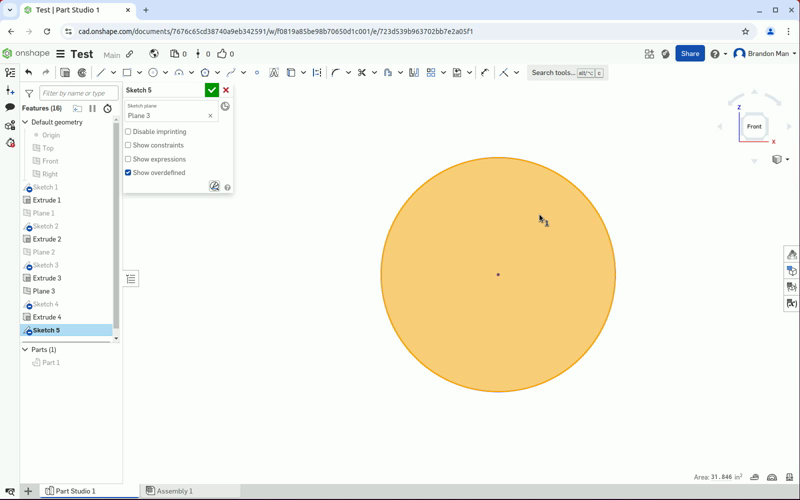
scroll(-6)
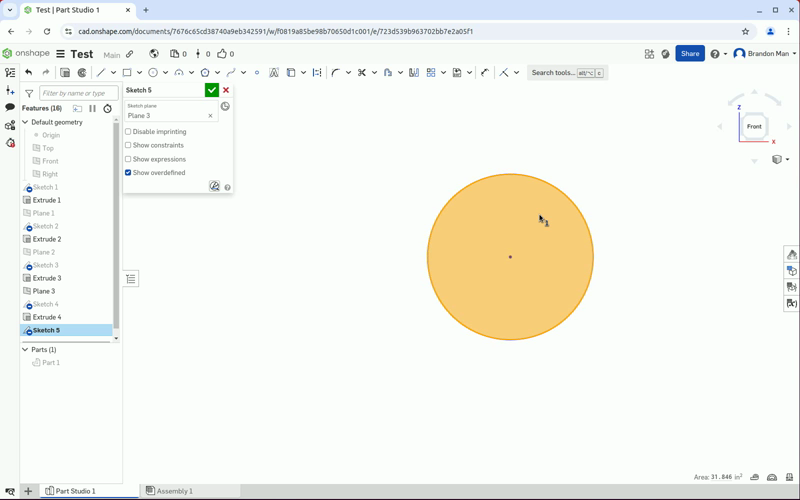
scroll(-6)
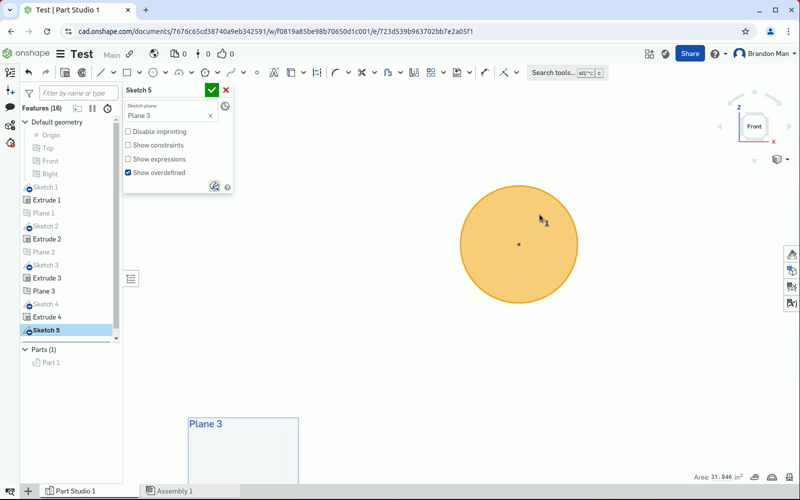
scroll(-6)
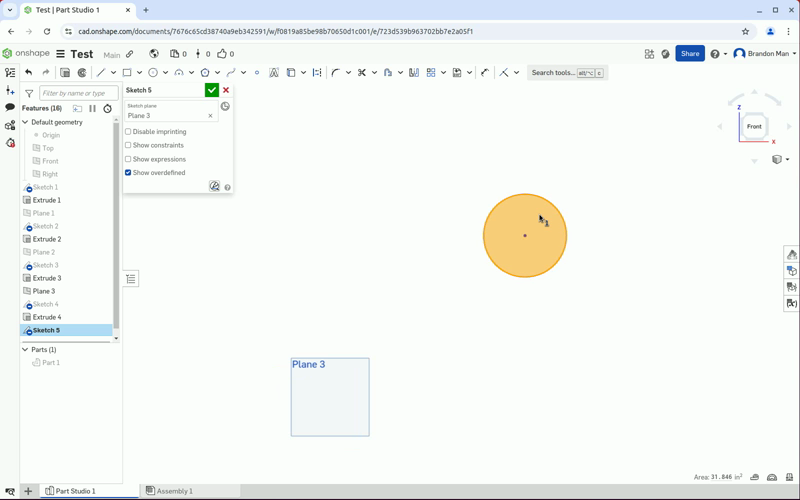
scroll(-6)
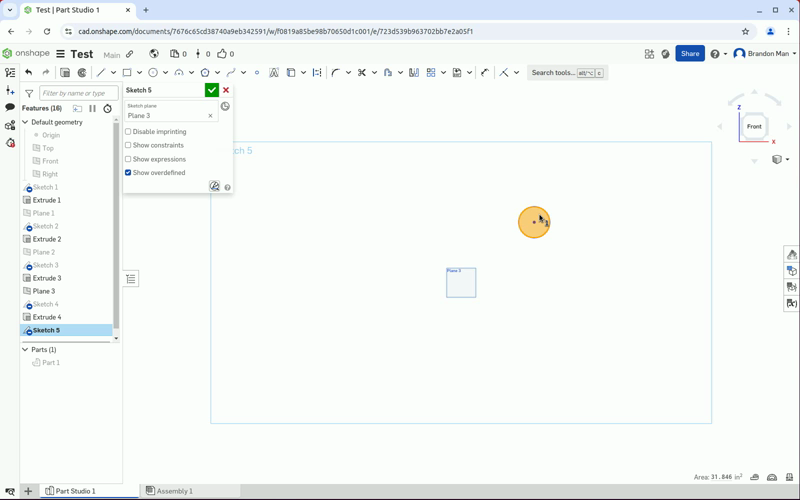
mouse_move(73, 352)
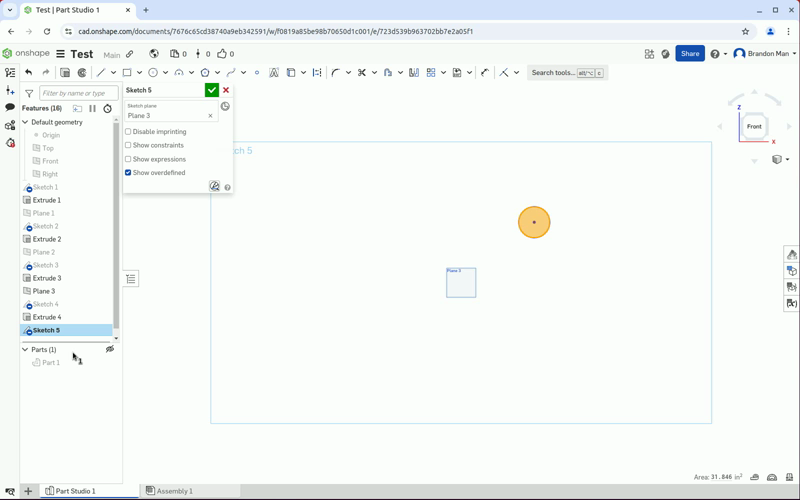
key(shift+y)
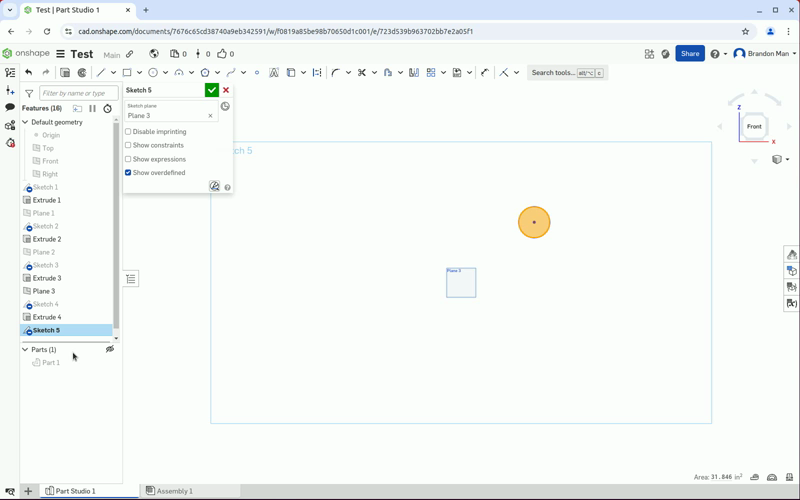
key(shift+e)
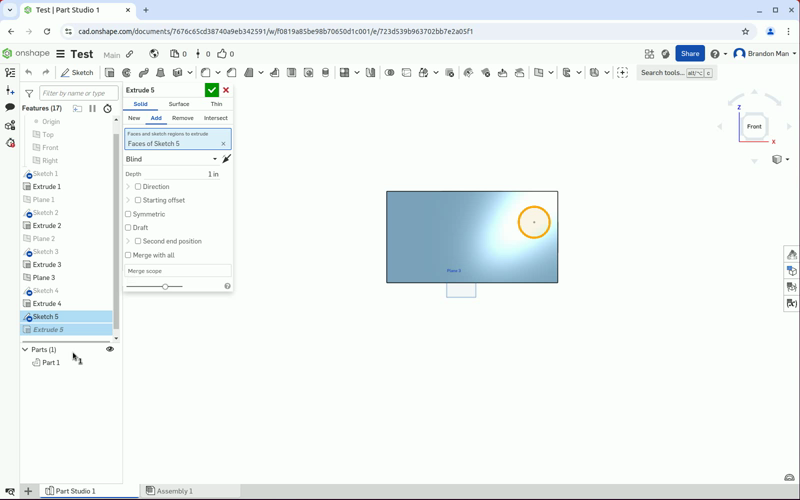
mouse_move(143, 106)
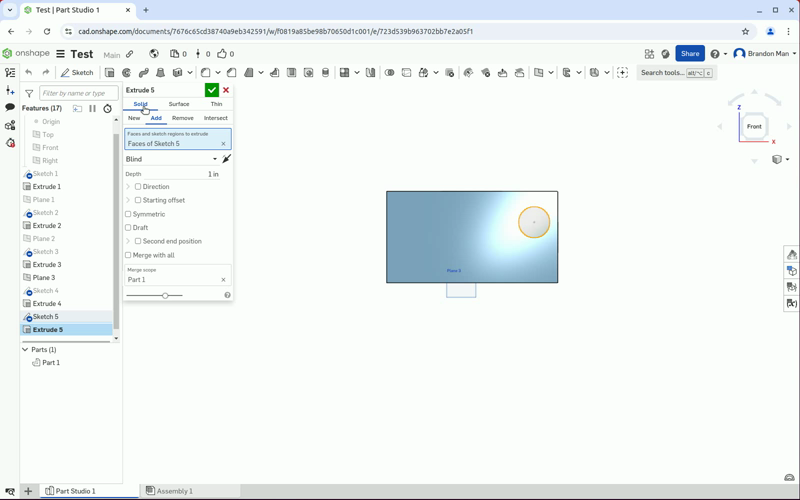
click(143, 106)
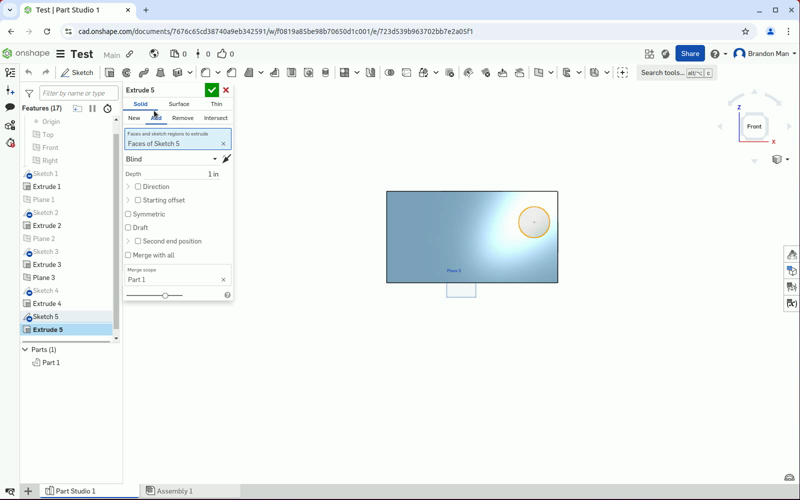
mouse_move(186, 120)
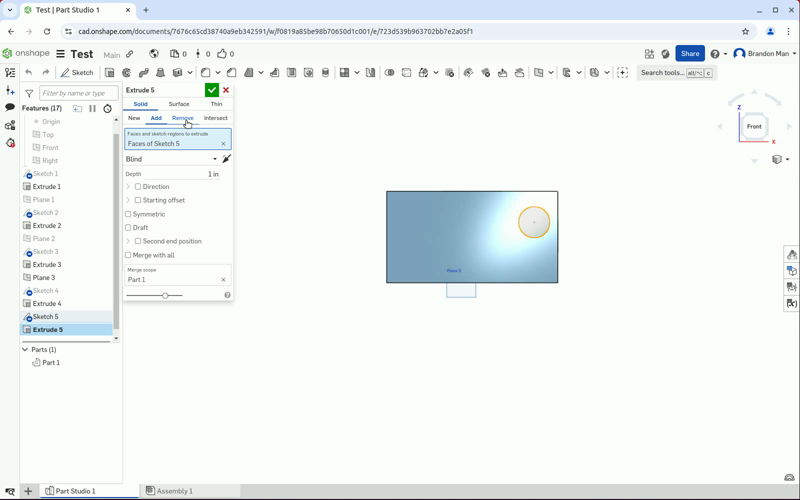
click(186, 120)
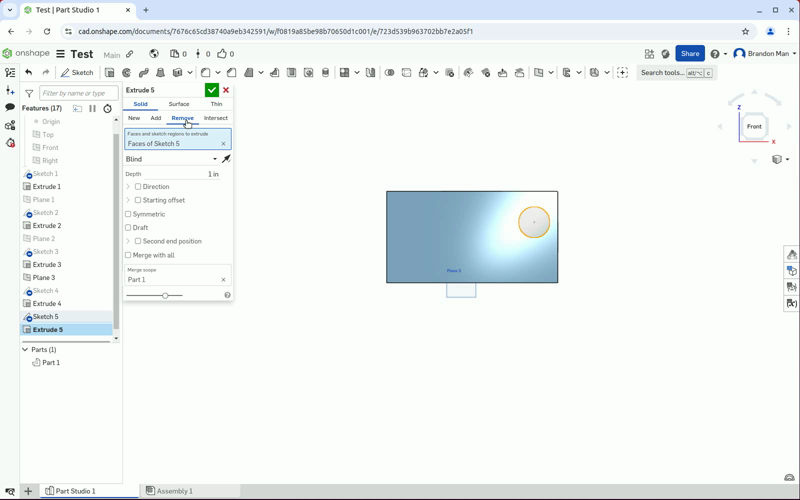
key(tab, 4)
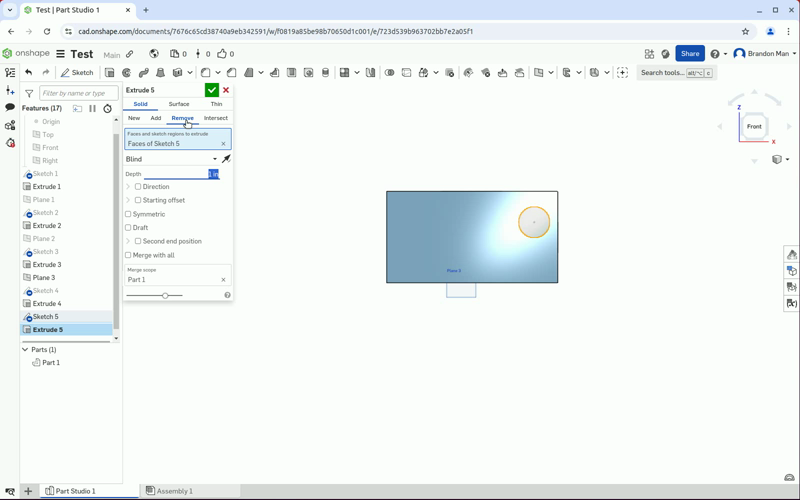
text(12.517)
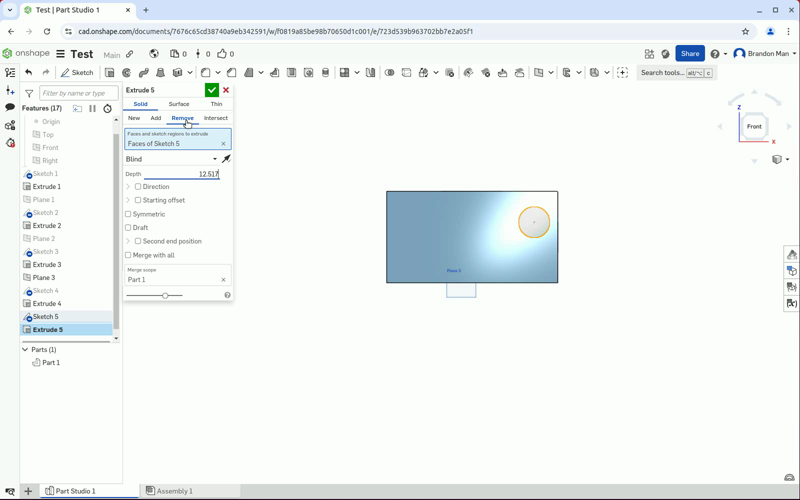
key(tab, 6)
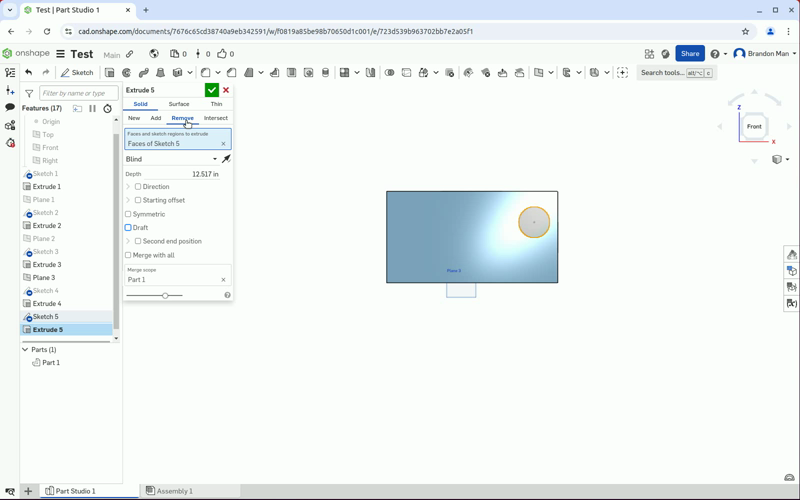
key(space)
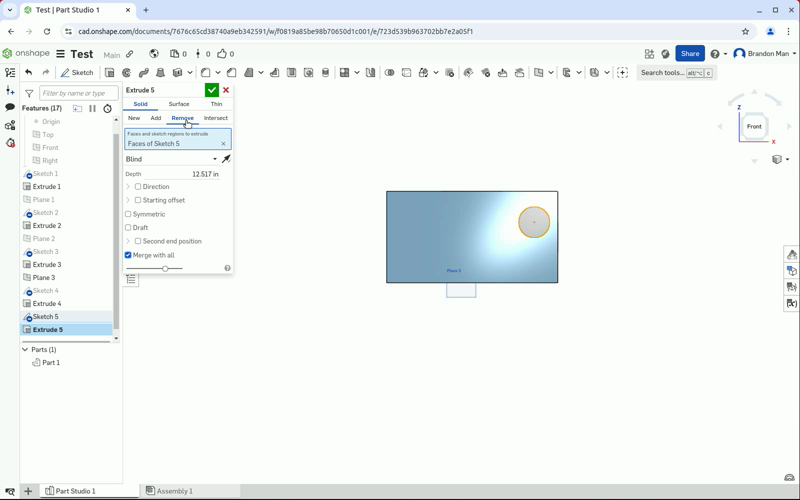
key(enter)
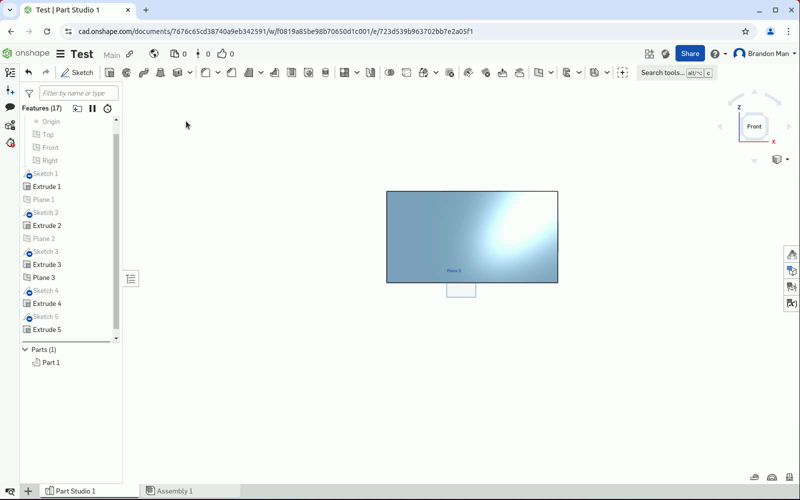
key(shift+h)
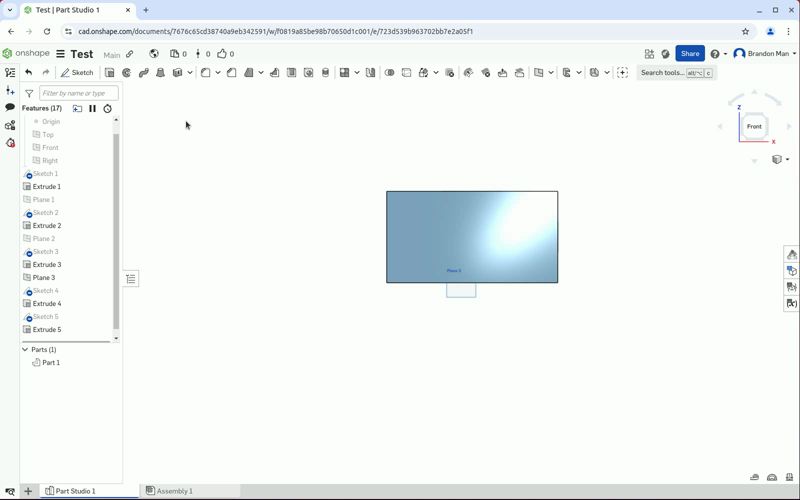
key(shift+h)
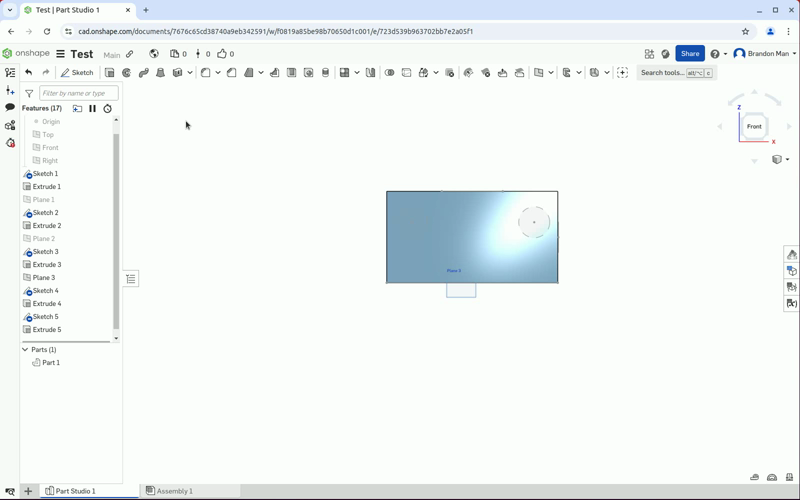
key(shift+7)
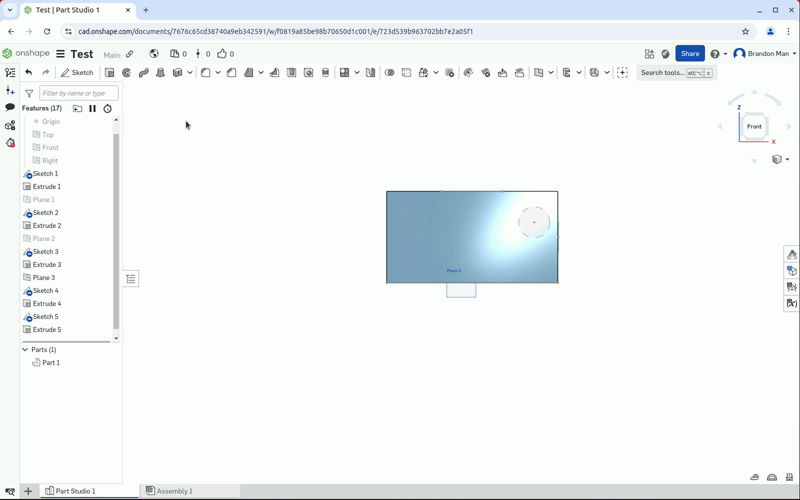
key(left, 2)
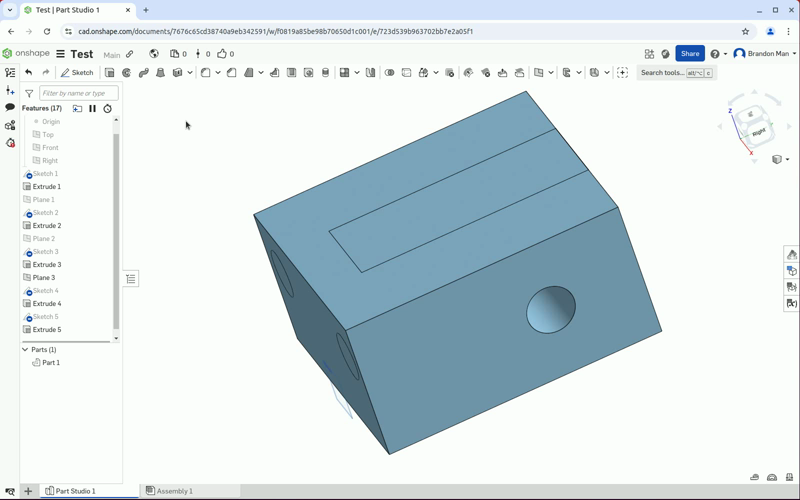
key(down, 2)
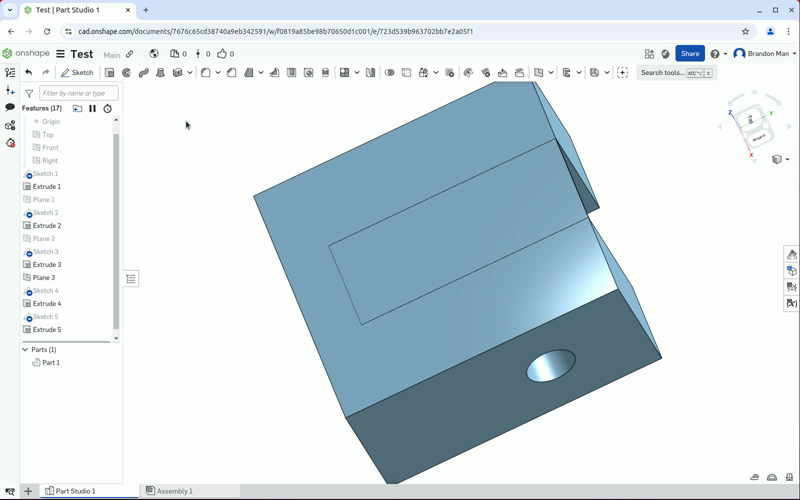
key(up, 2)
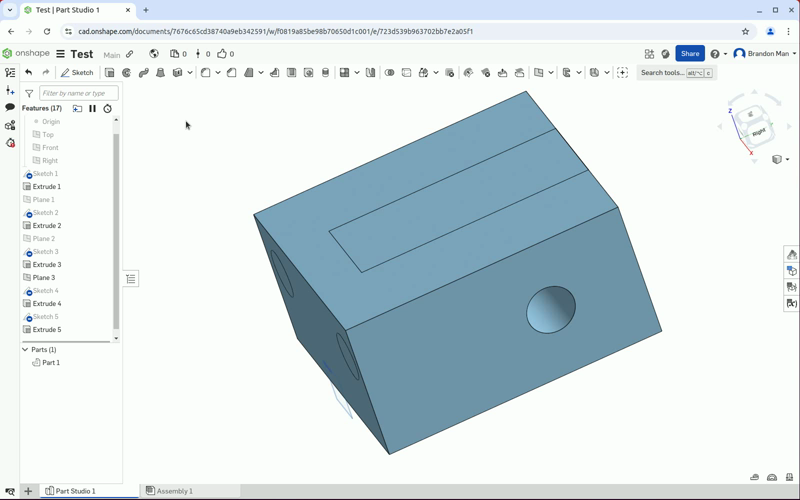
key(right, 2)
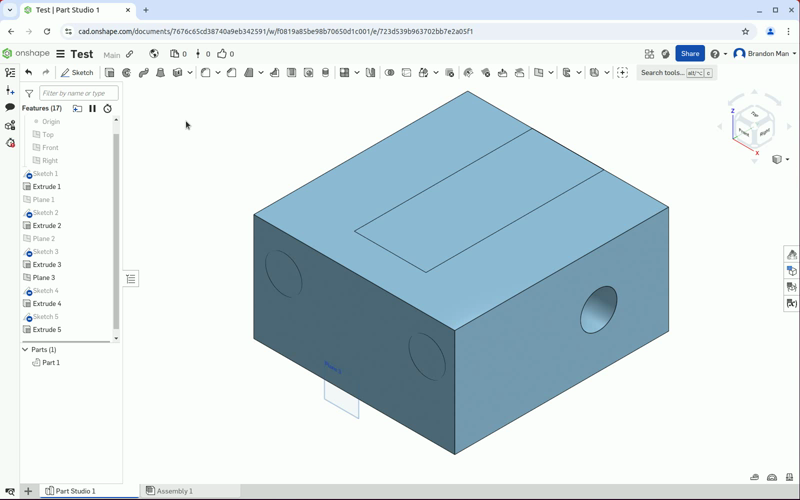
mouse_move(69, 176)
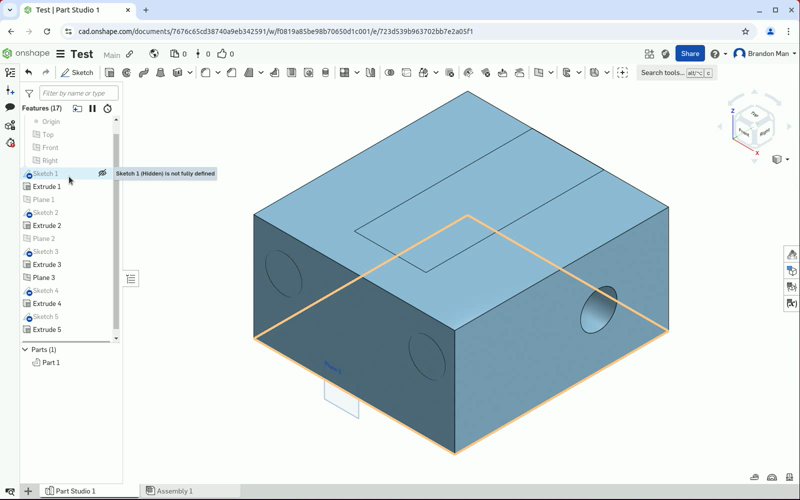
click(69, 176)